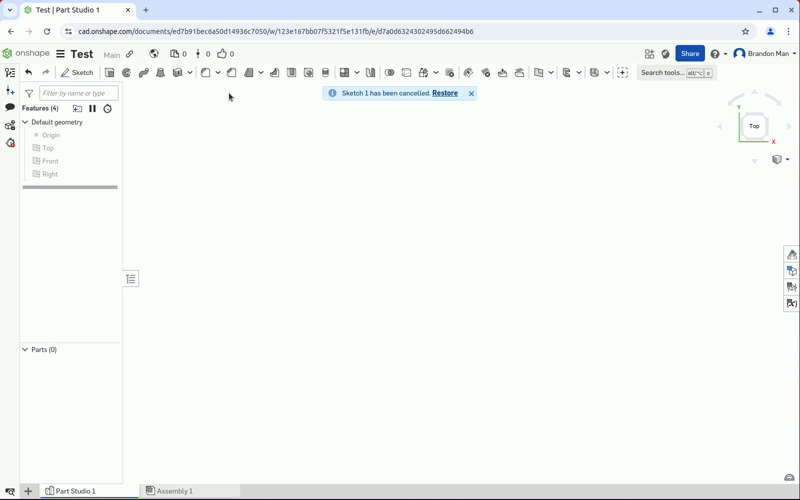
key(shift+h)
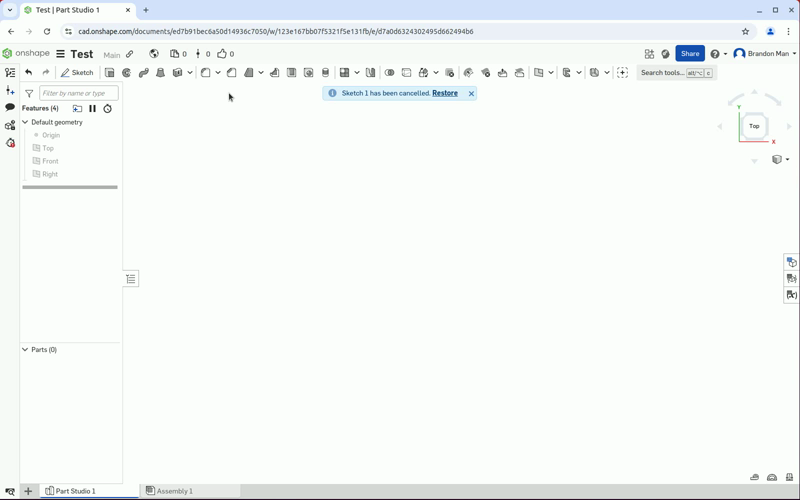
mouse_move(73, 352)
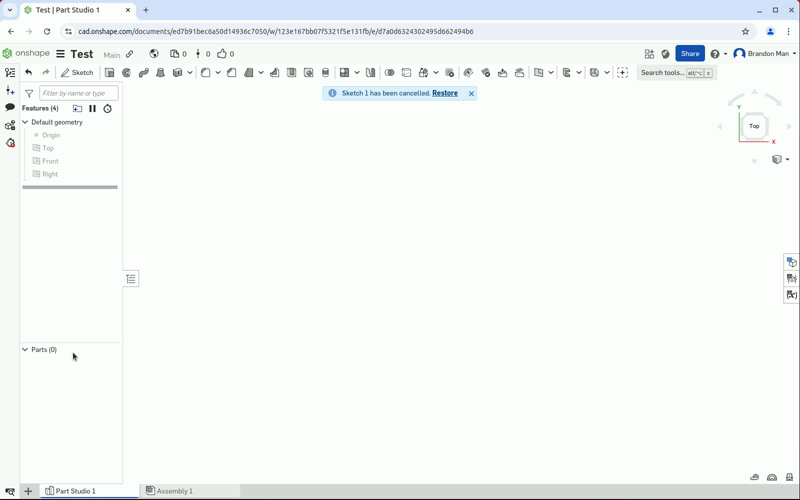
key(y)
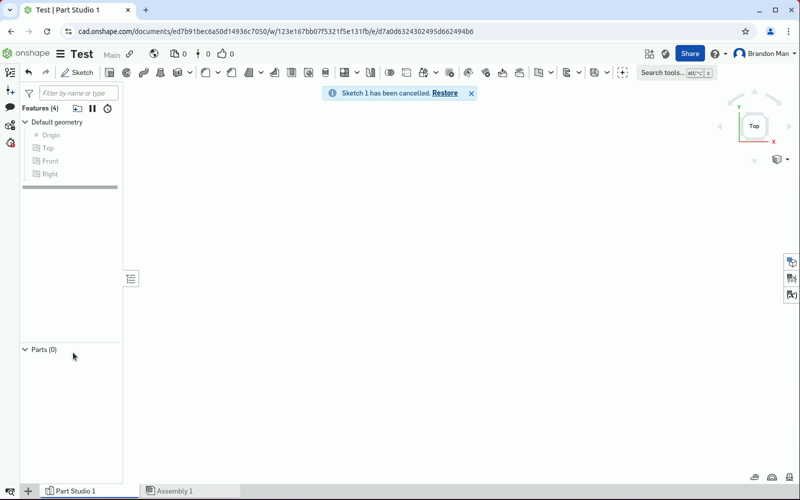
key(shift+p)
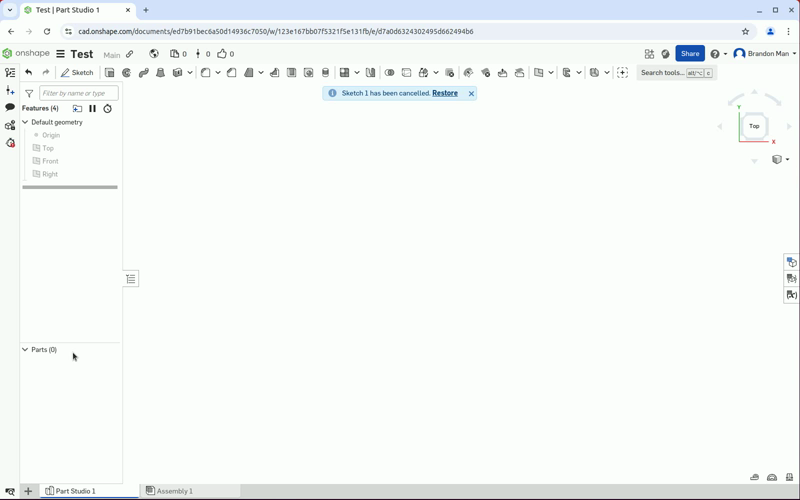
key(space)
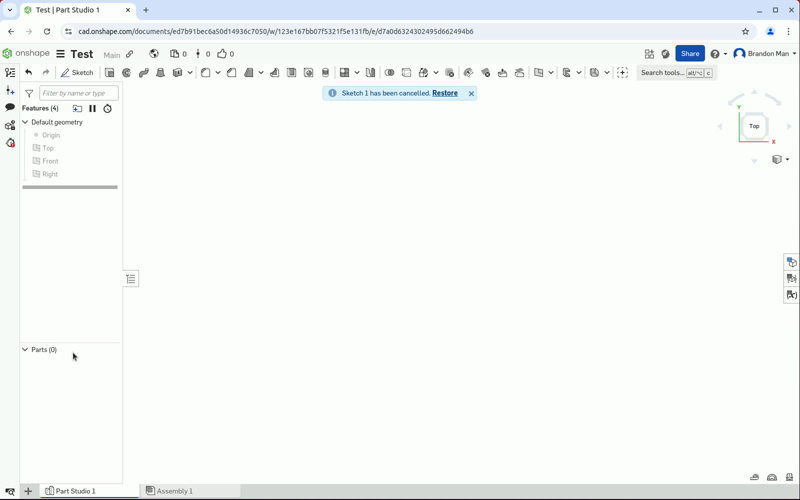
key_down(shift)
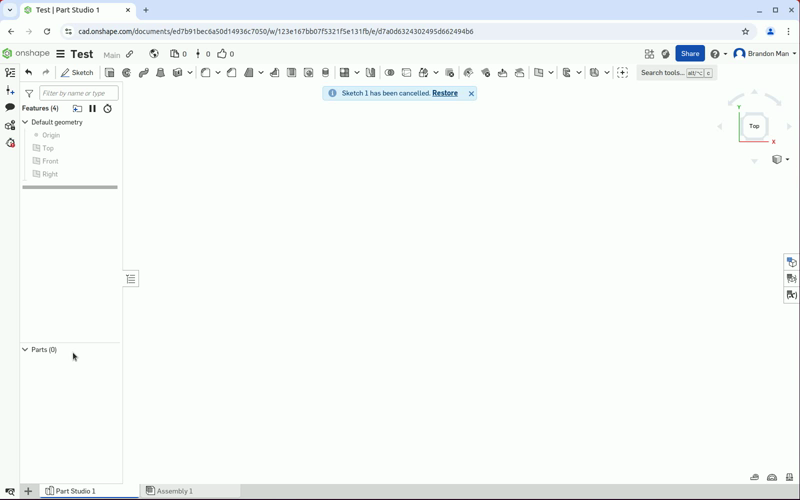
key(up)
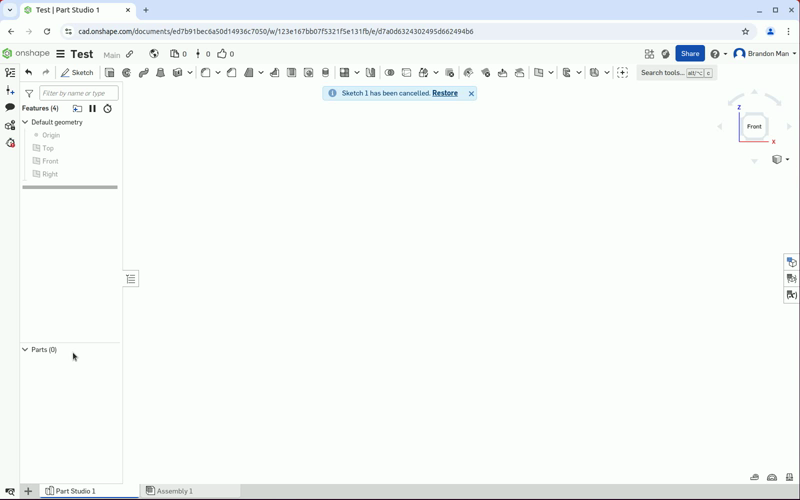
key_up(shift)
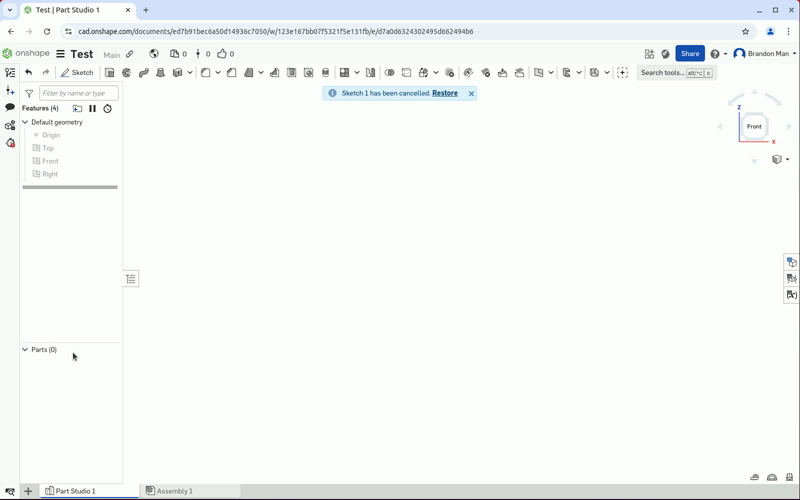
mouse_move(73, 352)
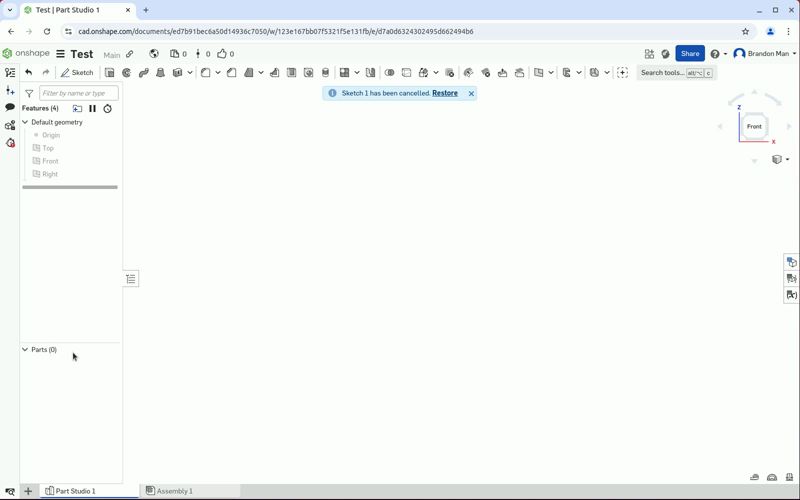
key(shift+y)
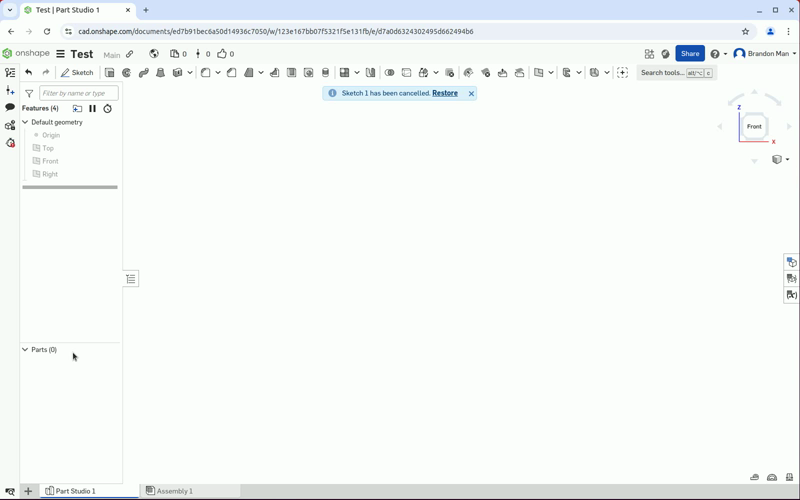
key(shift+s)
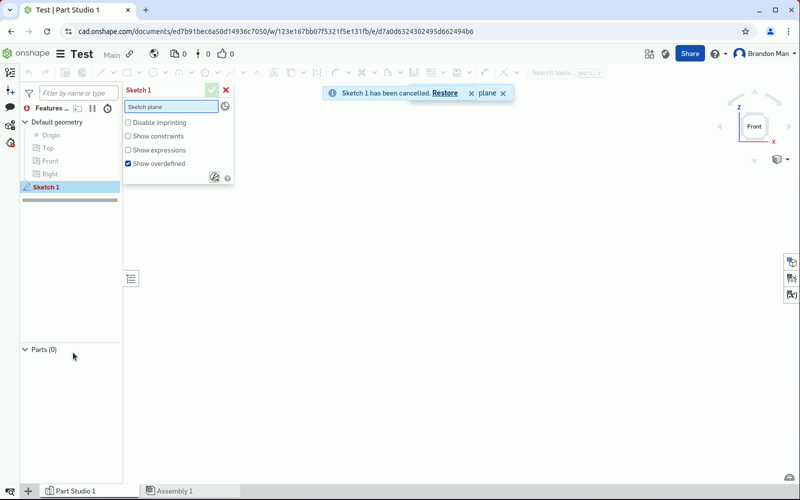
mouse_move(73, 163)
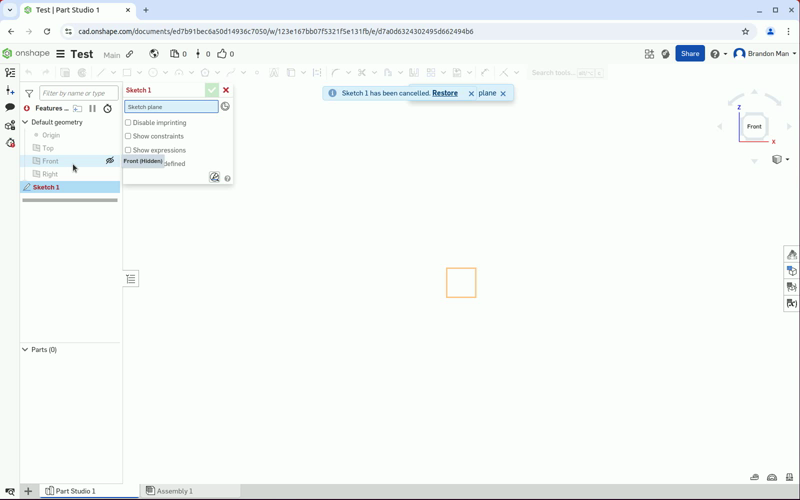
click(73, 163)
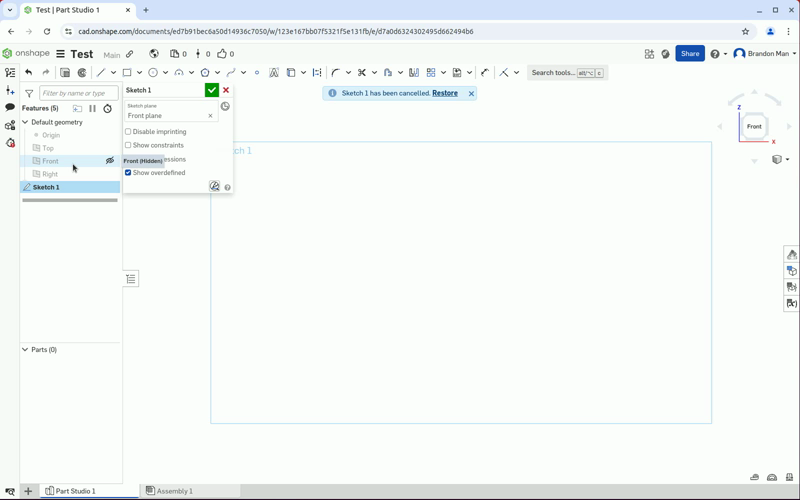
mouse_move(73, 352)
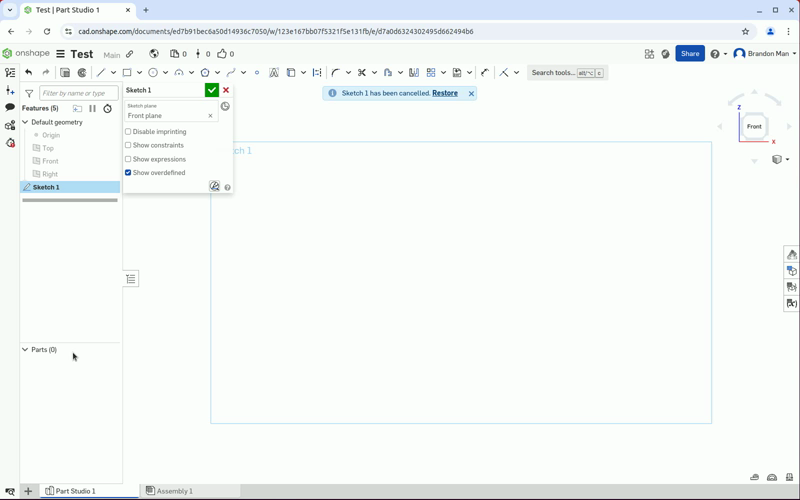
key(y)
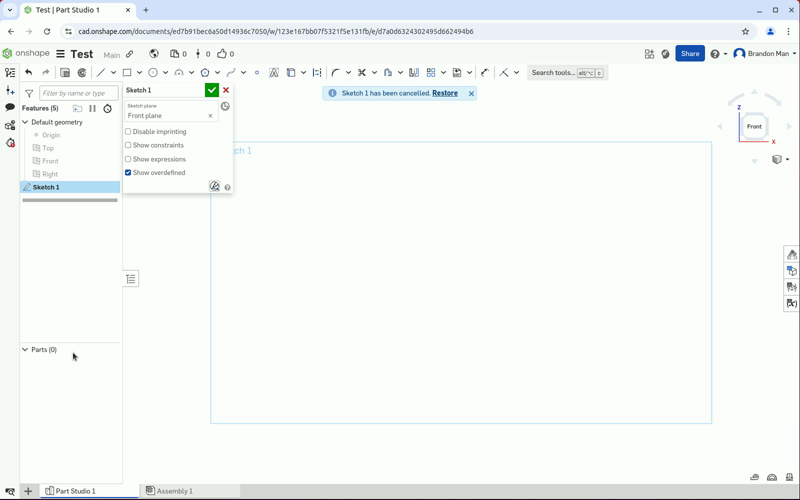
key(l)
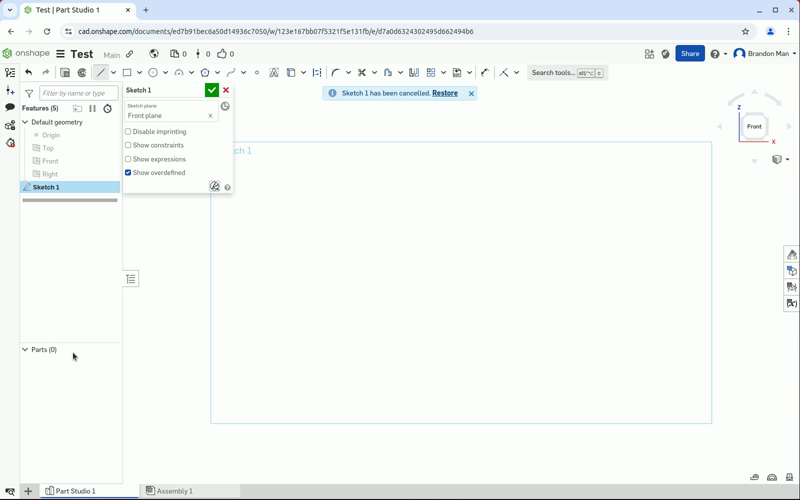
key_down(shift)
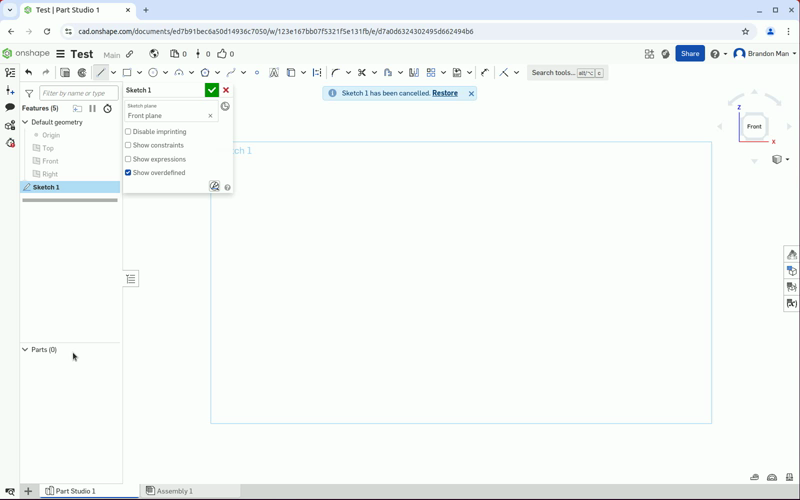
mouse_move(456, 287)
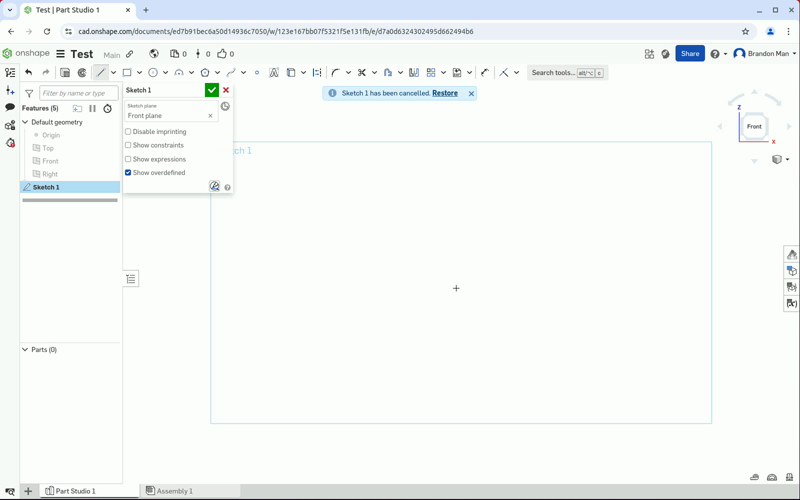
click(456, 287)
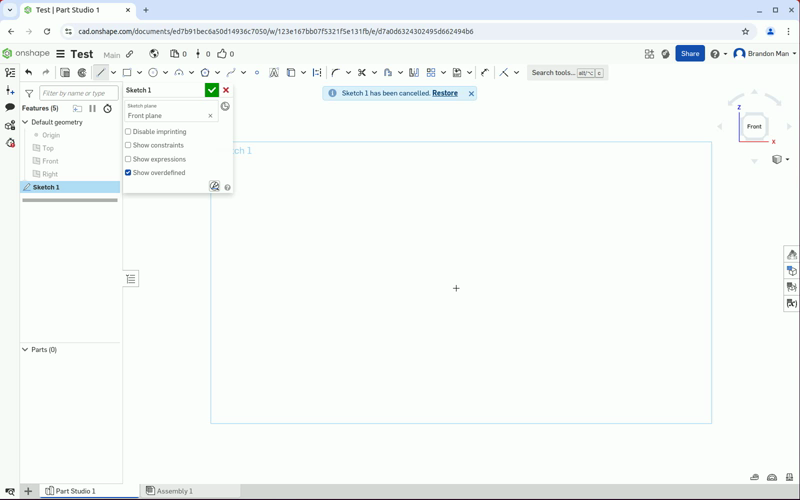
key_up(shift)
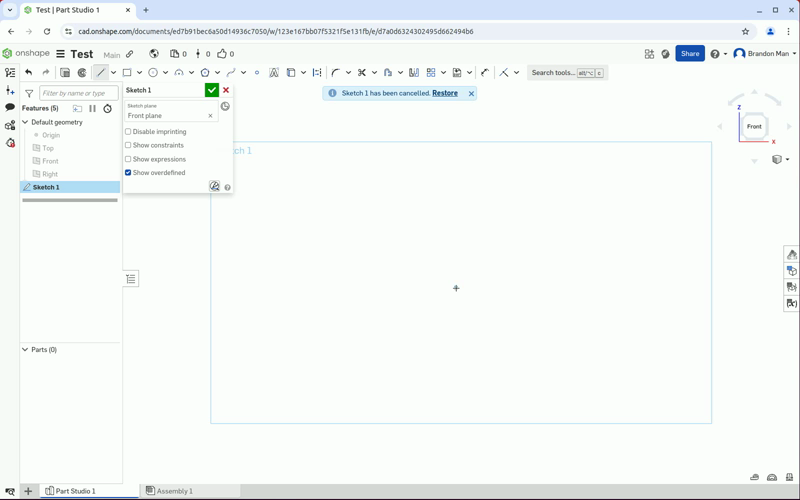
key_down(shift)
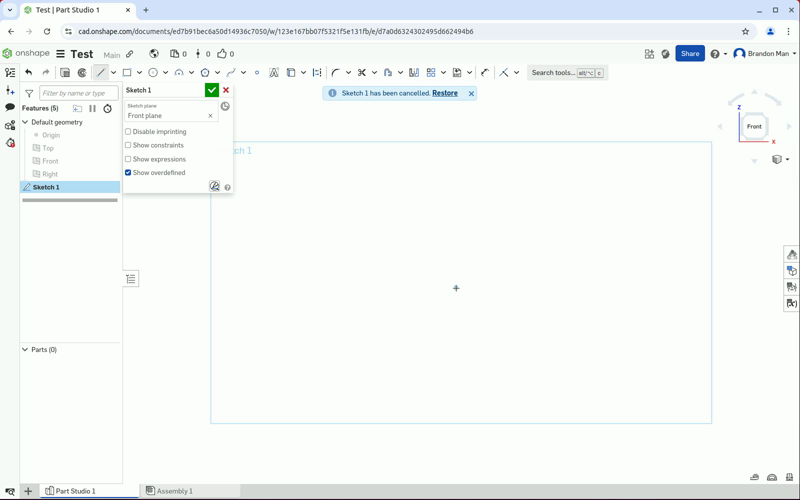
mouse_move(486, 287)
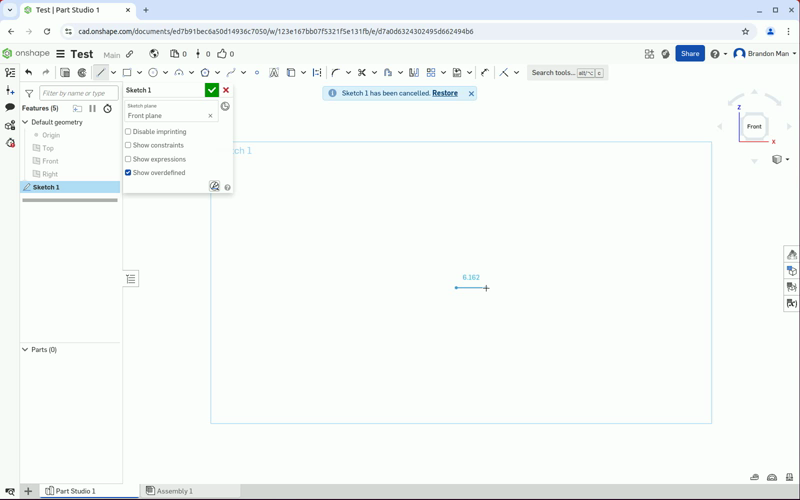
mouse_move(466, 287)
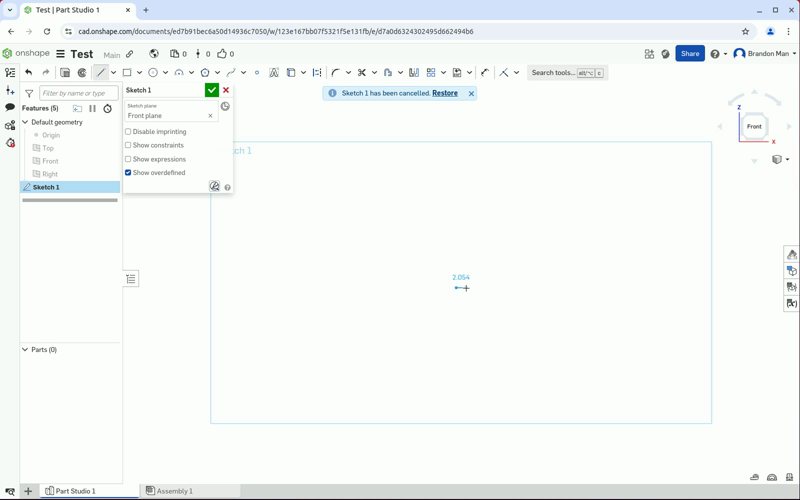
click(466, 287)
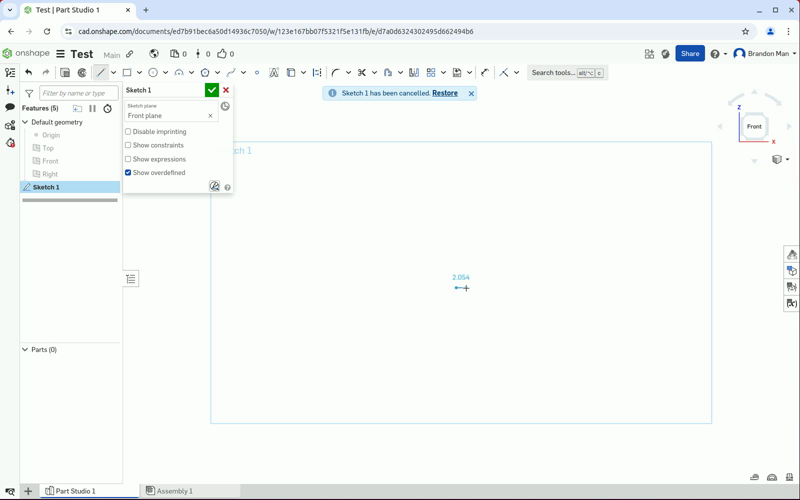
key_up(shift)
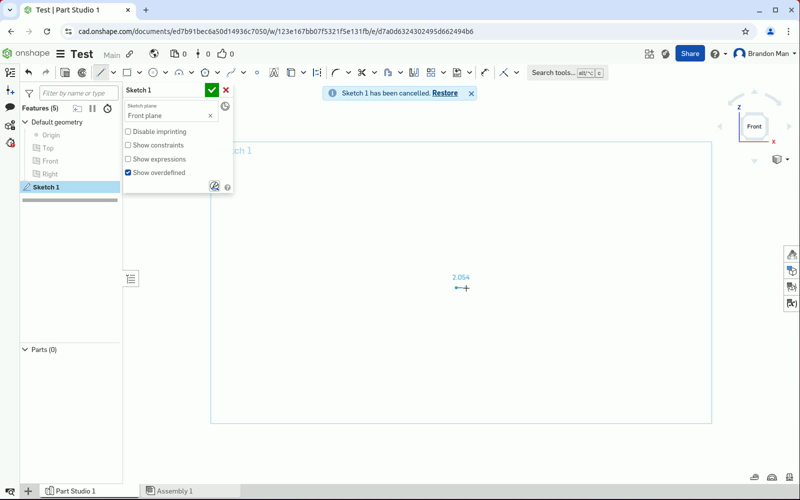
key_down(shift)
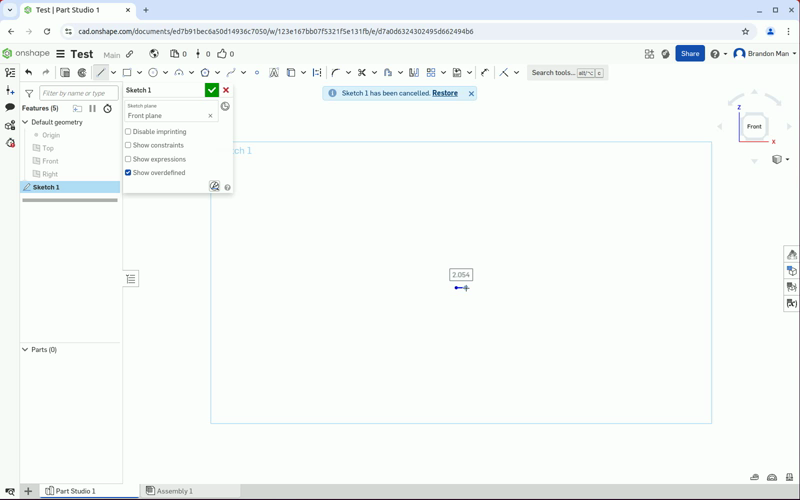
mouse_move(496, 287)
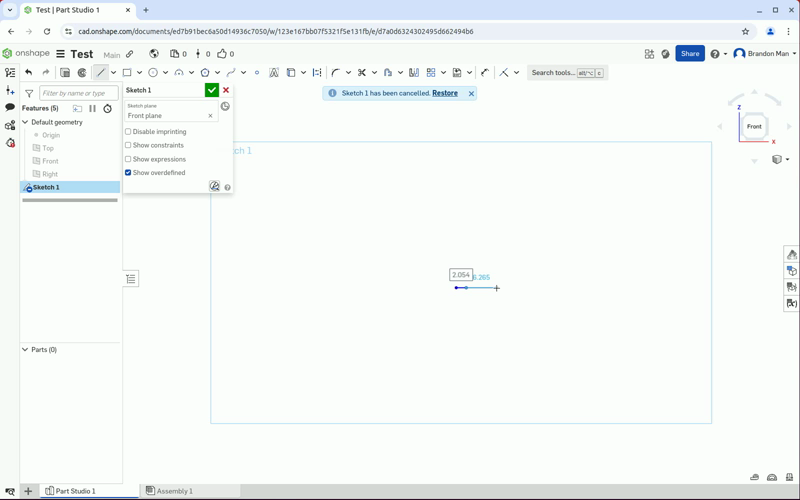
mouse_move(466, 277)
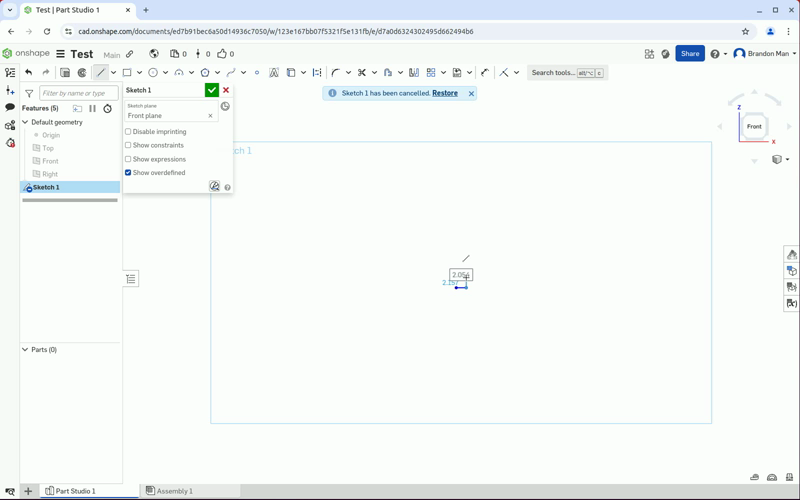
click(466, 277)
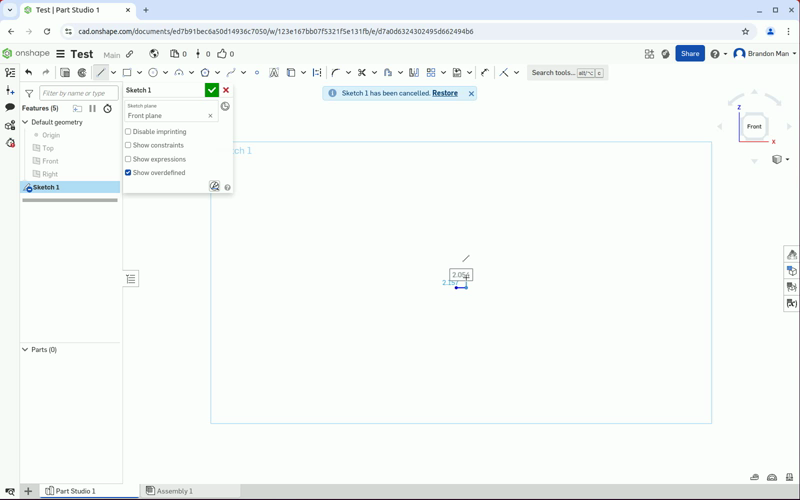
key_up(shift)
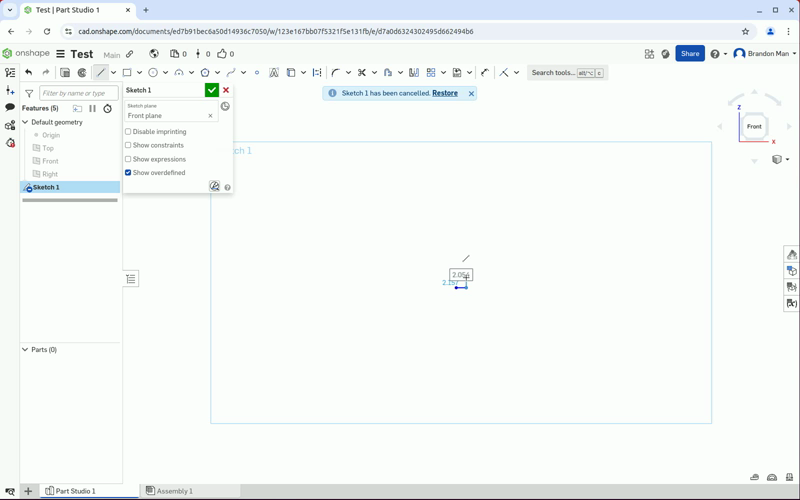
key_down(shift)
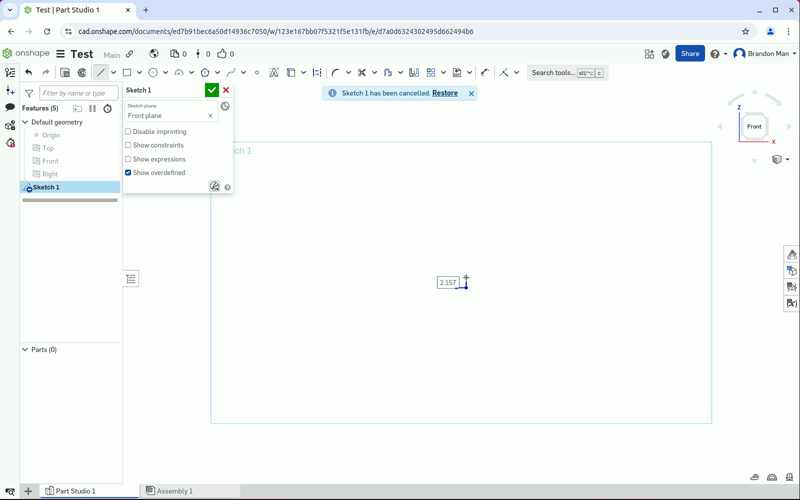
mouse_move(496, 277)
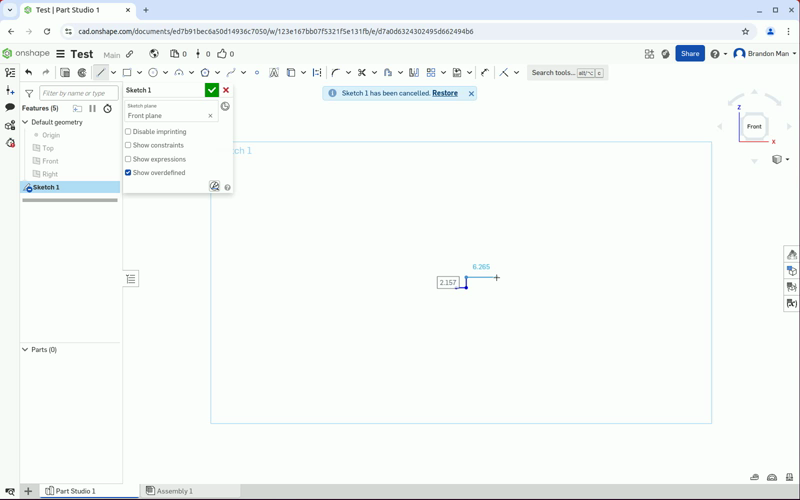
mouse_move(456, 277)
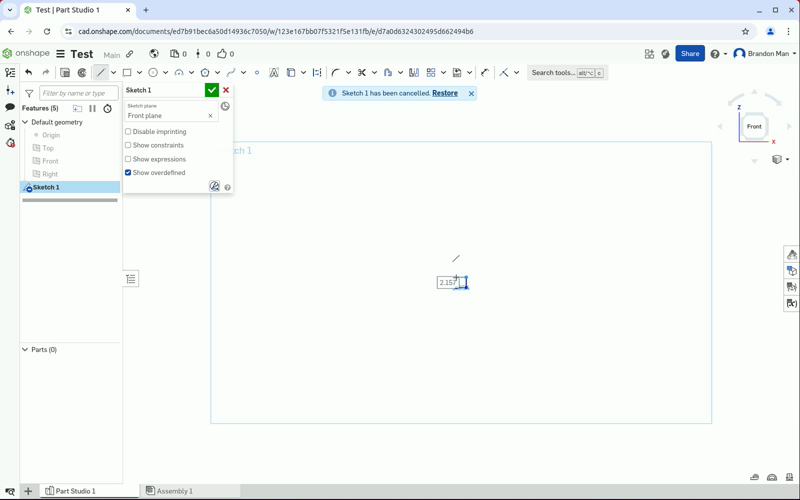
click(456, 277)
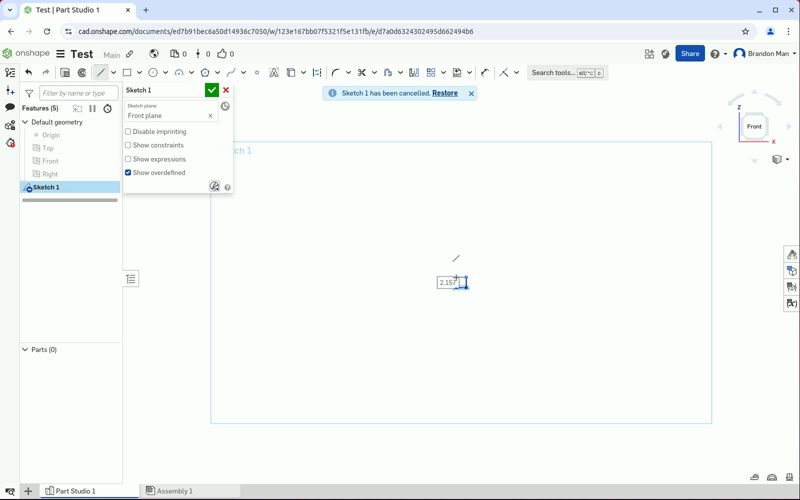
key_up(shift)
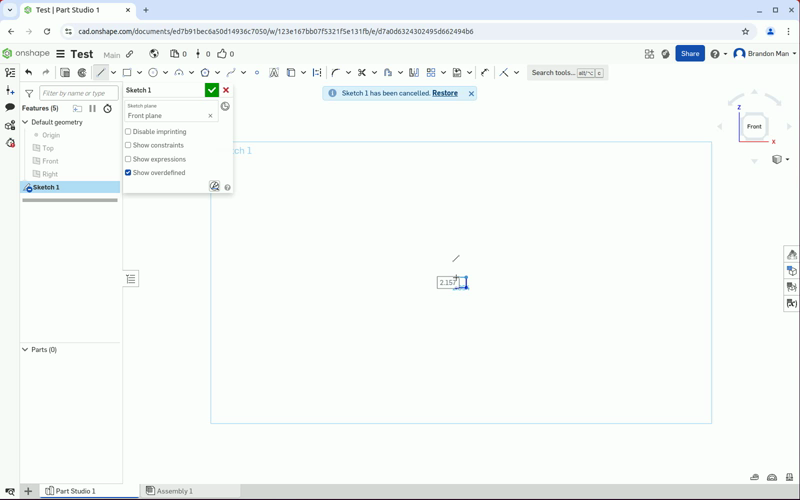
mouse_move(486, 277)
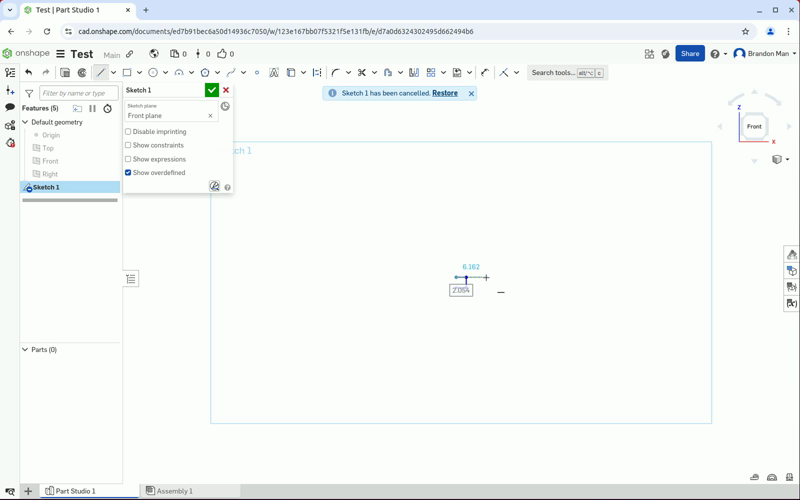
key_down(shift)
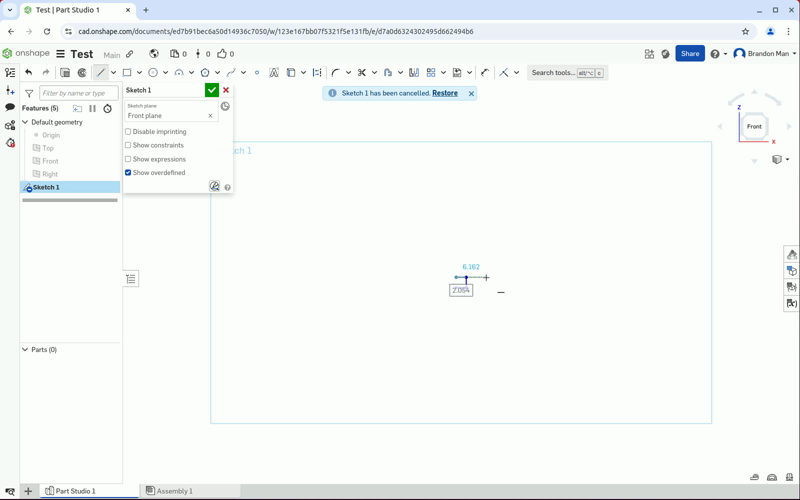
mouse_move(456, 287)
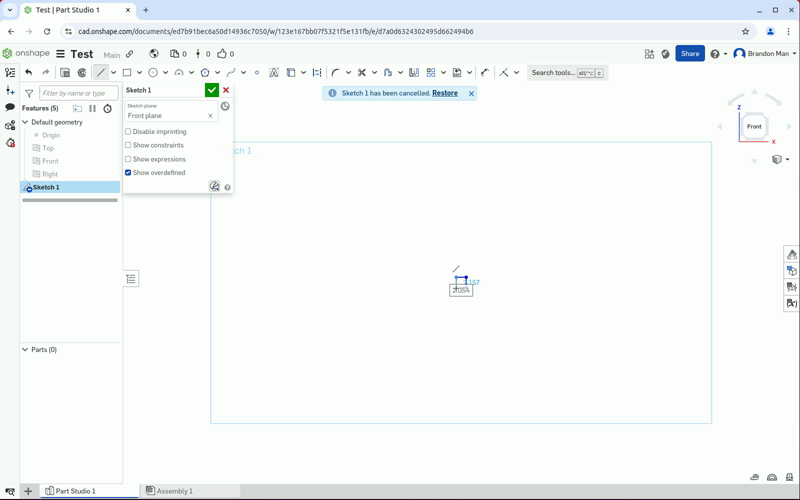
key_up(shift)
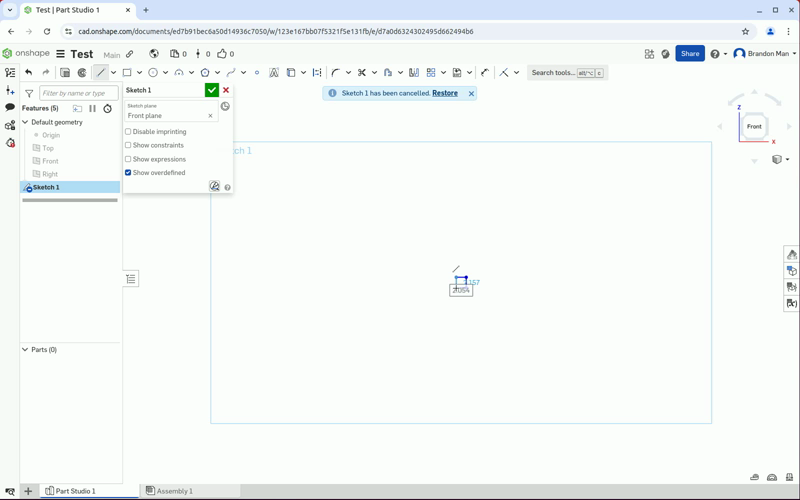
click(456, 287)
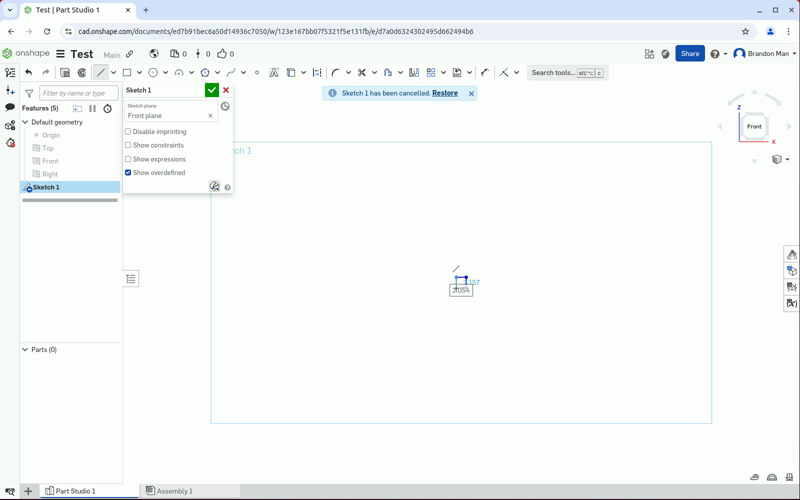
key(esc)
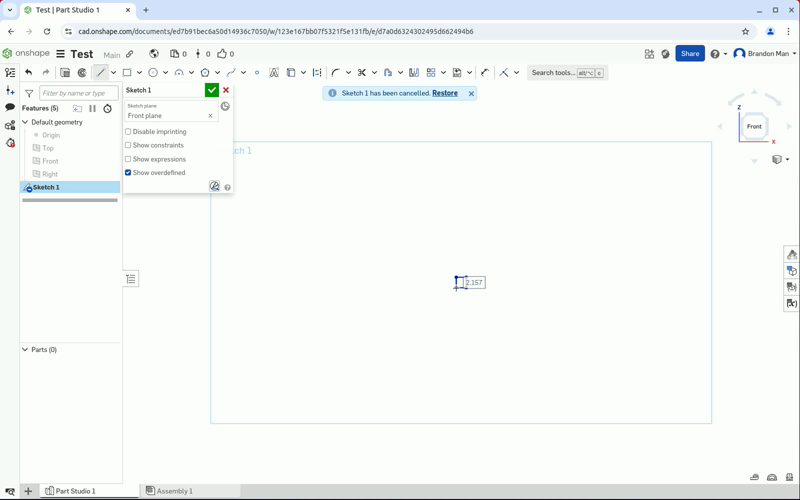
key(c)
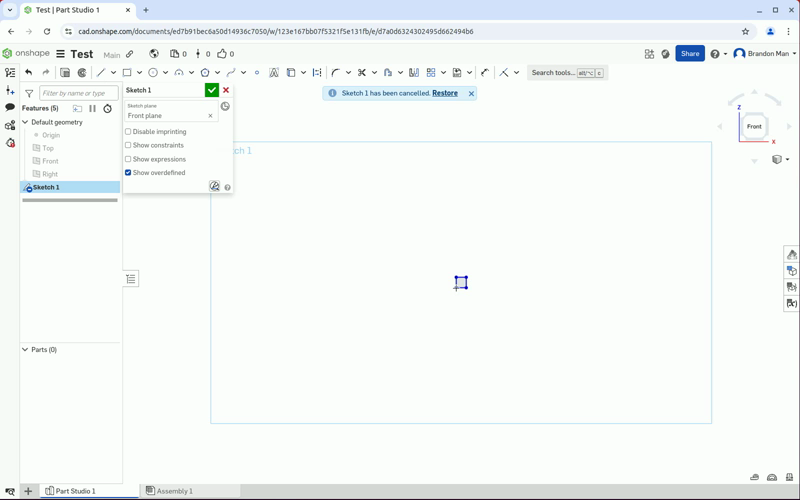
key_down(shift)
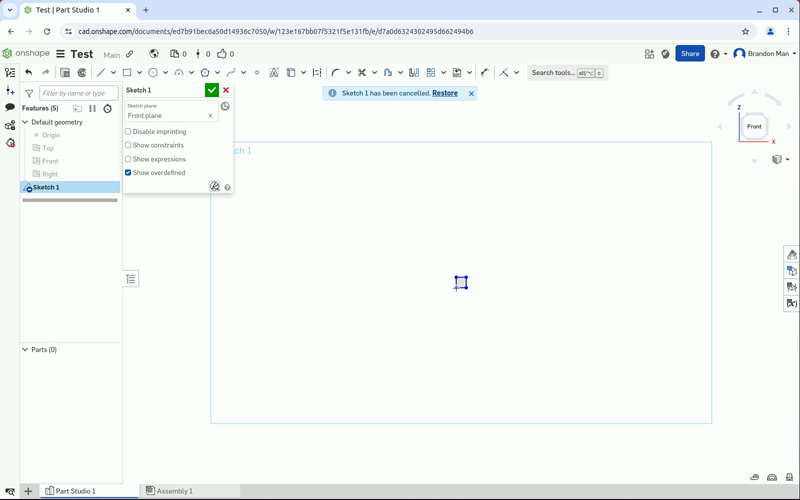
mouse_move(461, 282)
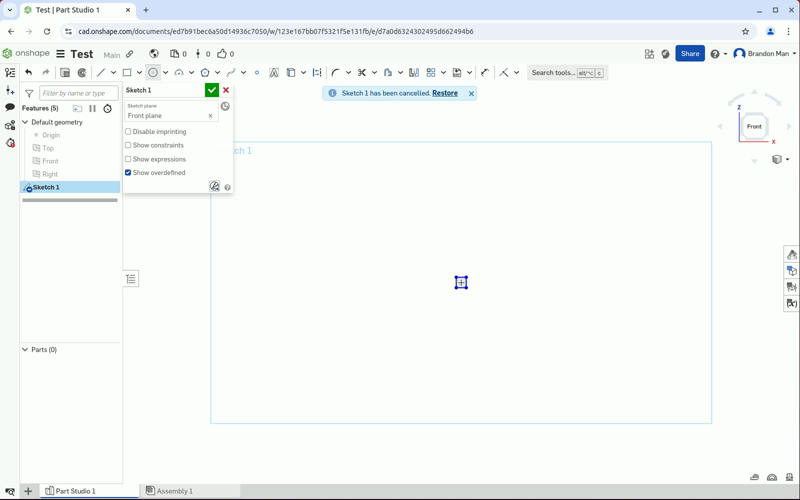
click(461, 282)
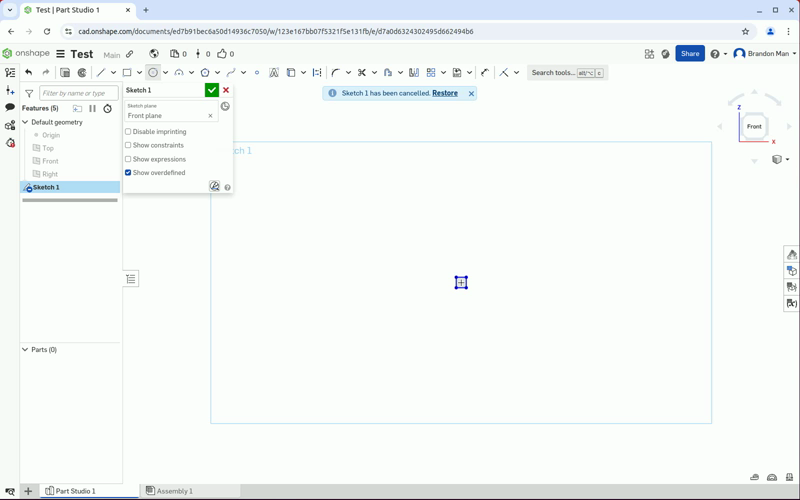
key_up(shift)
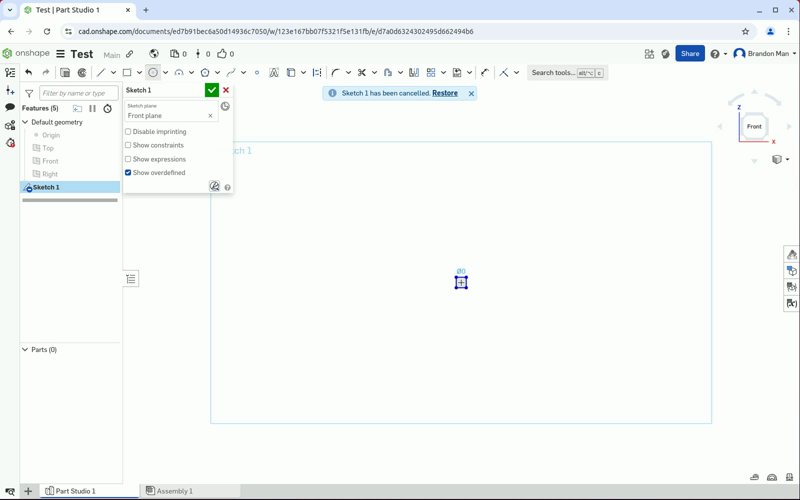
mouse_move(462, 282)
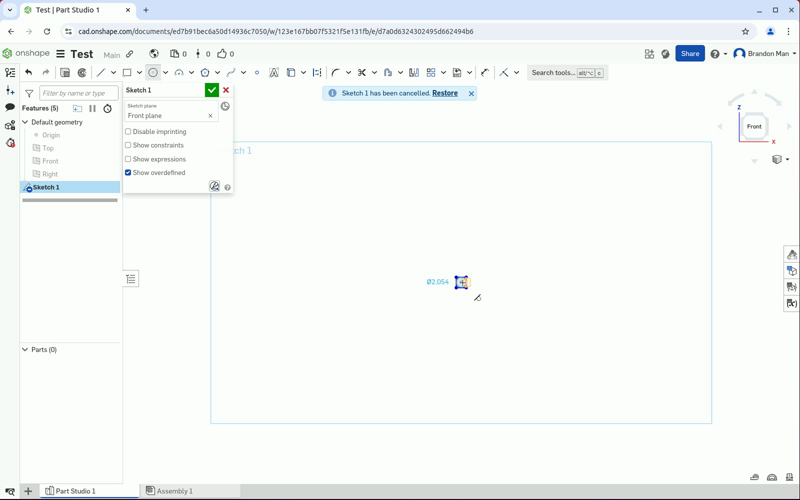
scroll(6)
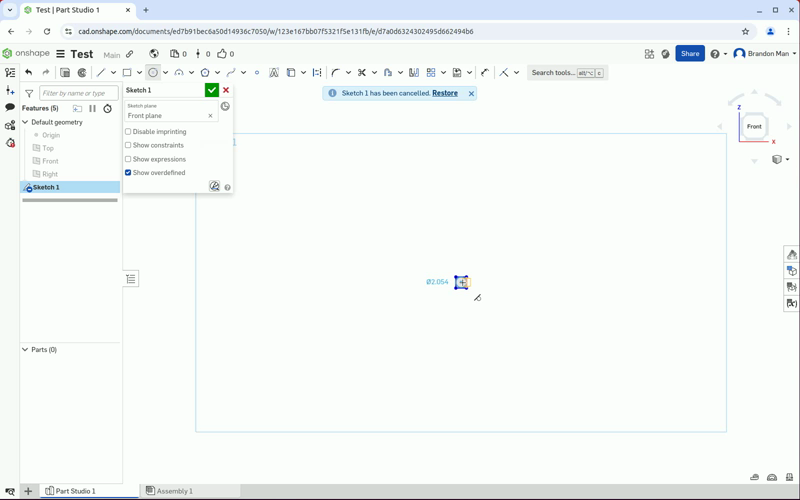
scroll(6)
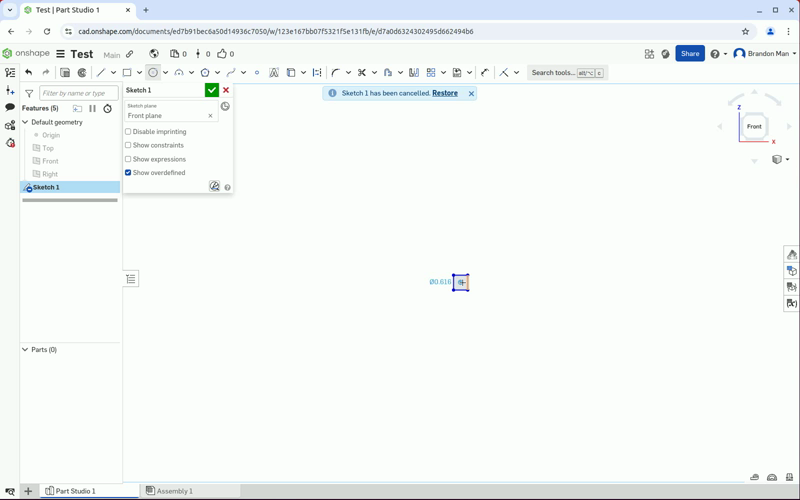
scroll(6)
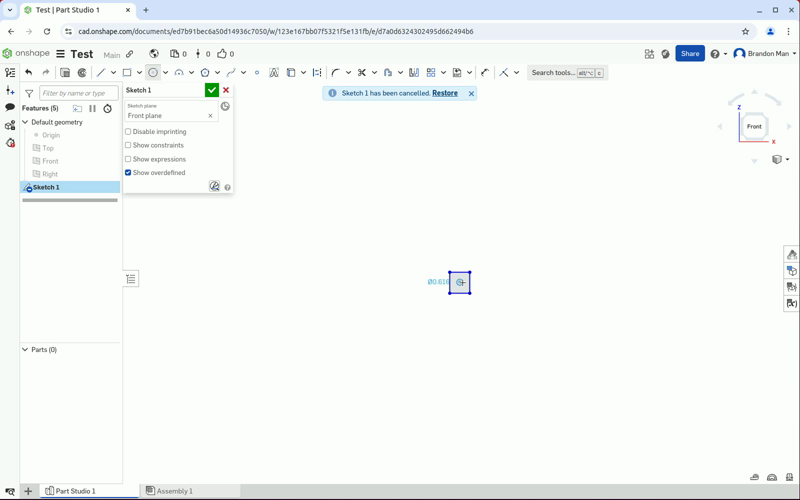
scroll(6)
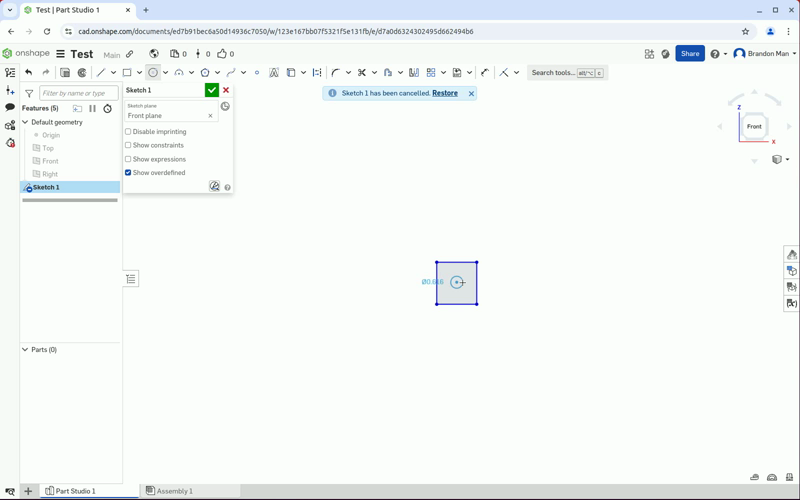
scroll(6)
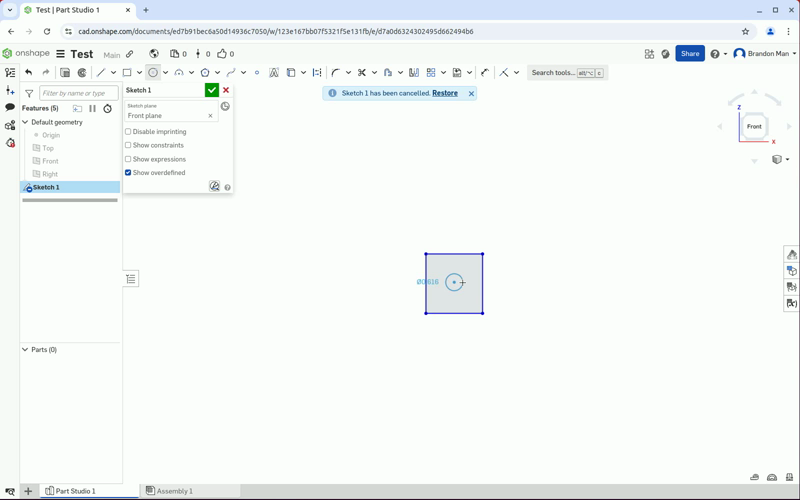
scroll(6)
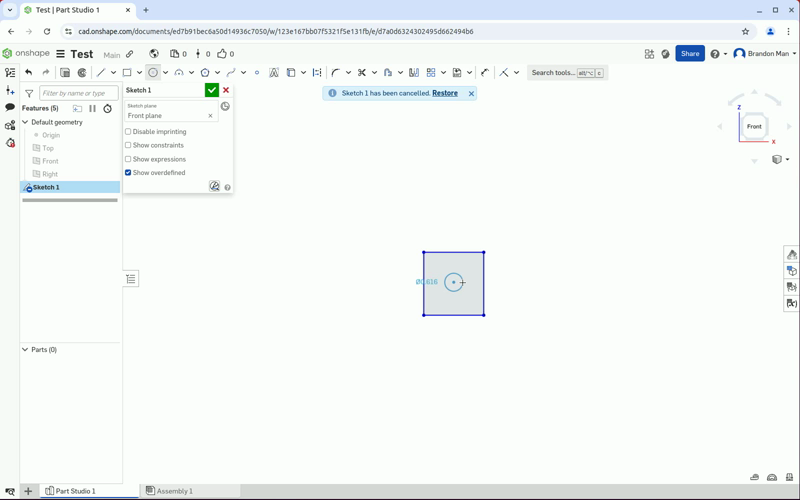
scroll(6)
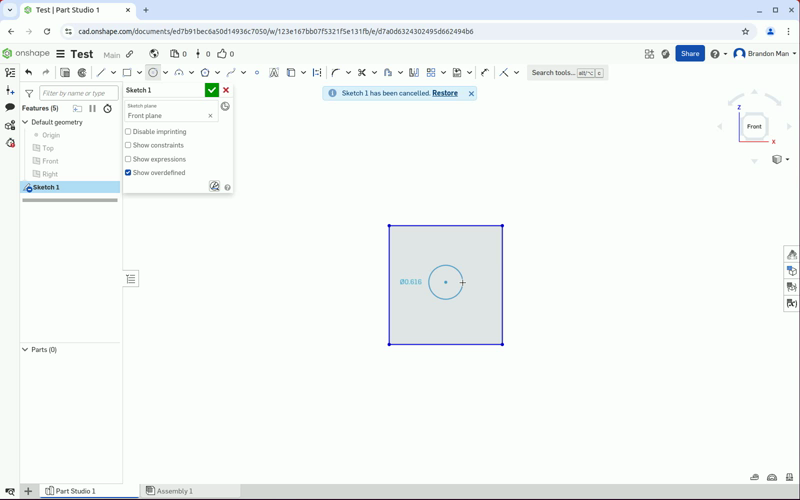
click(462, 282)
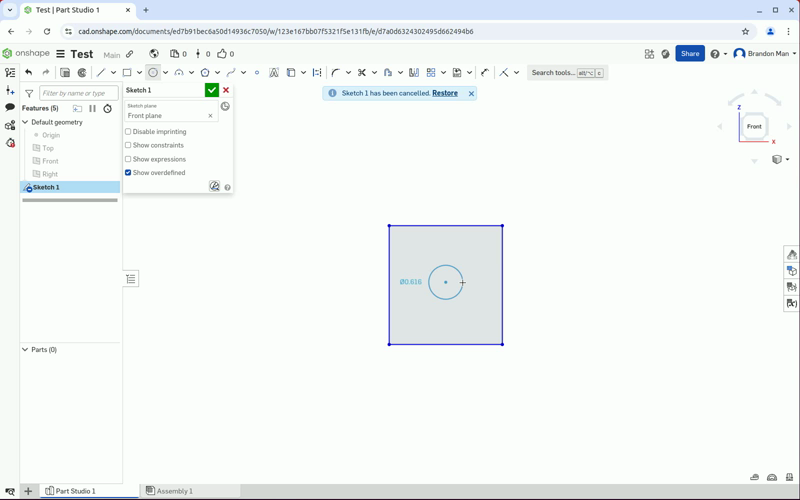
scroll(-6)
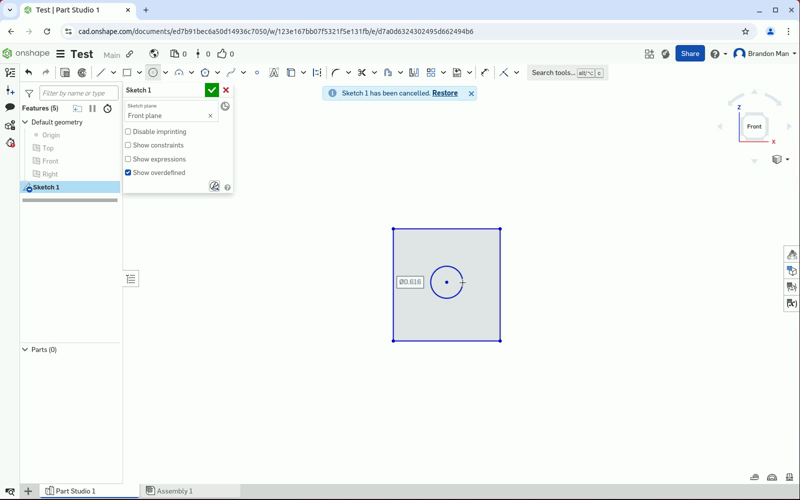
scroll(-6)
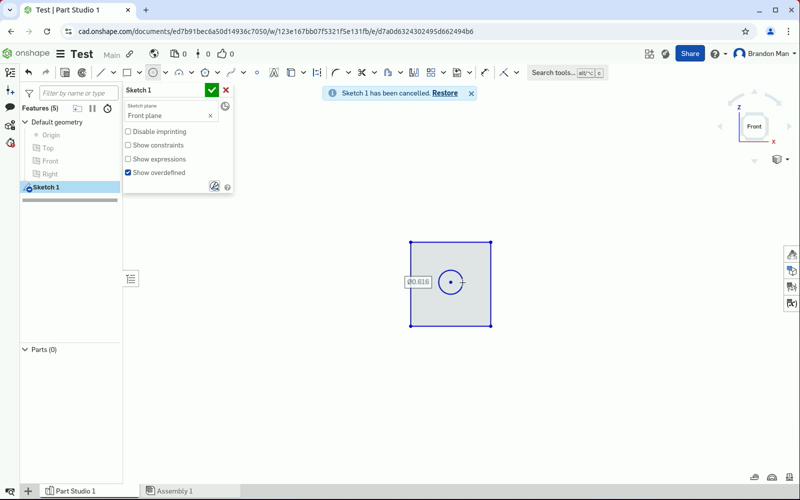
scroll(-6)
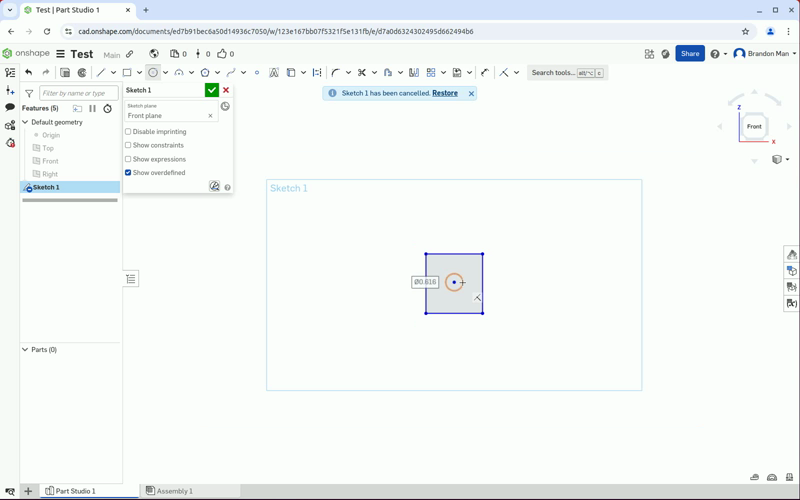
scroll(-6)
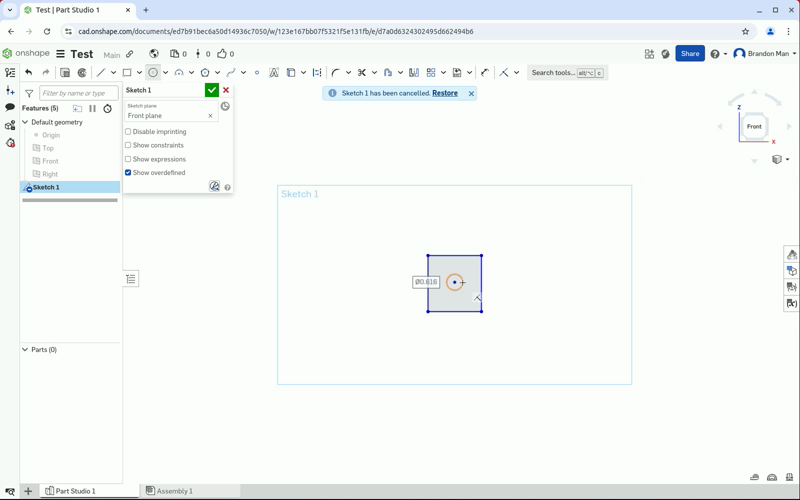
scroll(-6)
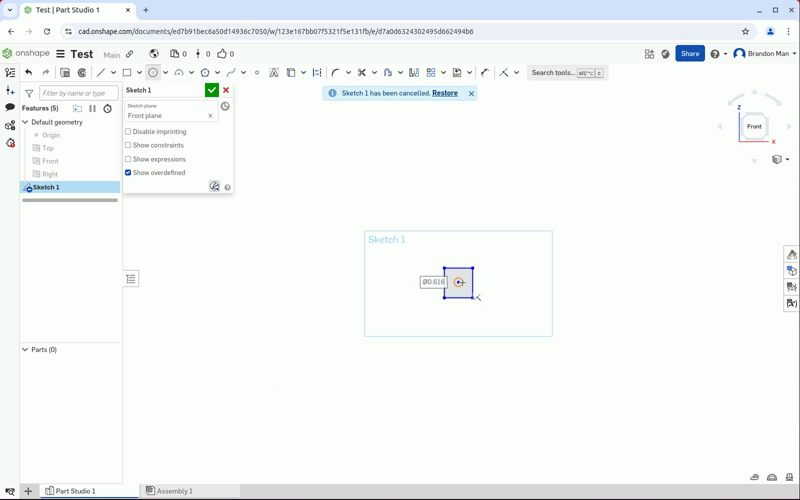
scroll(-6)
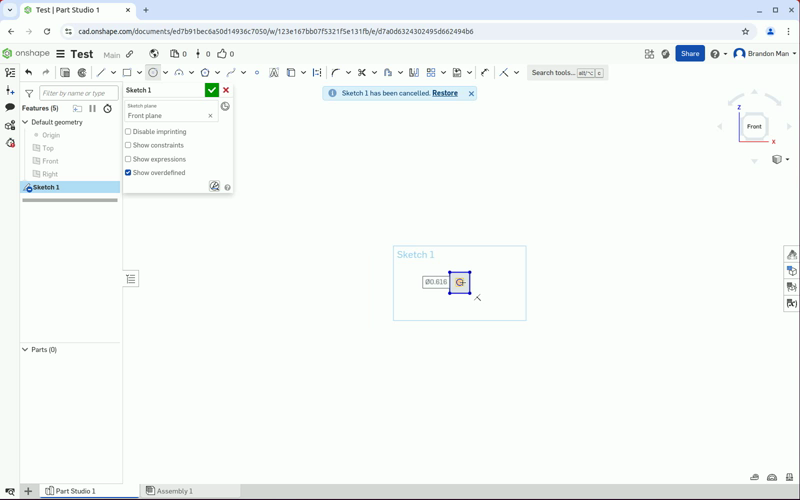
scroll(-6)
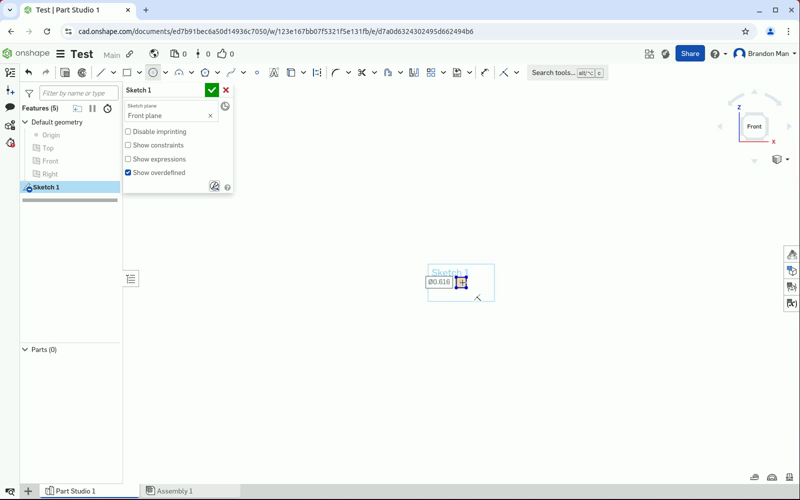
key(esc)
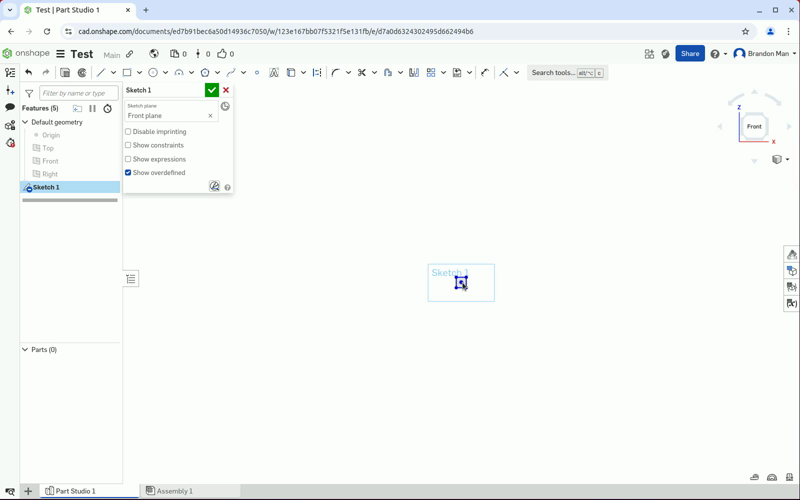
mouse_move(462, 281)
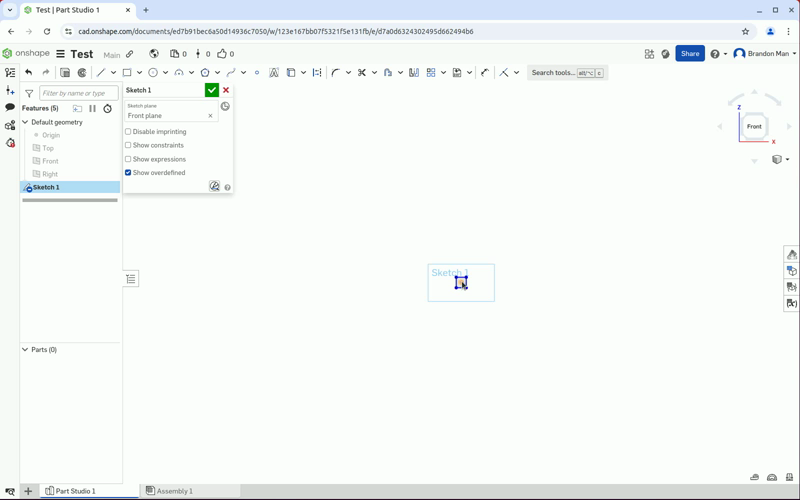
scroll(6)
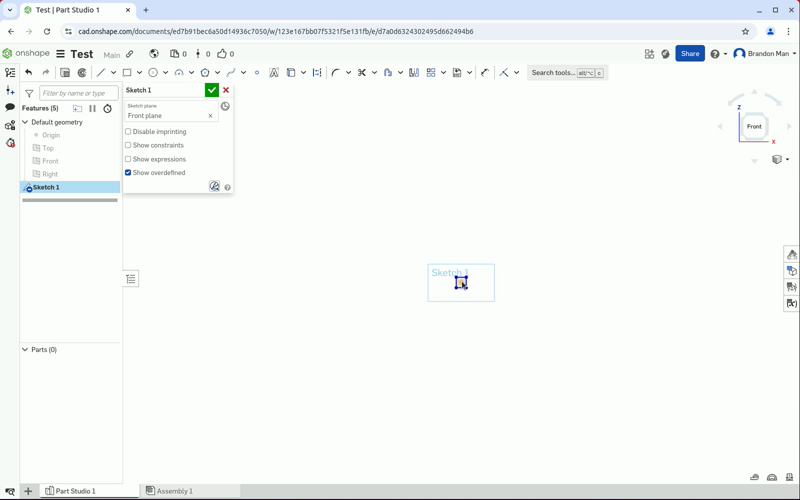
scroll(6)
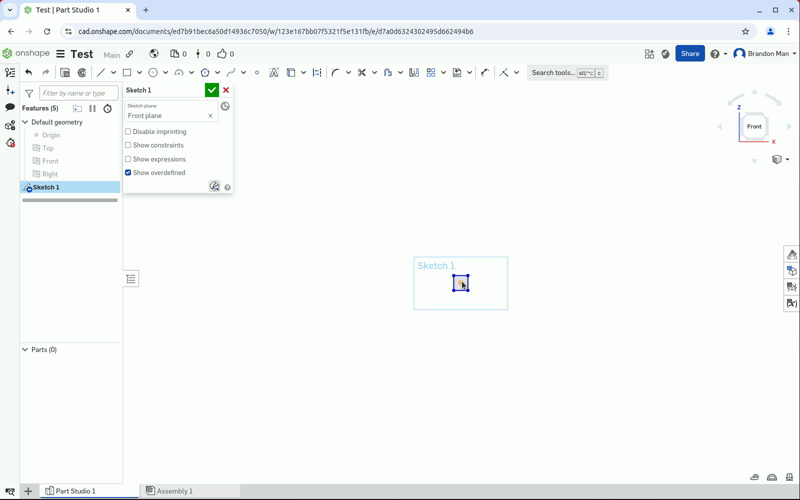
scroll(6)
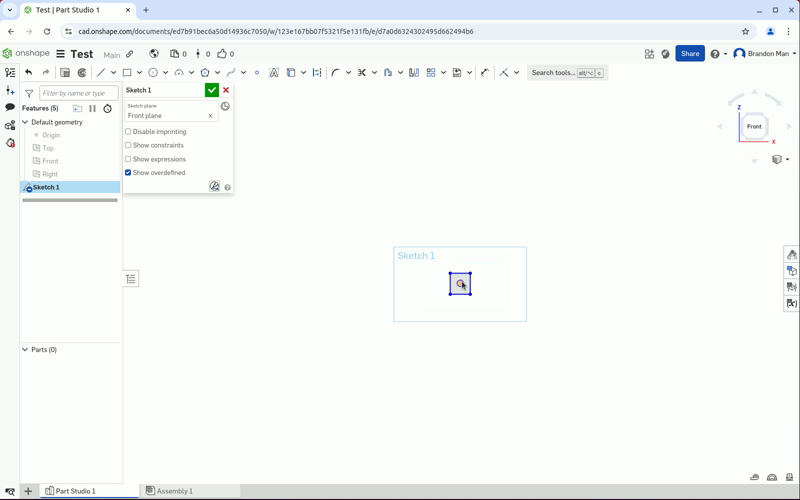
scroll(6)
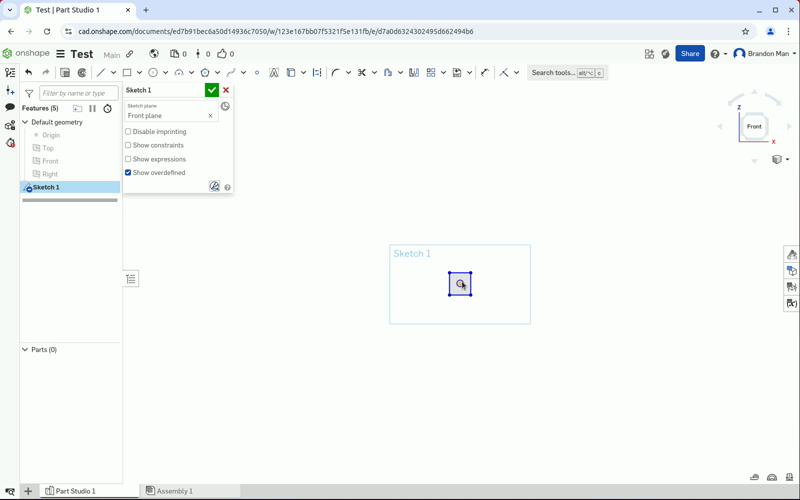
scroll(6)
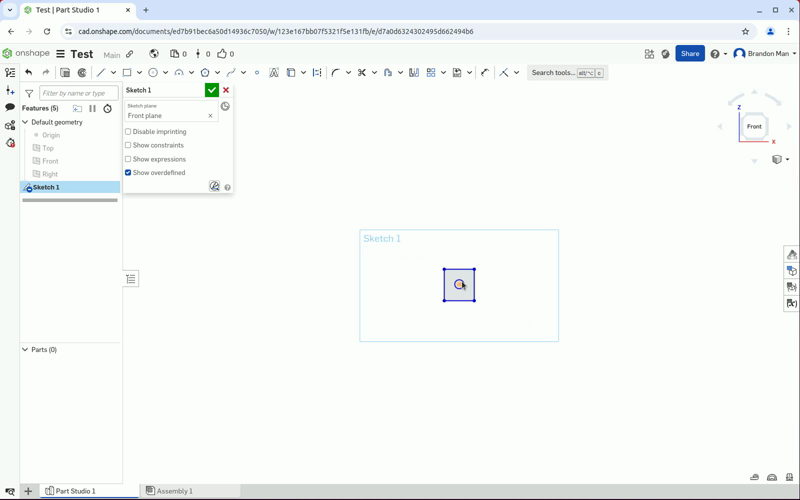
scroll(6)
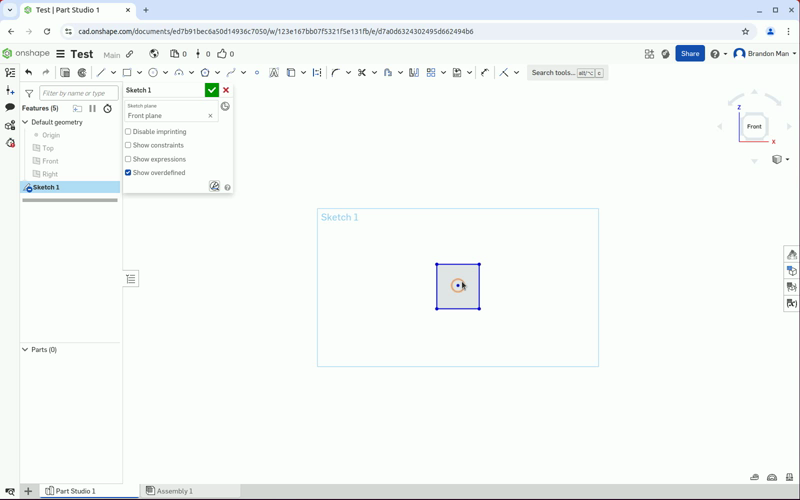
scroll(6)
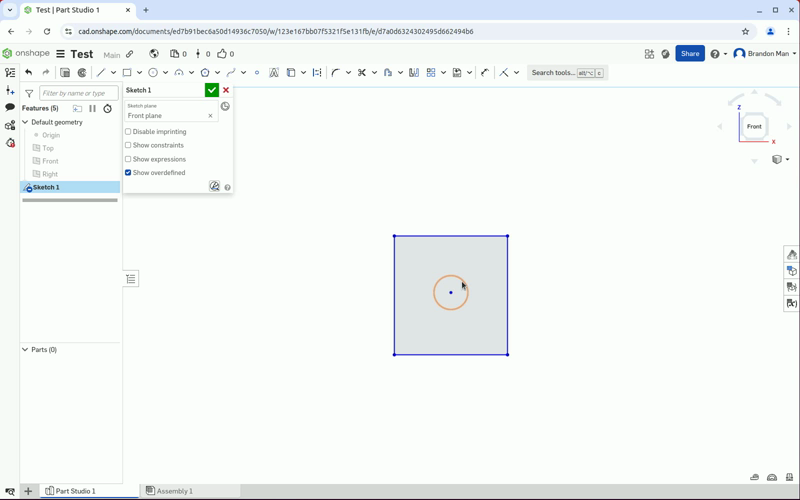
click(462, 281)
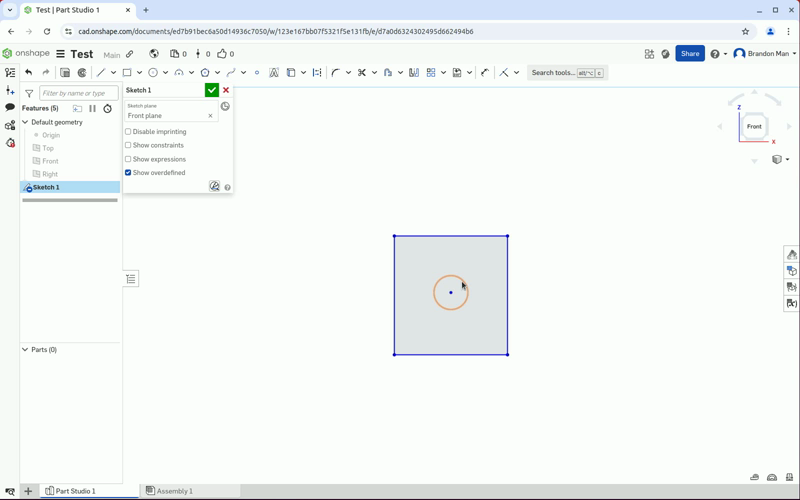
scroll(-6)
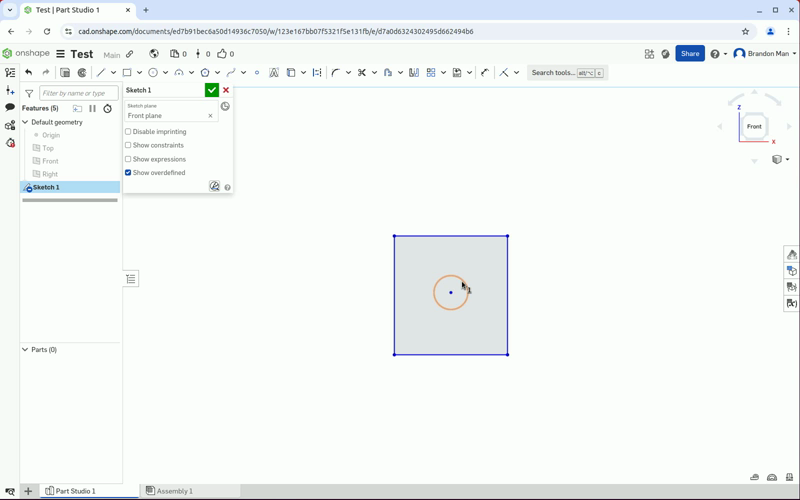
scroll(-6)
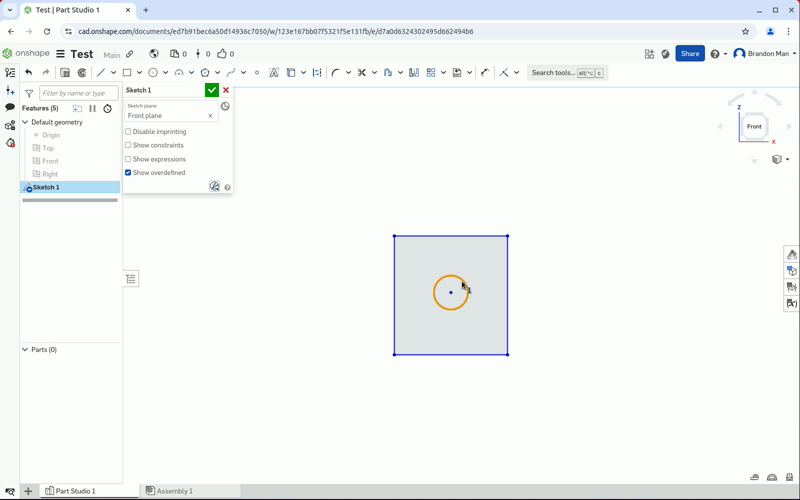
scroll(-6)
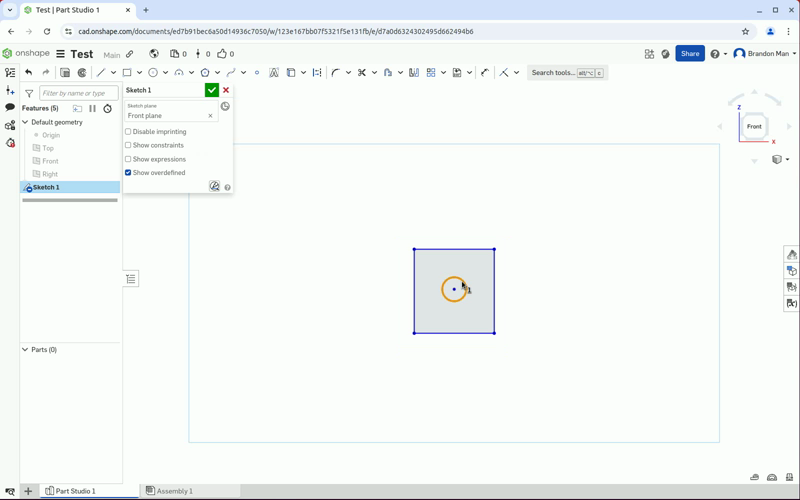
scroll(-6)
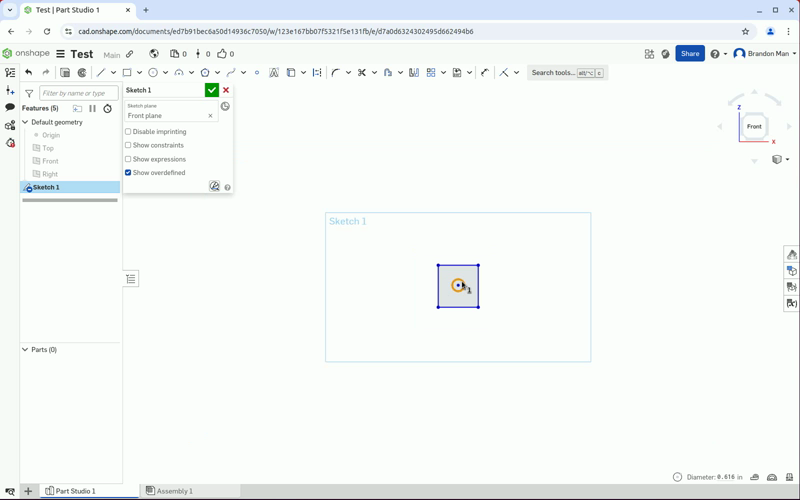
scroll(-6)
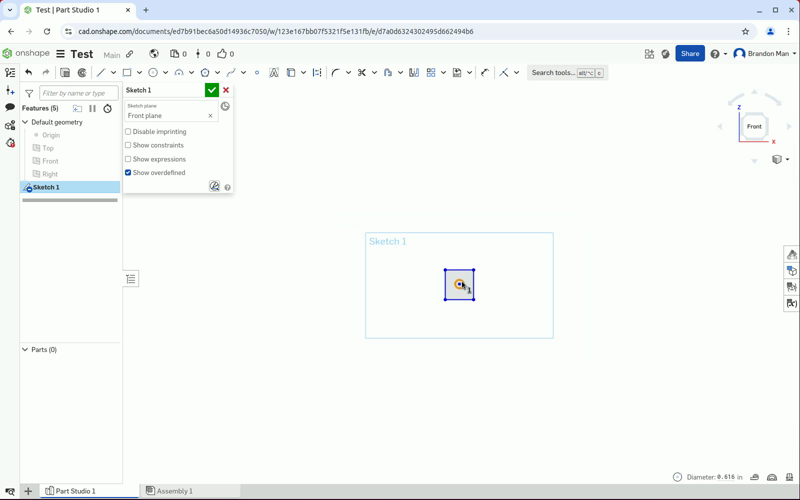
scroll(-6)
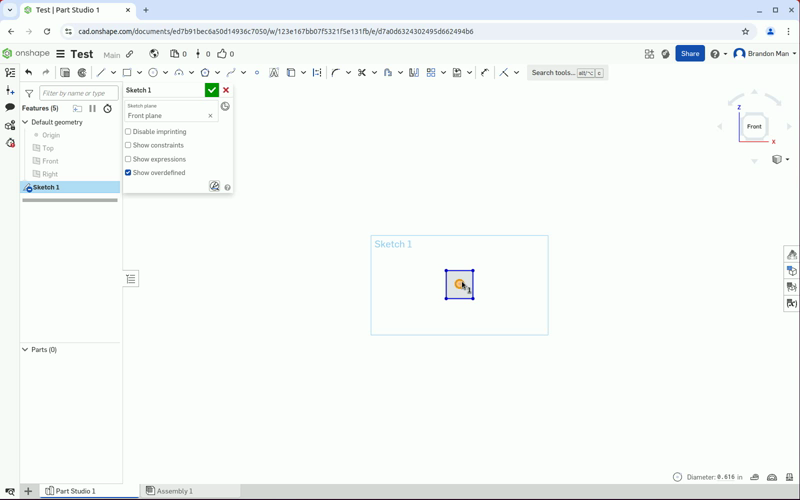
scroll(-6)
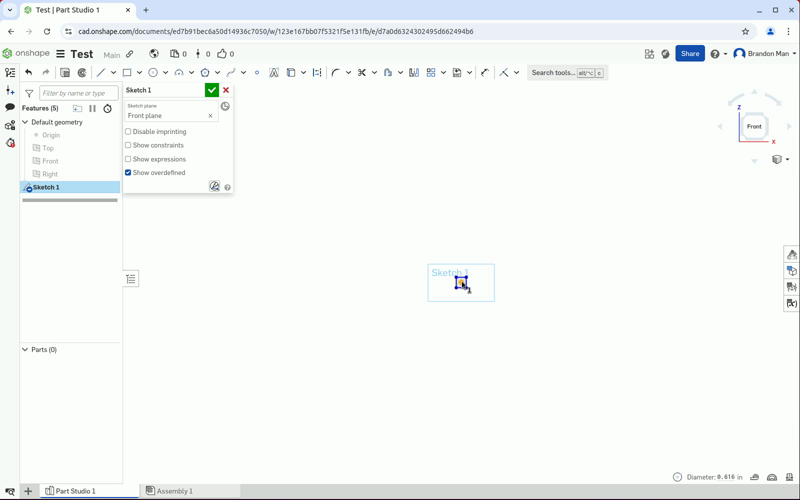
mouse_move(73, 352)
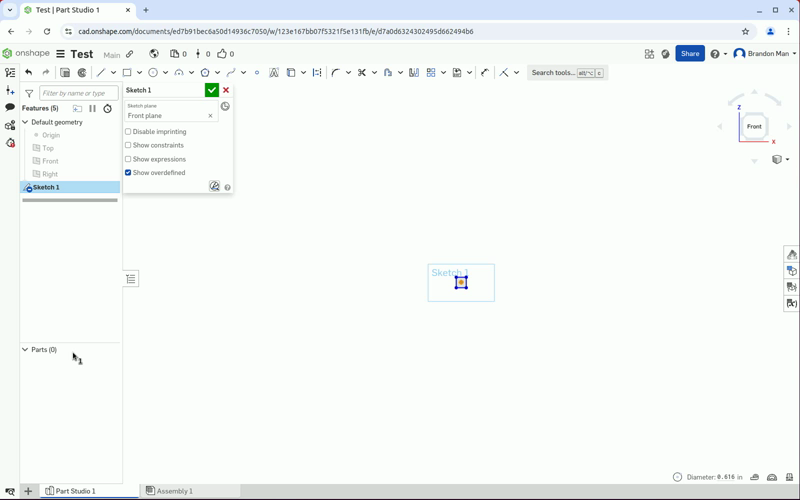
key(shift+y)
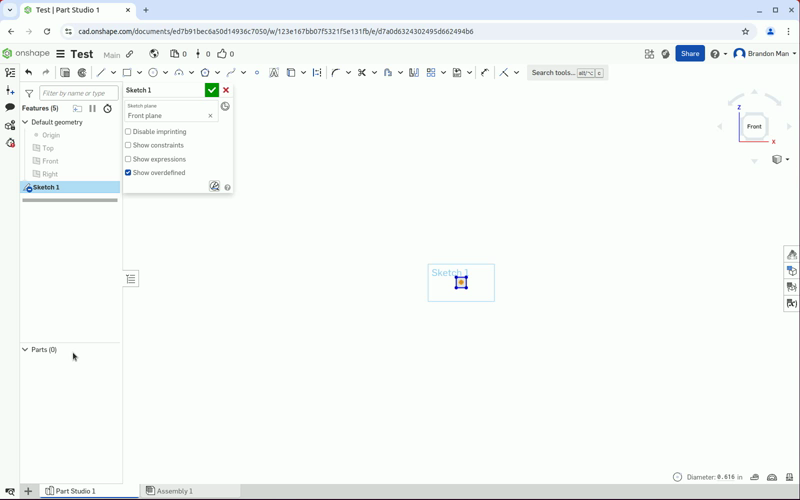
key(shift+e)
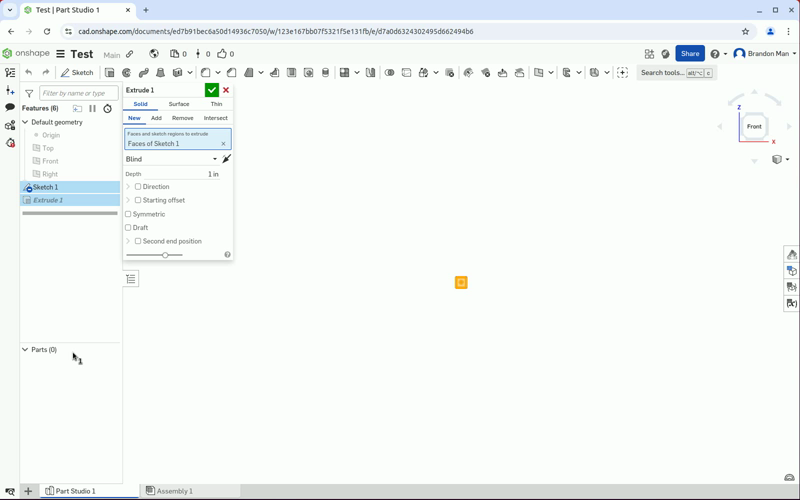
mouse_move(143, 106)
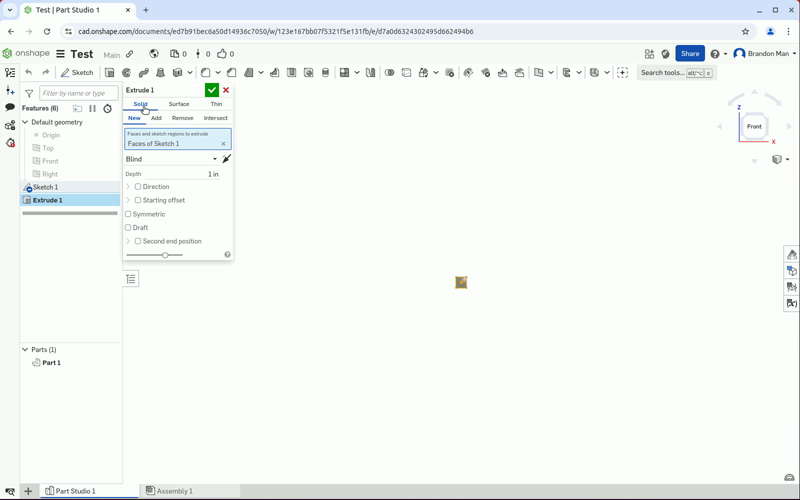
click(143, 106)
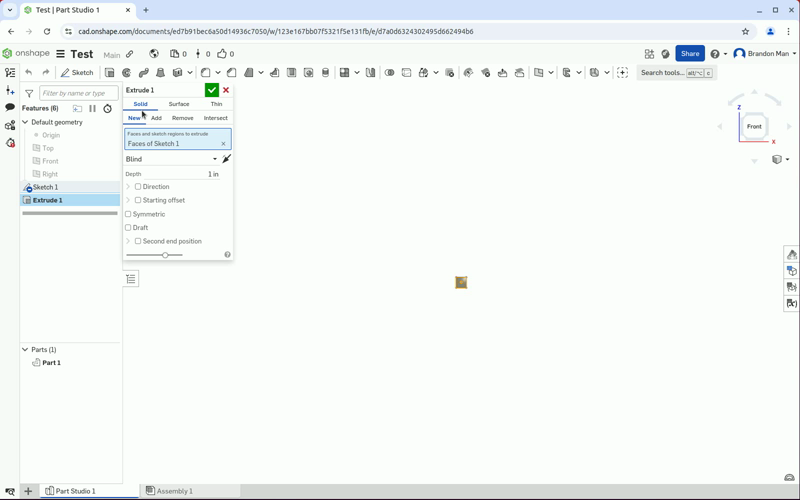
mouse_move(137, 120)
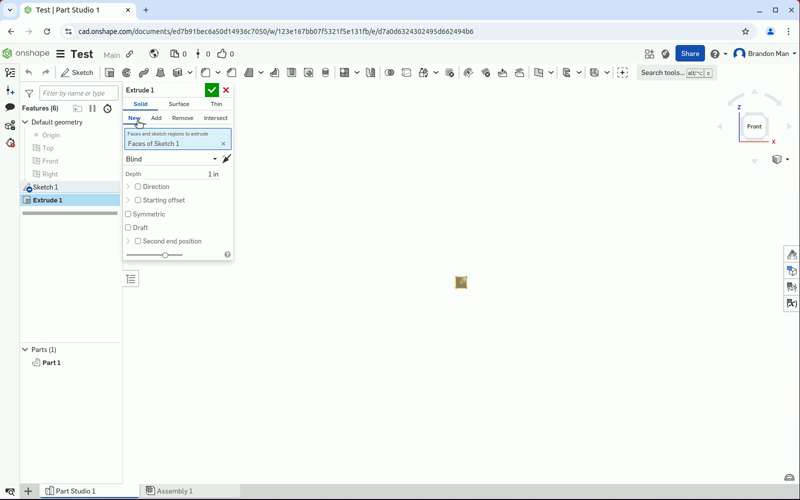
click(137, 120)
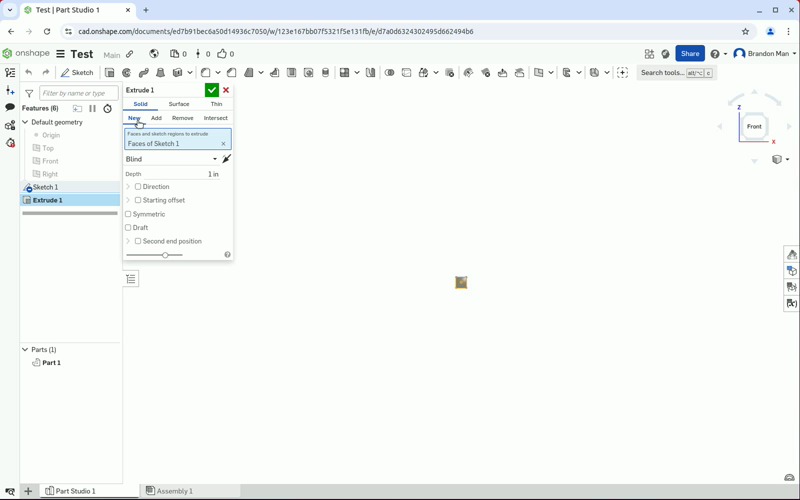
key(tab, 4)
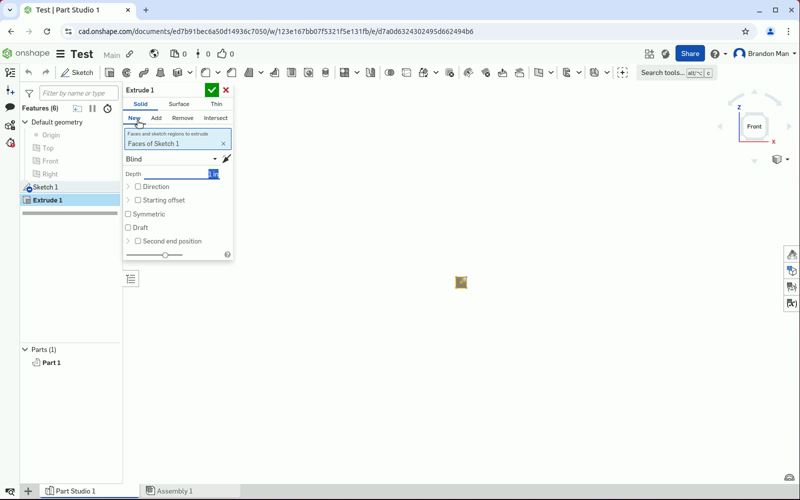
text(46.216)
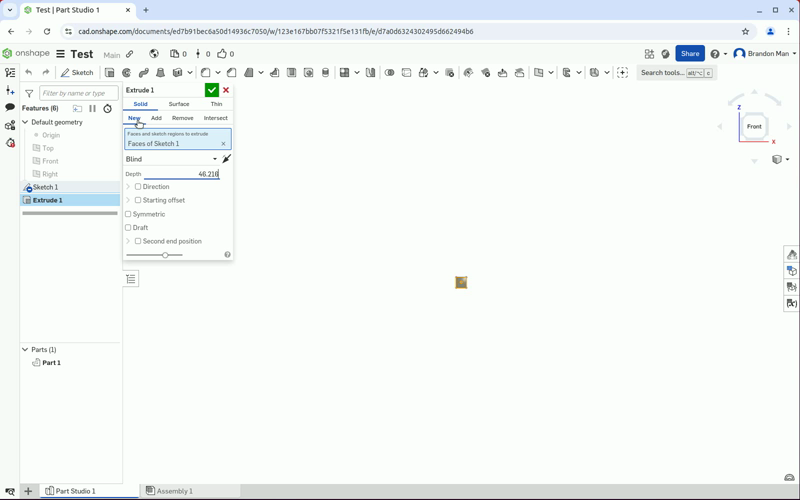
key(tab, 3)
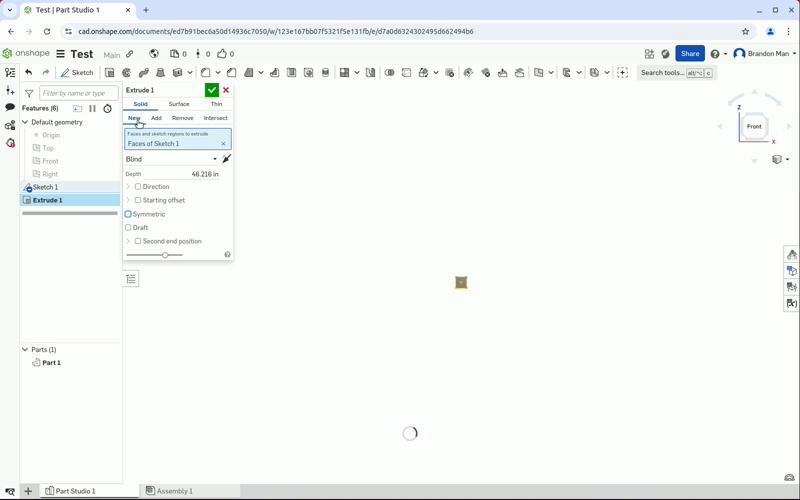
key(space)
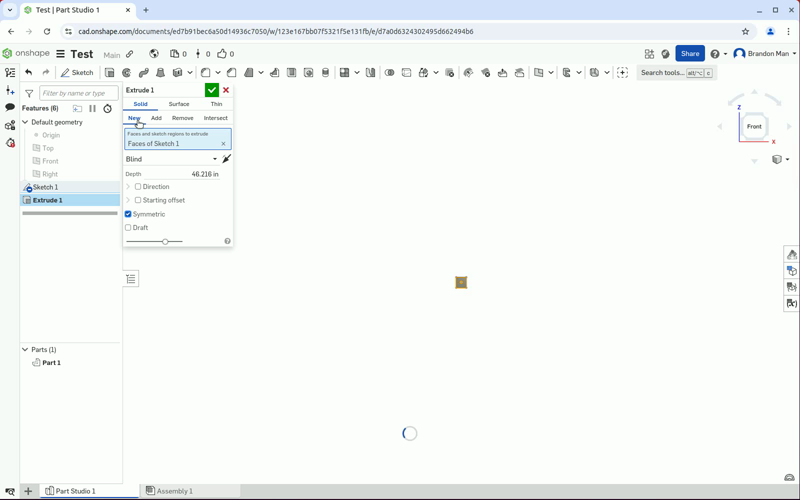
key(enter)
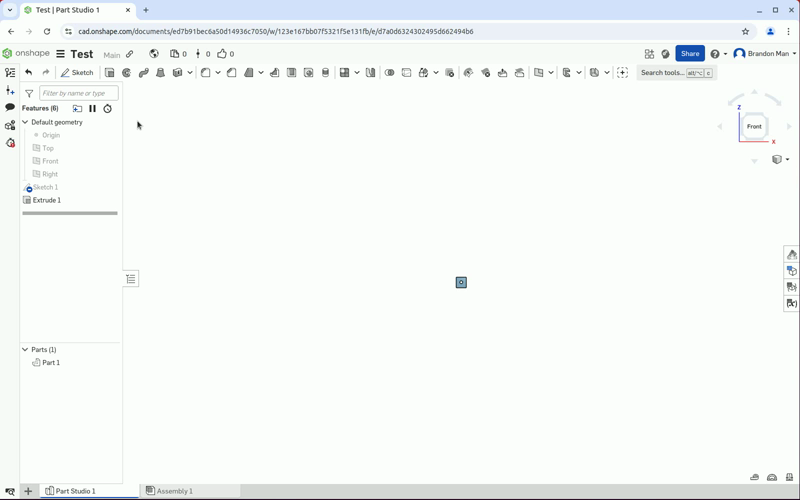
key(shift+h)
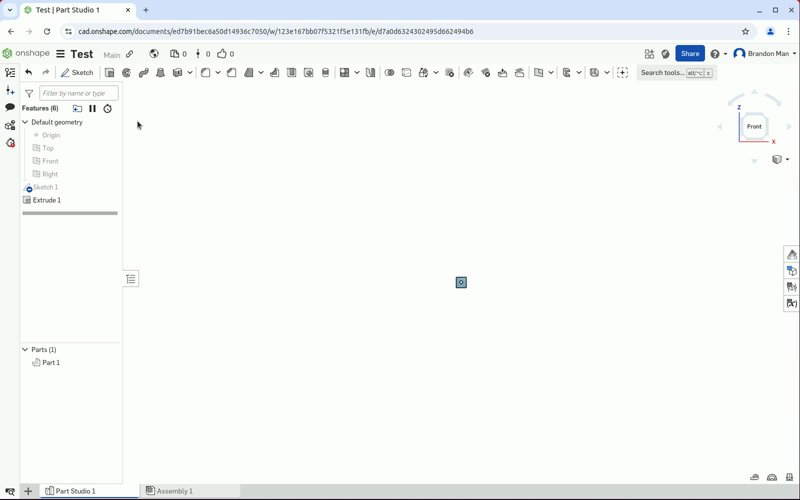
key(shift+h)
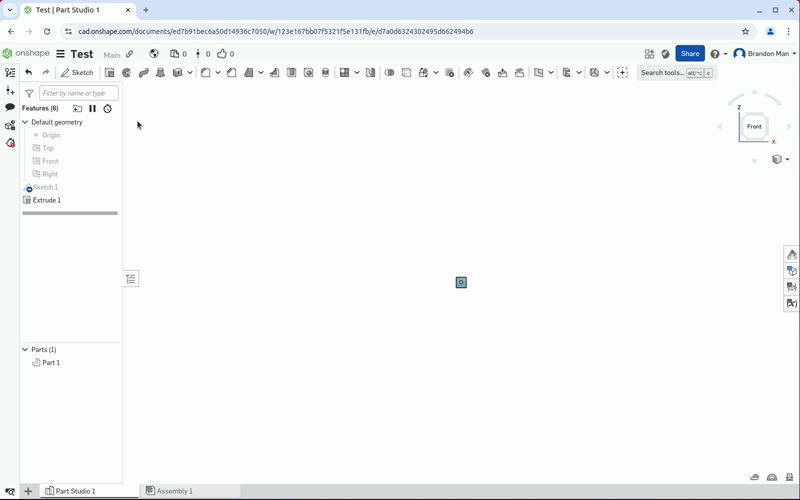
mouse_move(73, 189)
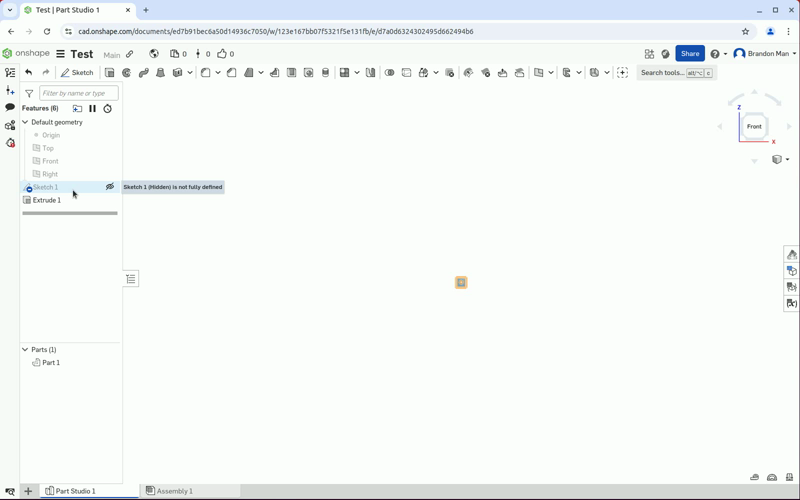
click(73, 189)
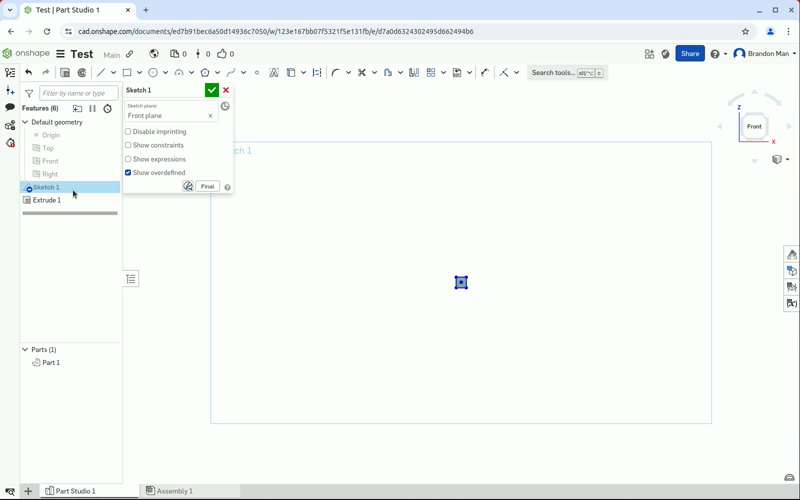
mouse_move(229, 92)
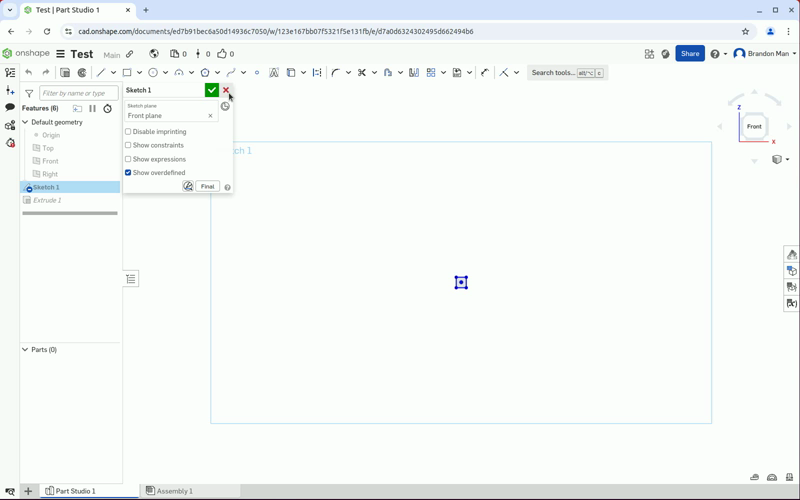
click(229, 92)
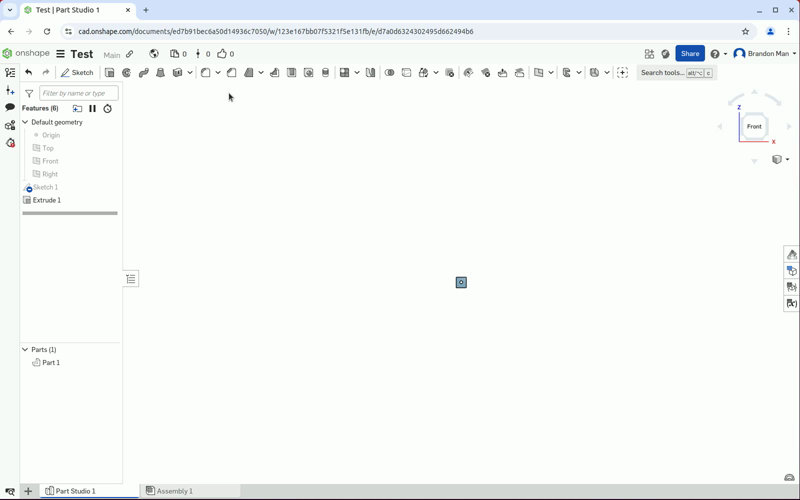
mouse_move(73, 352)
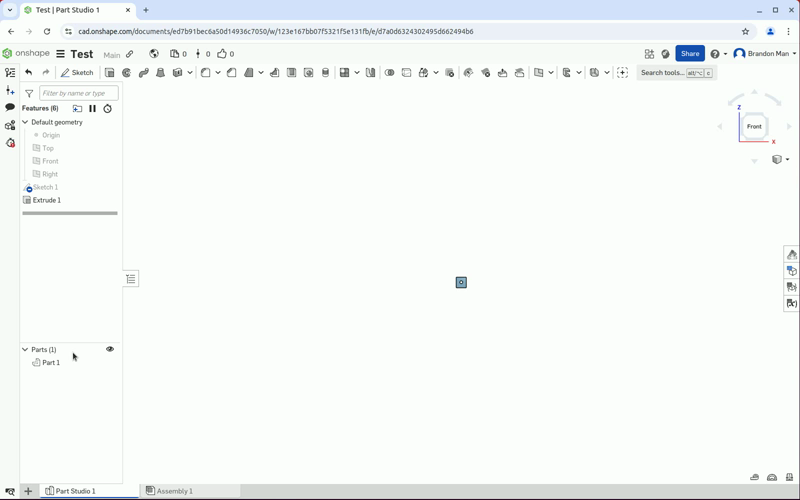
key(y)
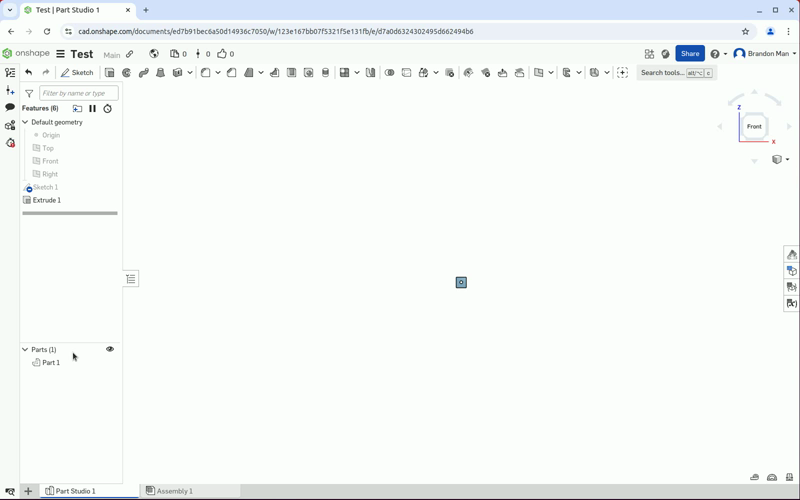
key(shift+p)
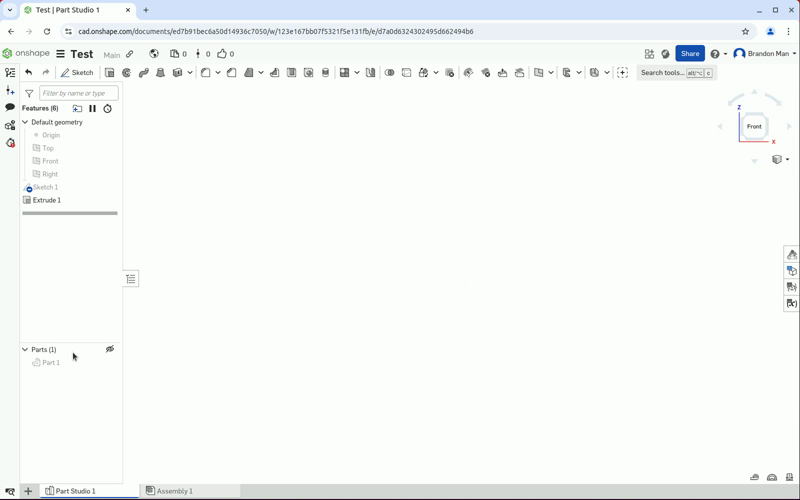
key(space)
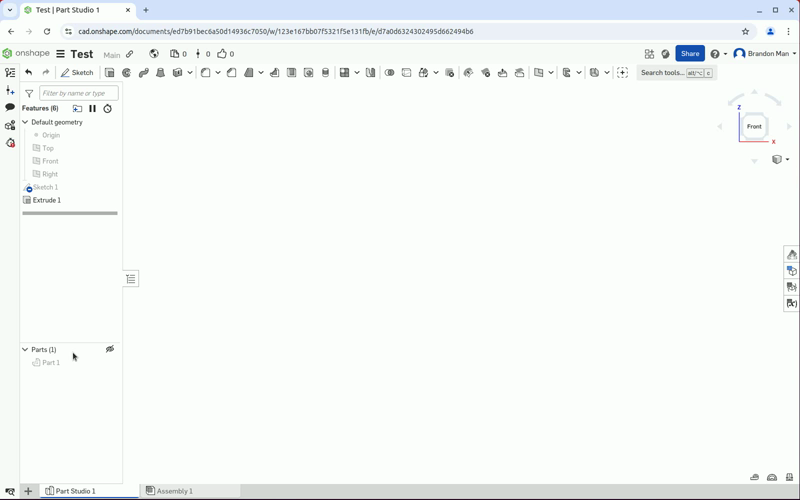
key_down(shift)
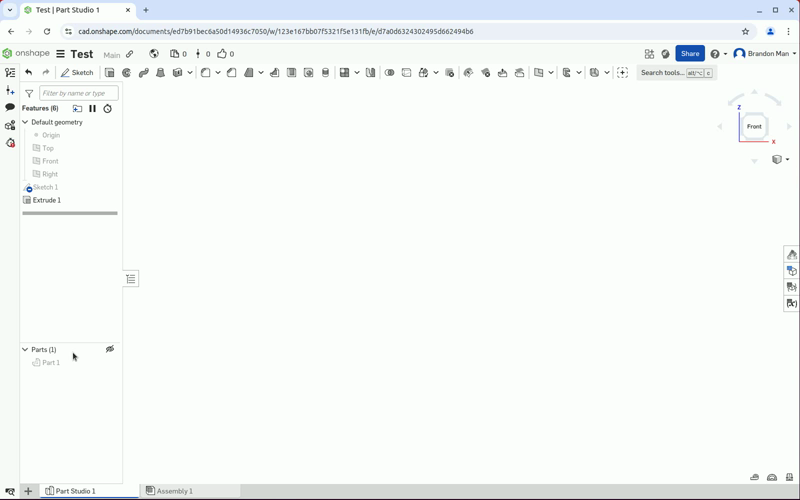
key(left)
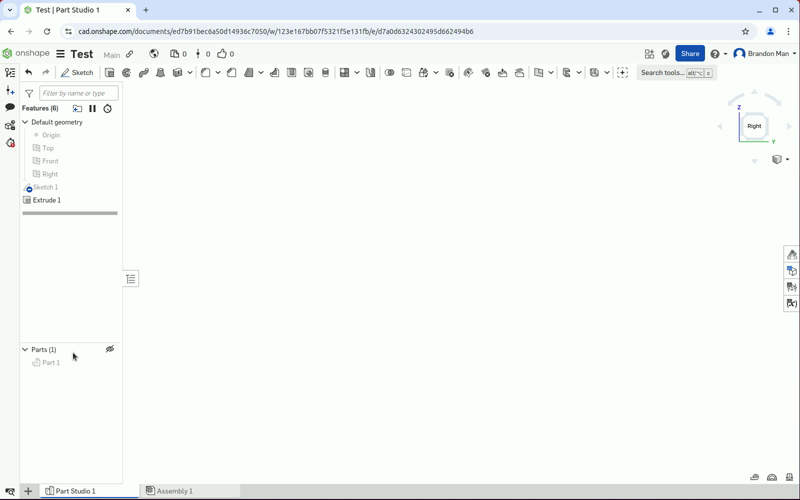
key_up(shift)
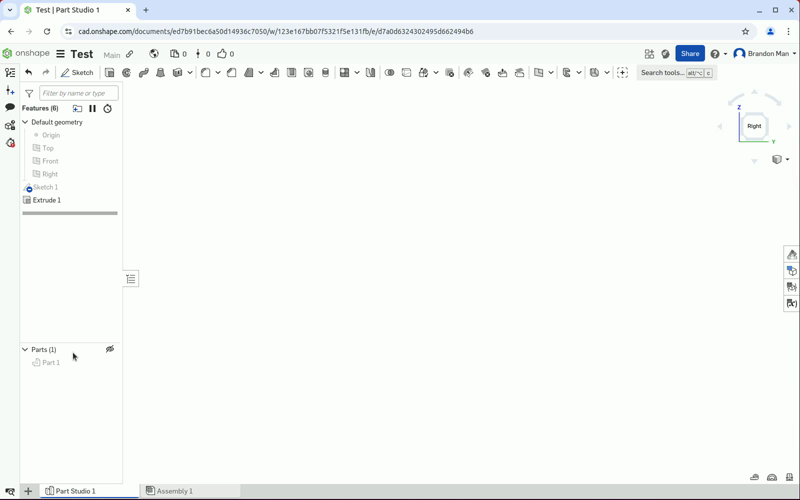
mouse_move(73, 352)
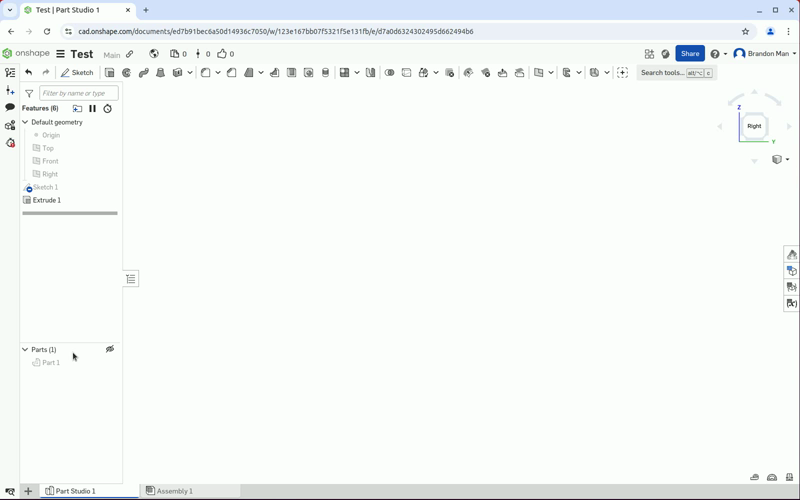
key(shift+y)
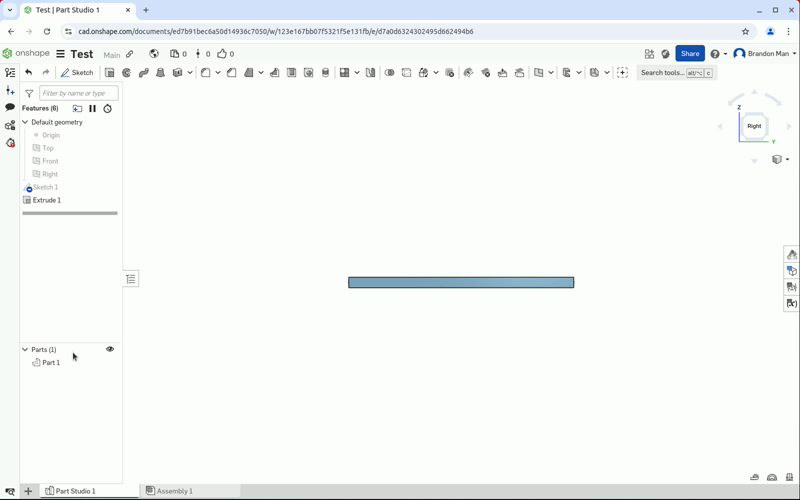
mouse_move(541, 75)
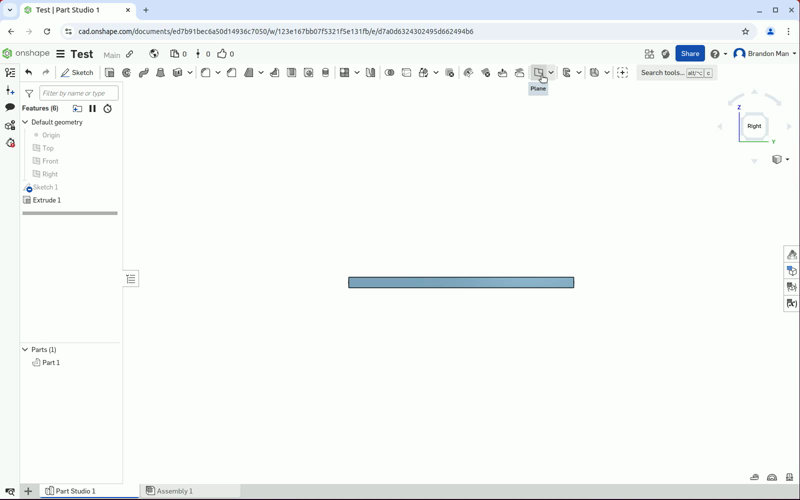
click(541, 75)
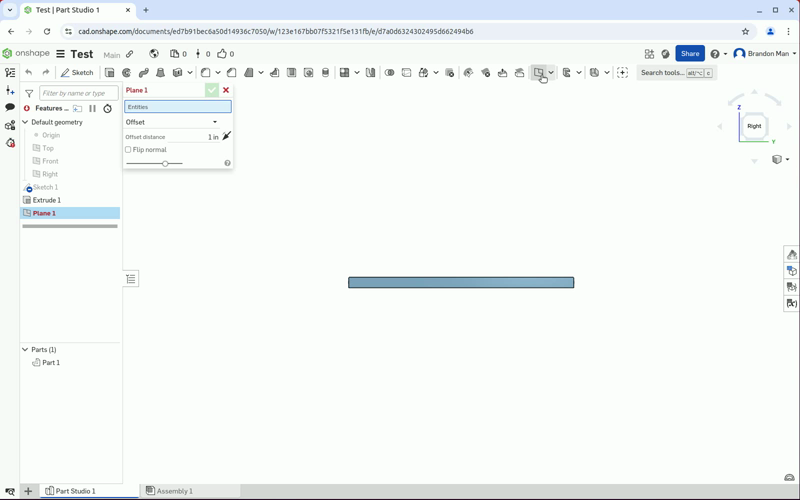
mouse_move(73, 176)
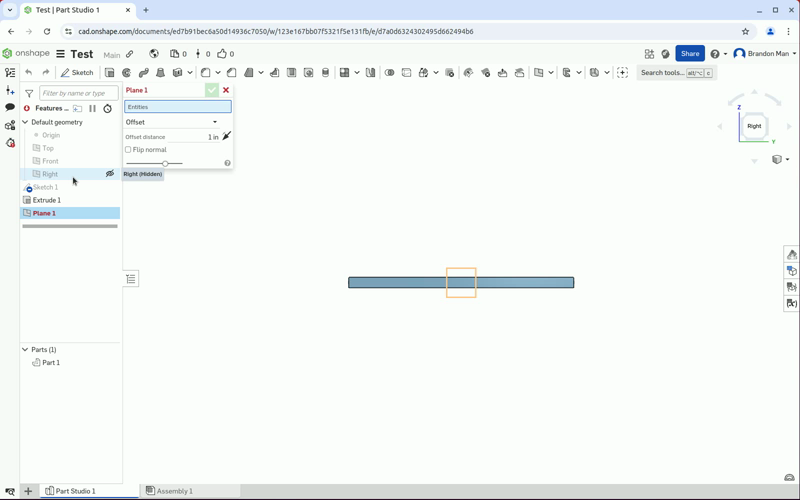
click(73, 176)
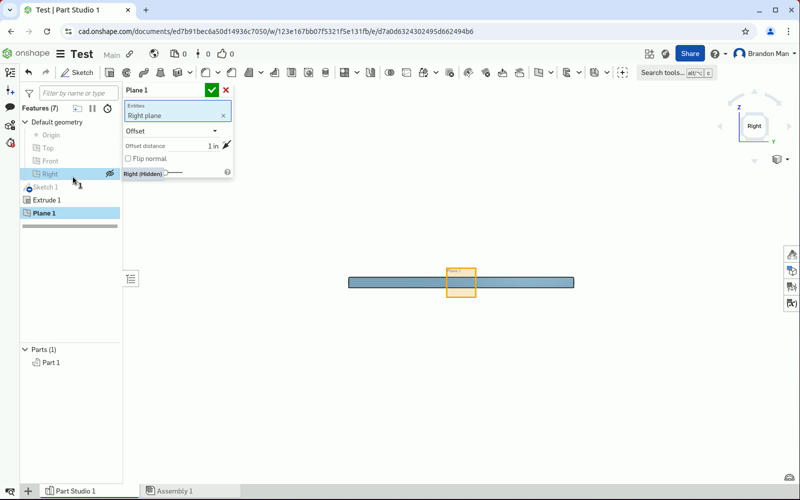
key(tab, 2)
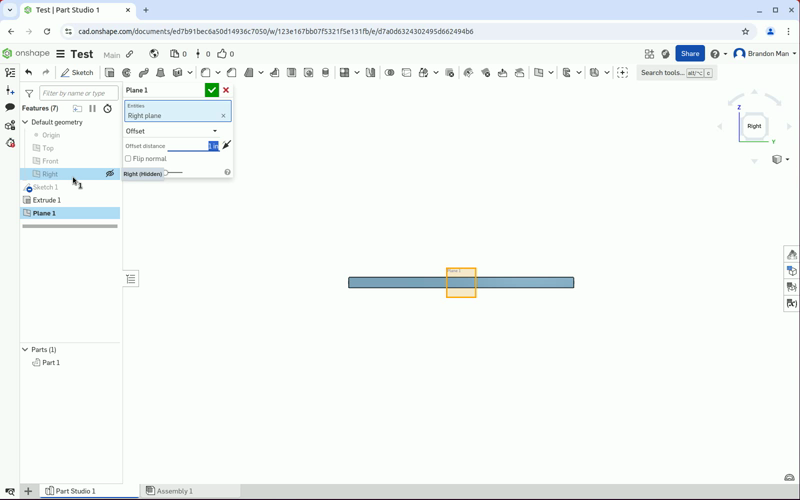
text(0.955)
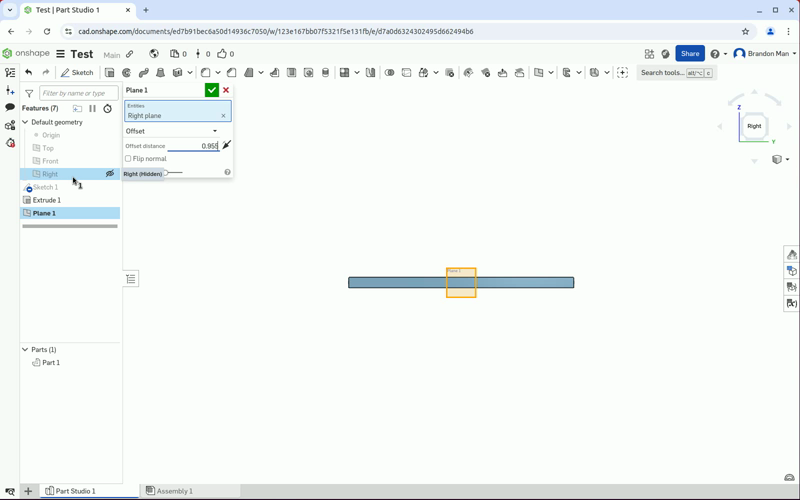
key(enter, 2)
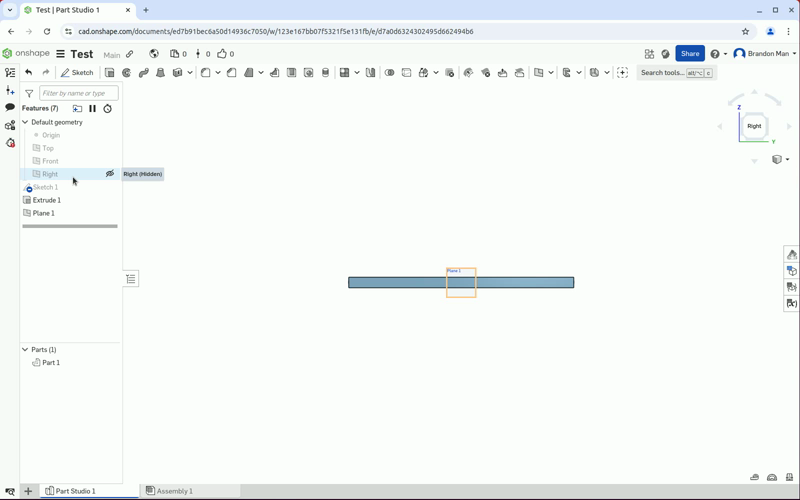
key(shift+s)
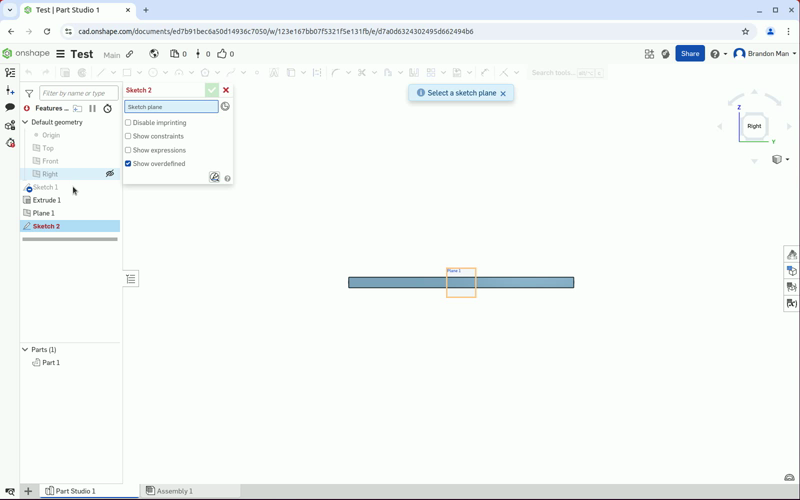
mouse_move(73, 215)
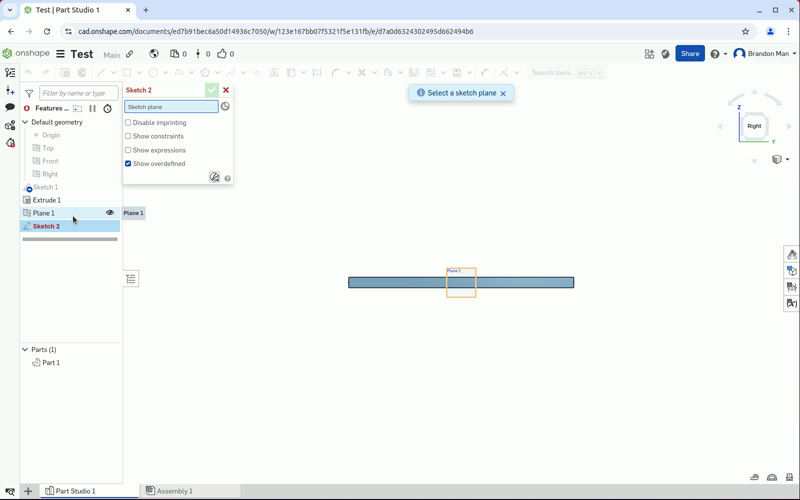
click(73, 215)
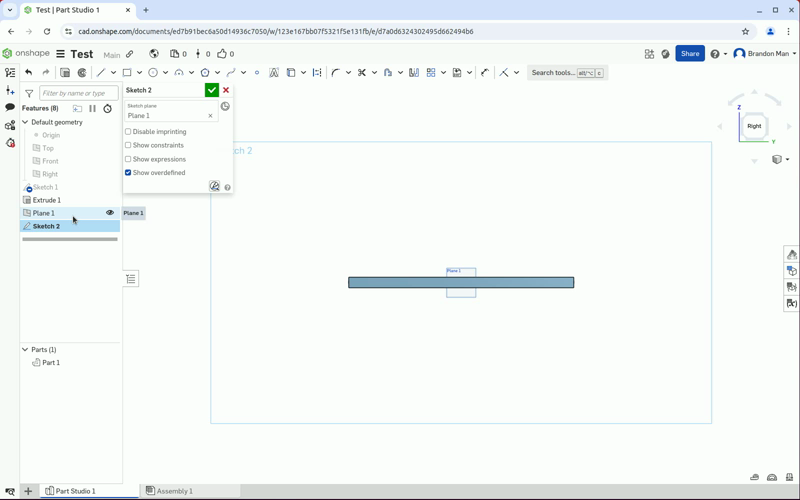
mouse_move(73, 352)
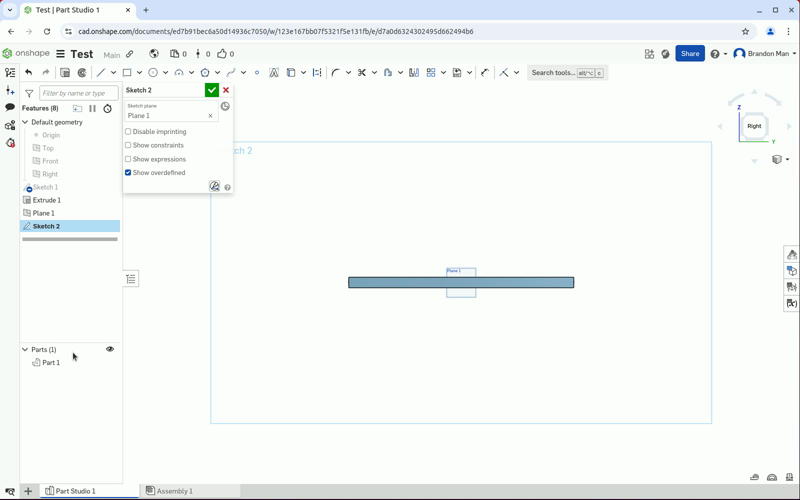
key(y)
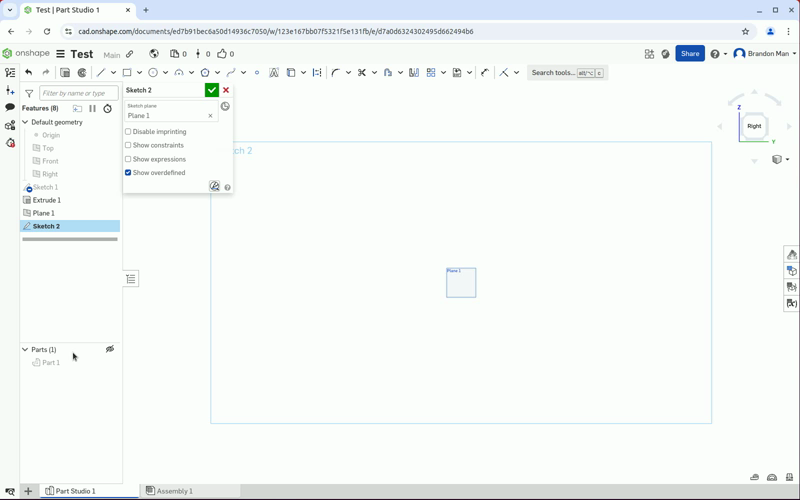
key(c)
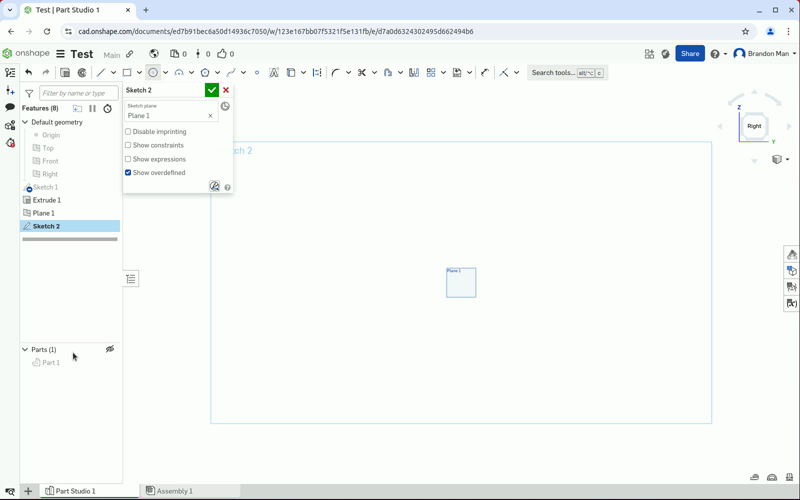
key_down(shift)
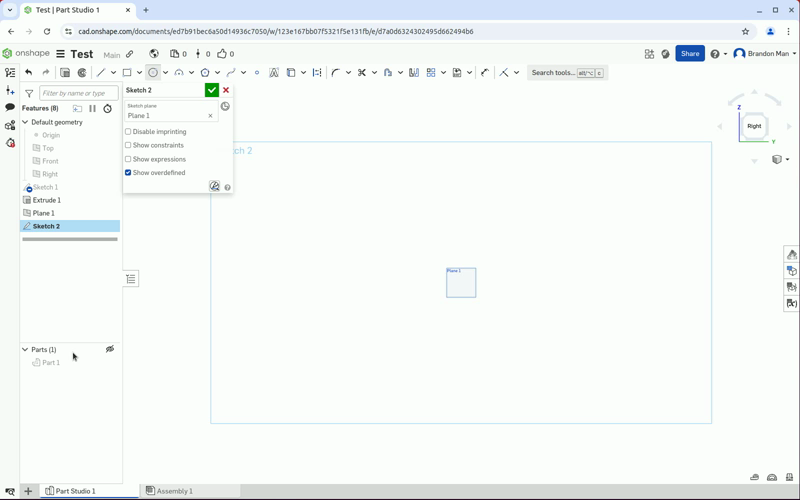
mouse_move(353, 282)
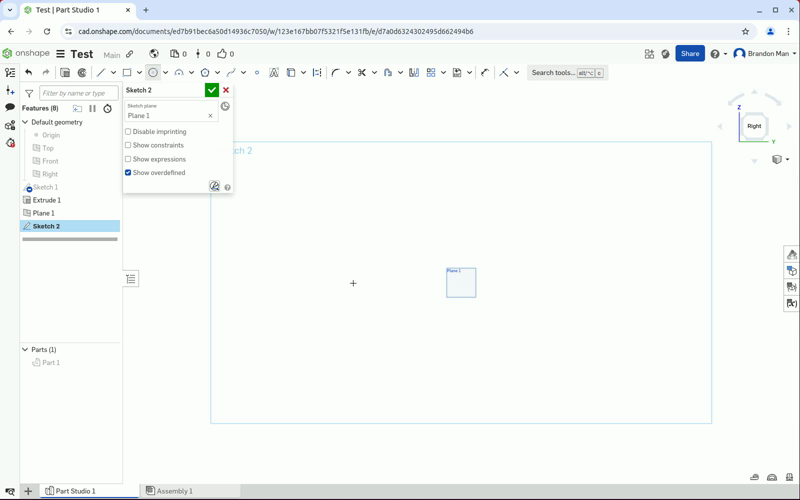
click(353, 282)
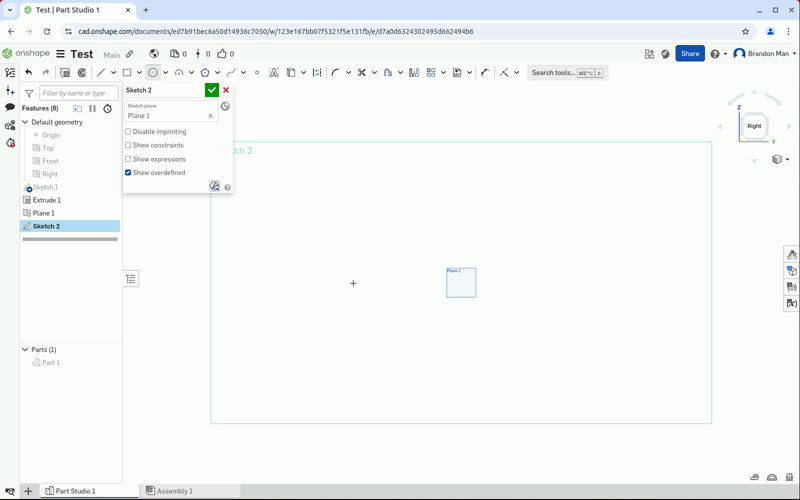
key_up(shift)
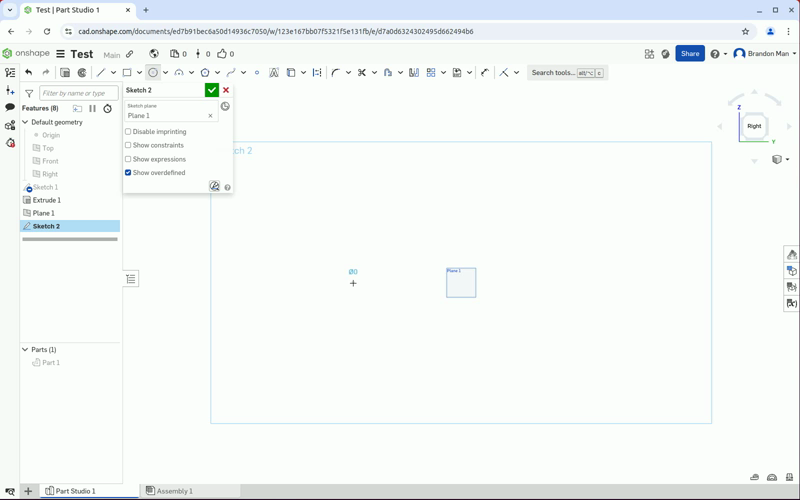
mouse_move(355, 282)
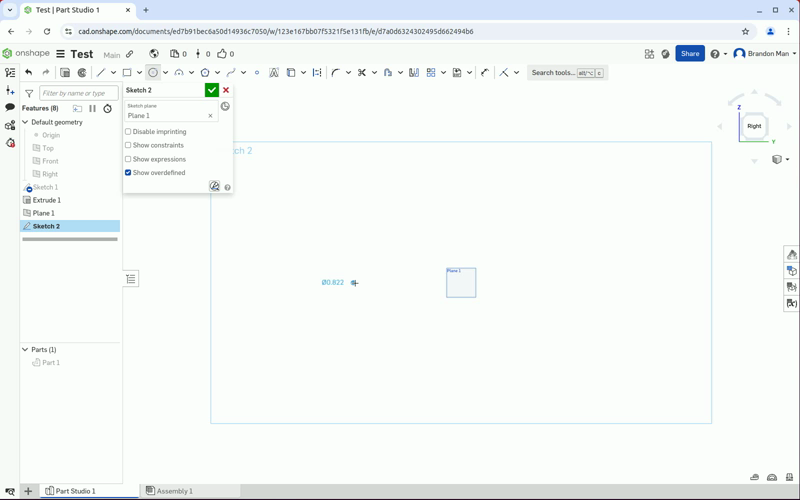
scroll(6)
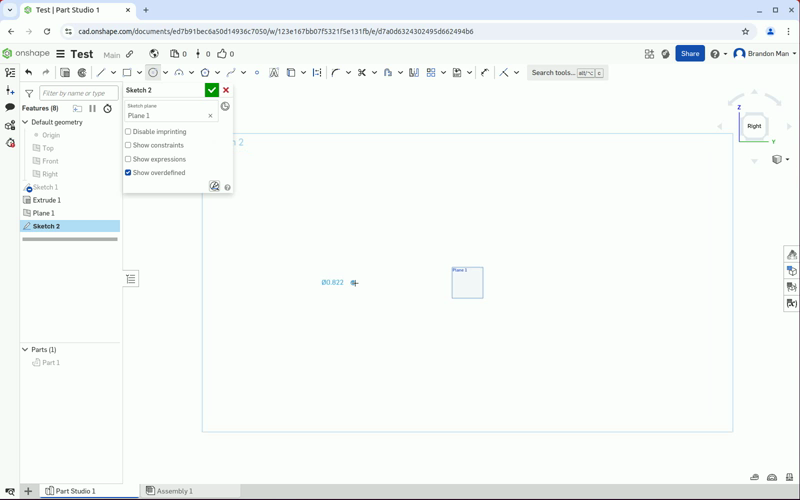
scroll(6)
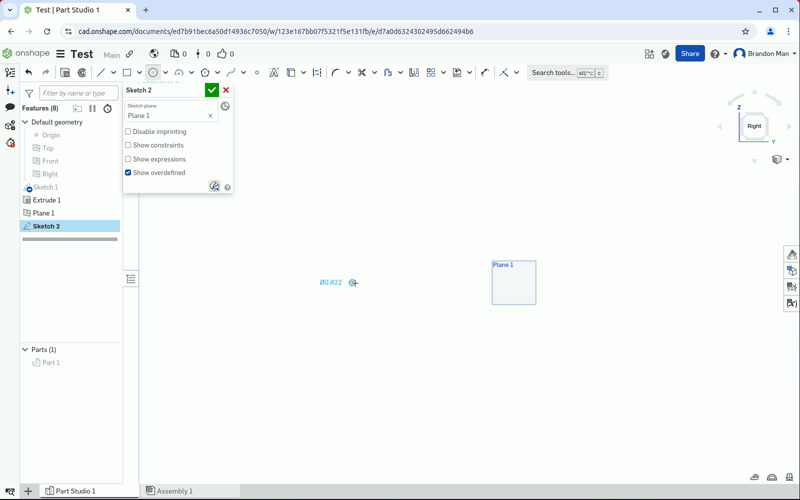
scroll(6)
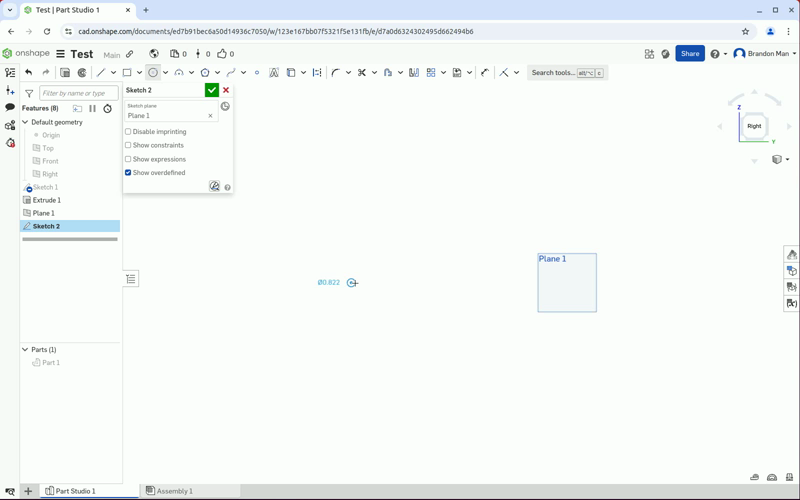
scroll(6)
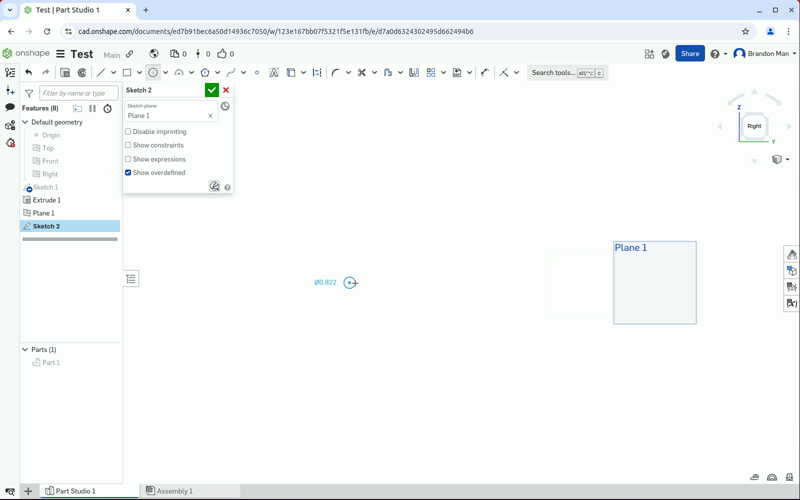
scroll(6)
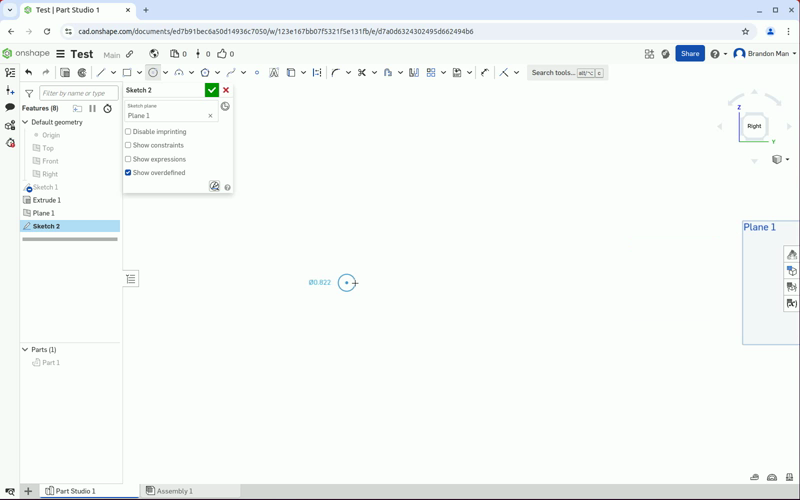
scroll(6)
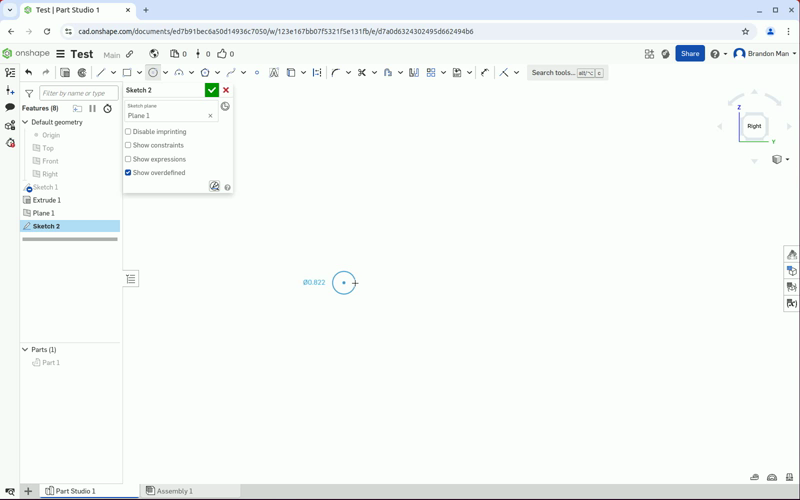
scroll(6)
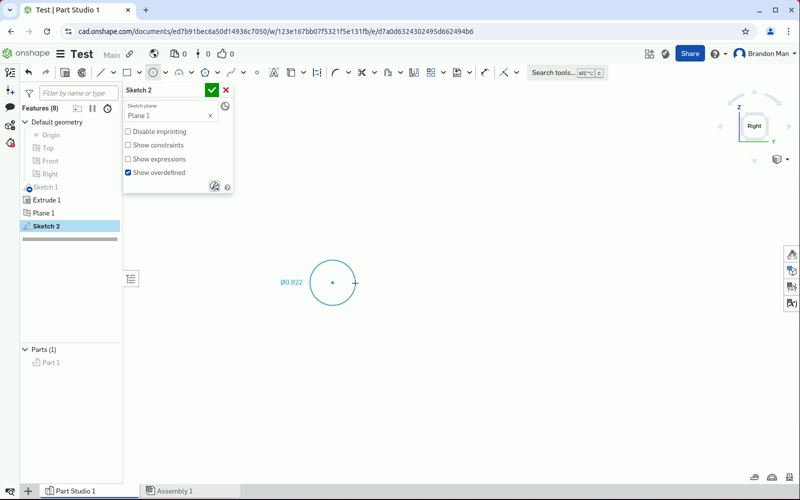
click(355, 282)
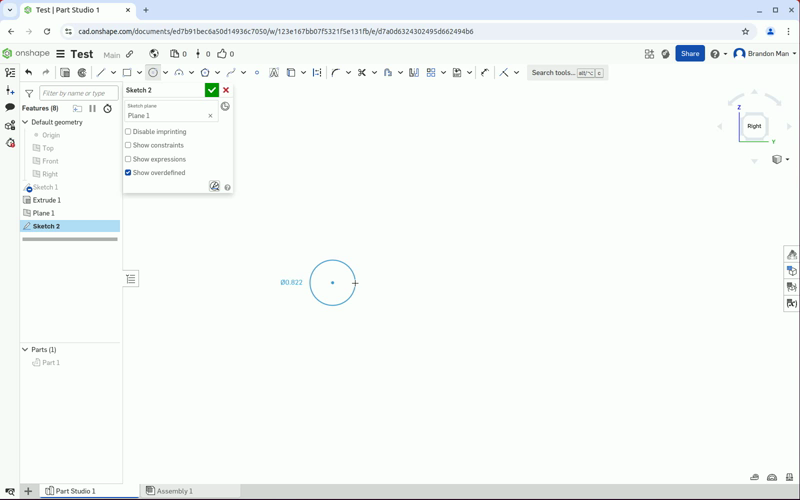
scroll(-6)
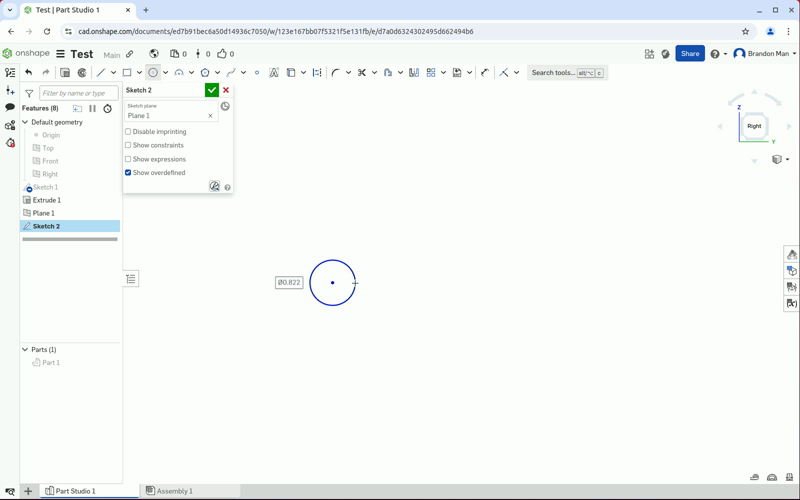
scroll(-6)
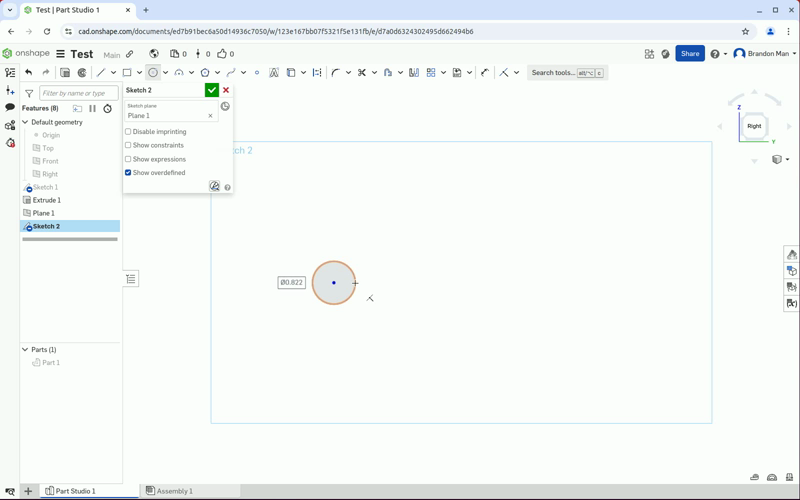
scroll(-6)
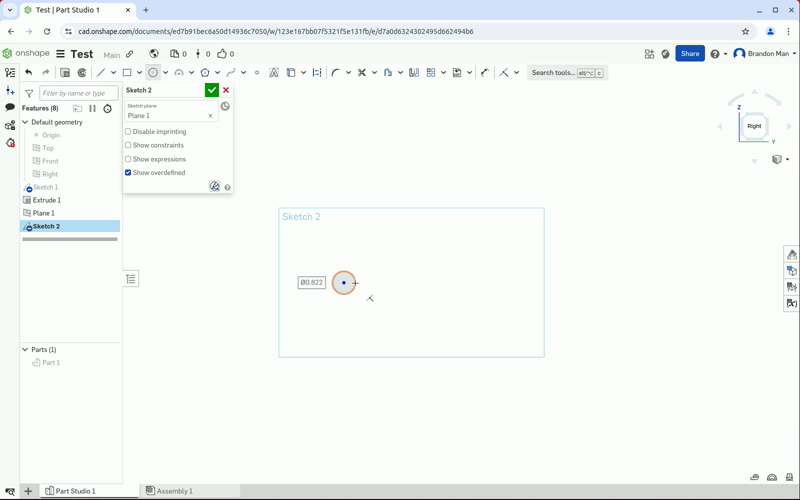
scroll(-6)
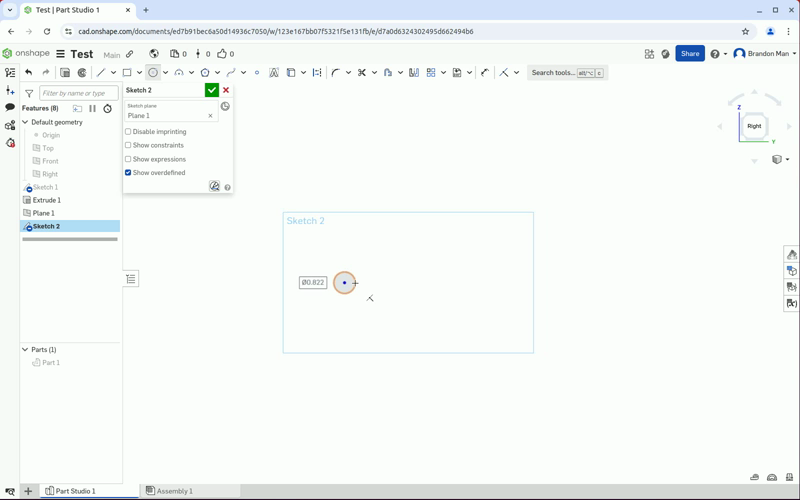
scroll(-6)
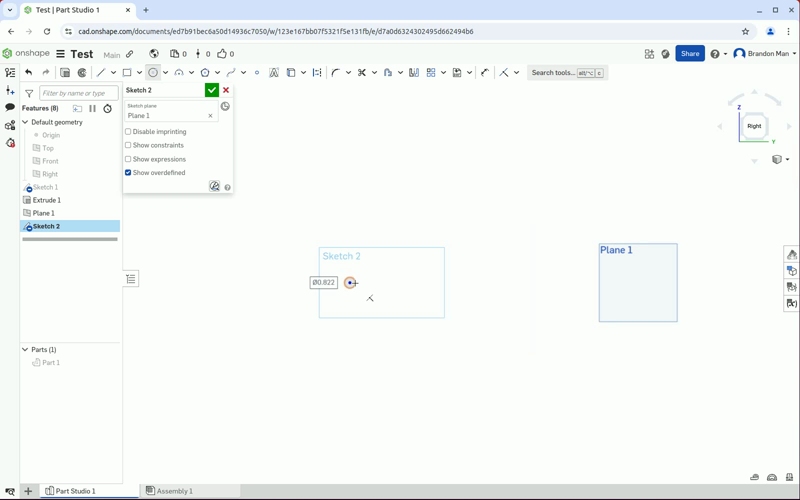
scroll(-6)
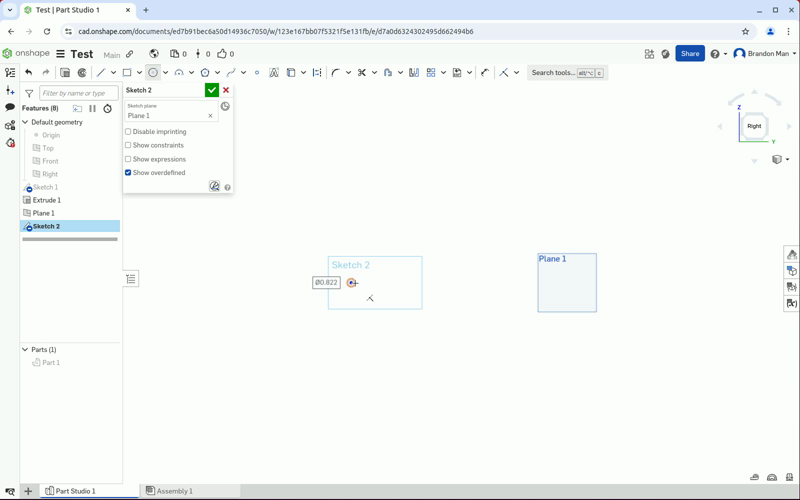
scroll(-6)
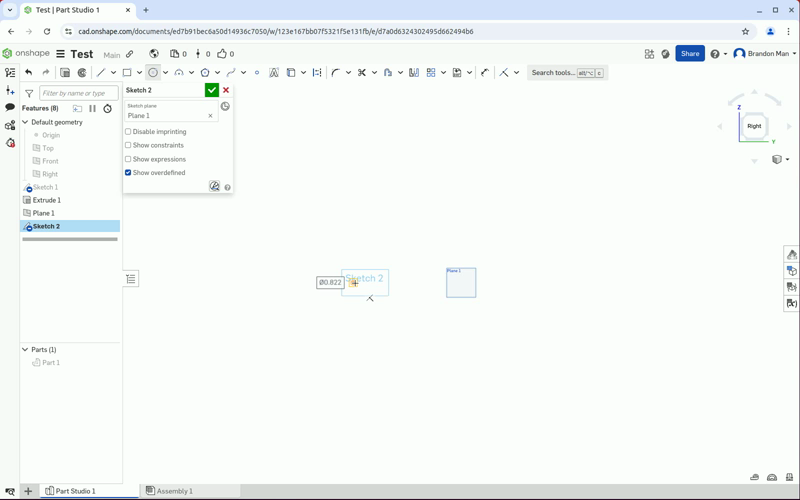
key(esc)
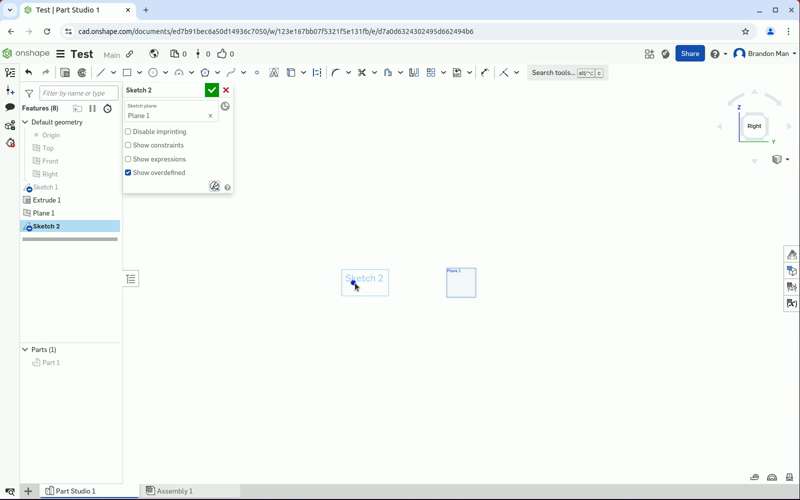
mouse_move(352, 282)
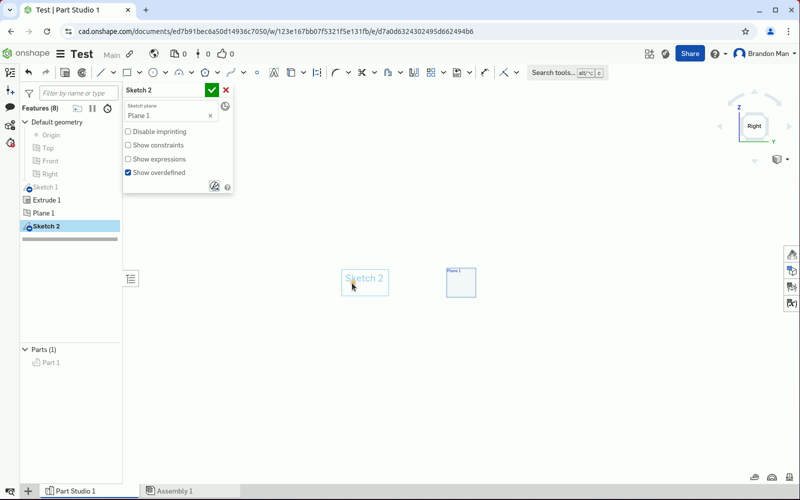
scroll(6)
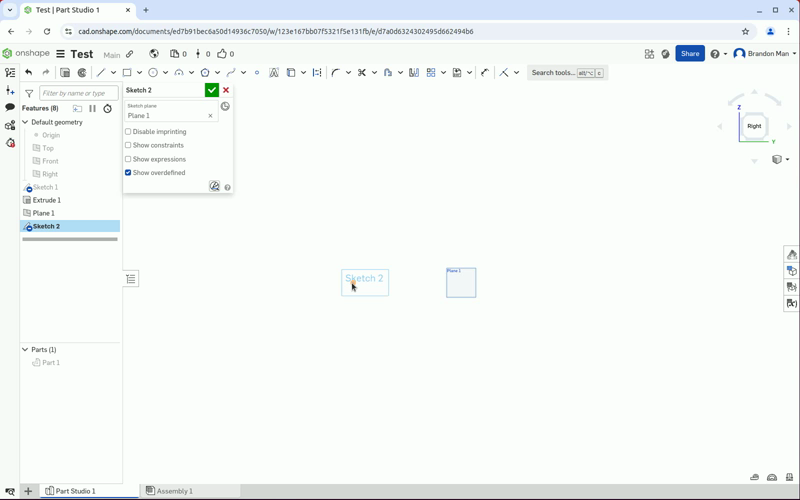
scroll(6)
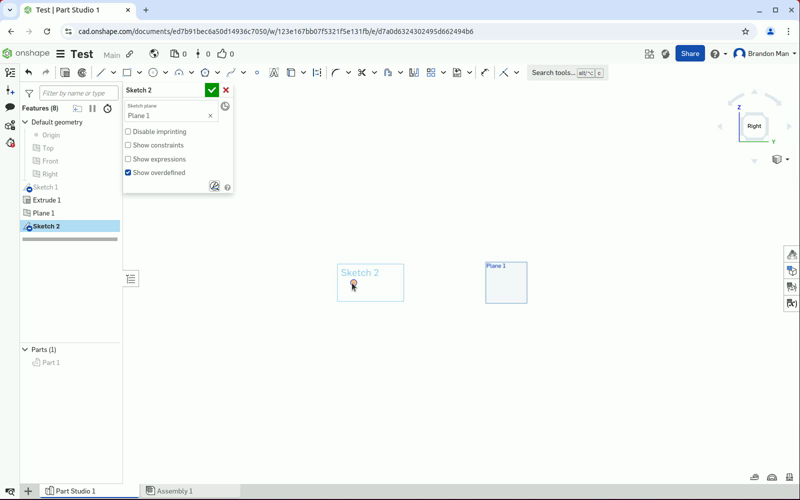
scroll(6)
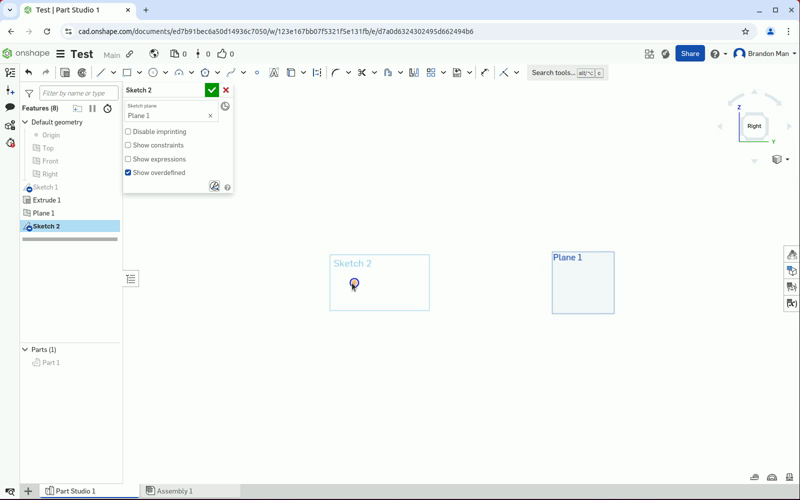
scroll(6)
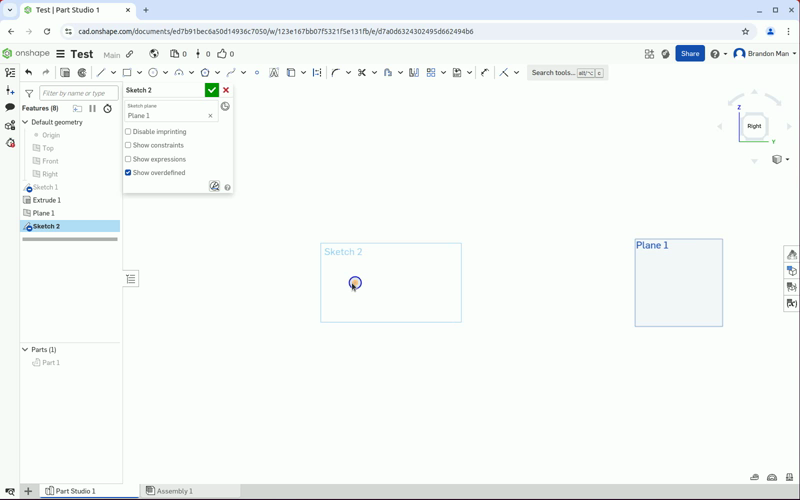
scroll(6)
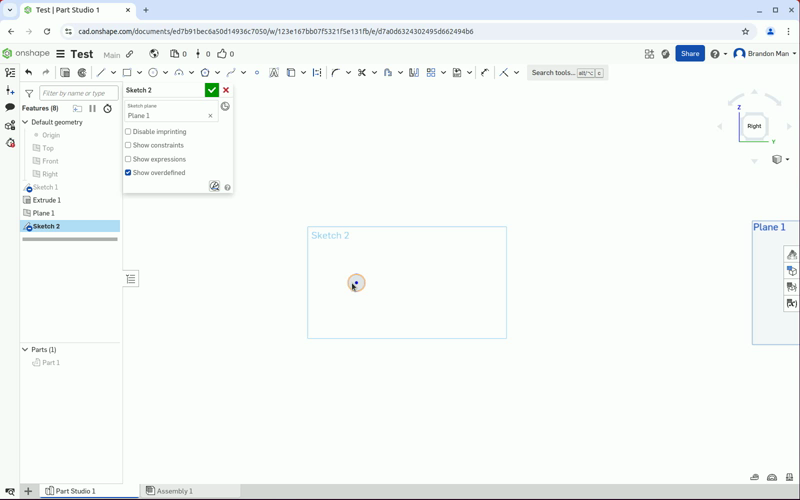
scroll(6)
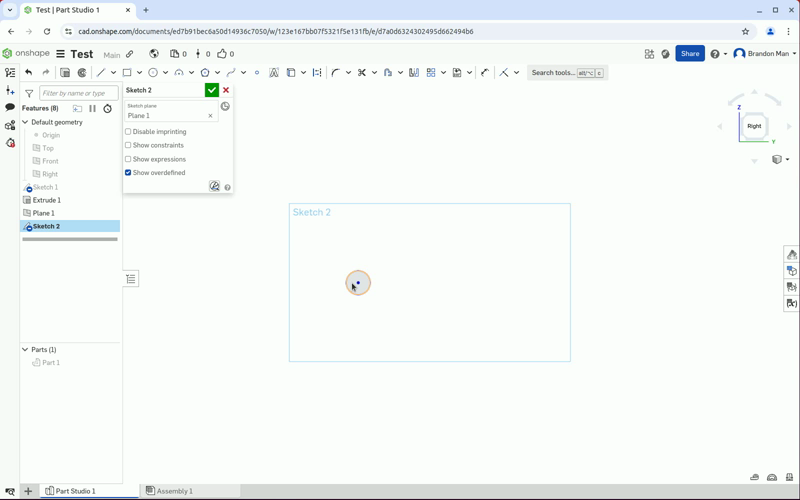
scroll(6)
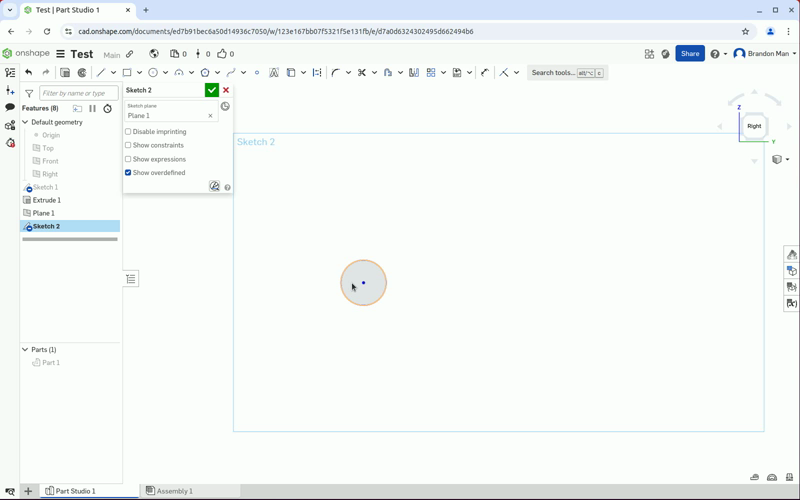
click(352, 282)
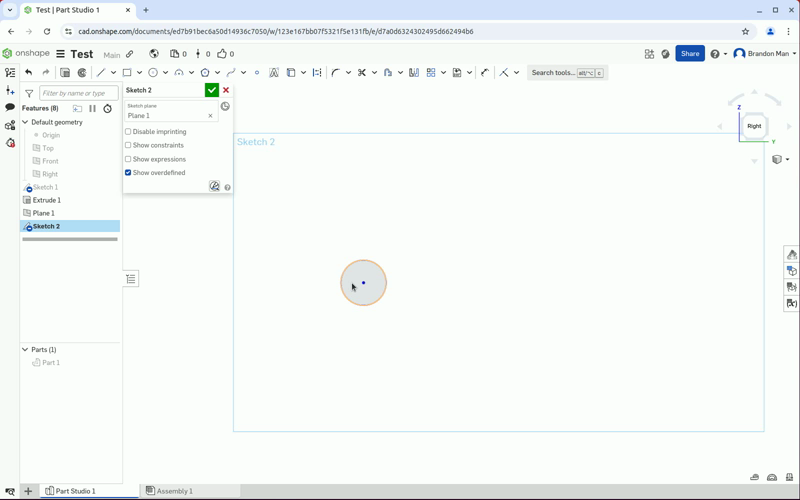
scroll(-6)
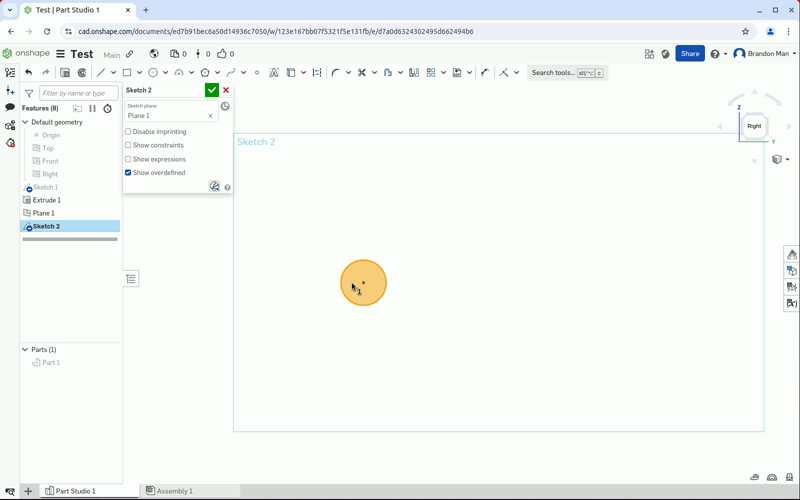
scroll(-6)
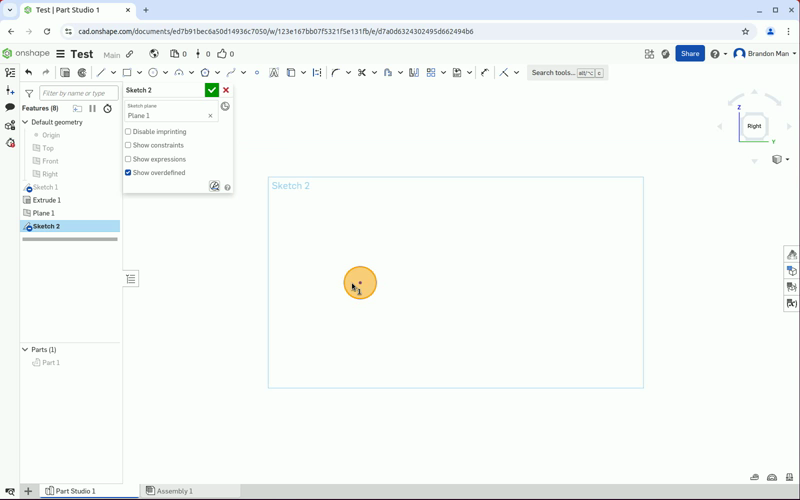
scroll(-6)
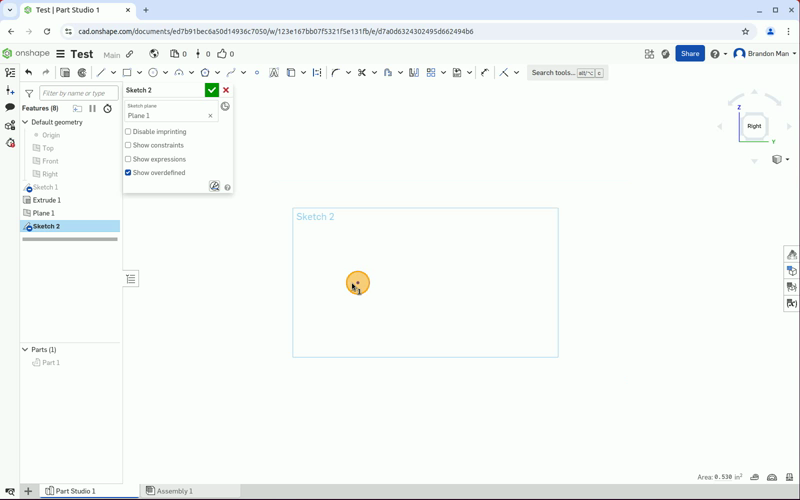
scroll(-6)
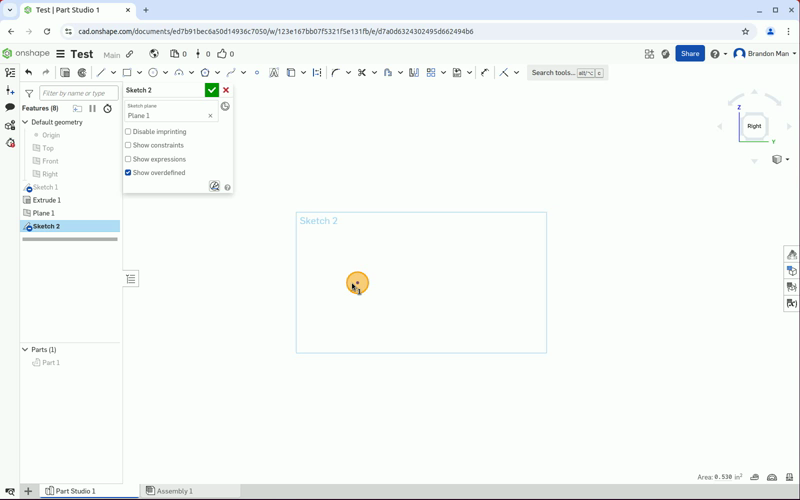
scroll(-6)
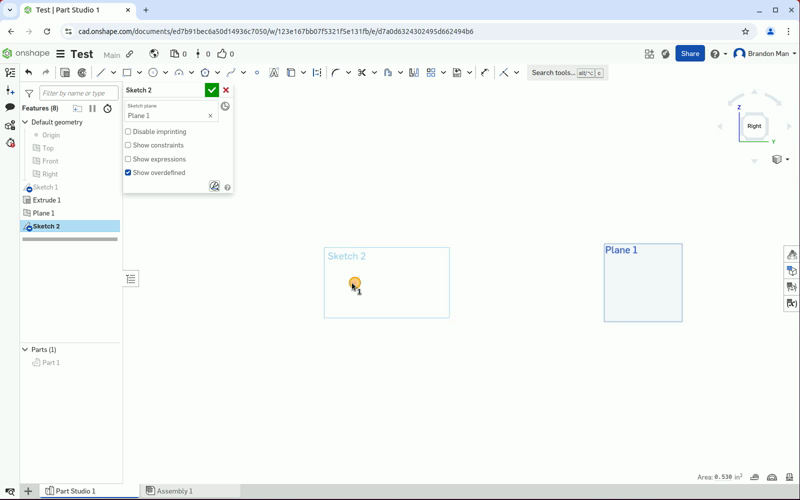
scroll(-6)
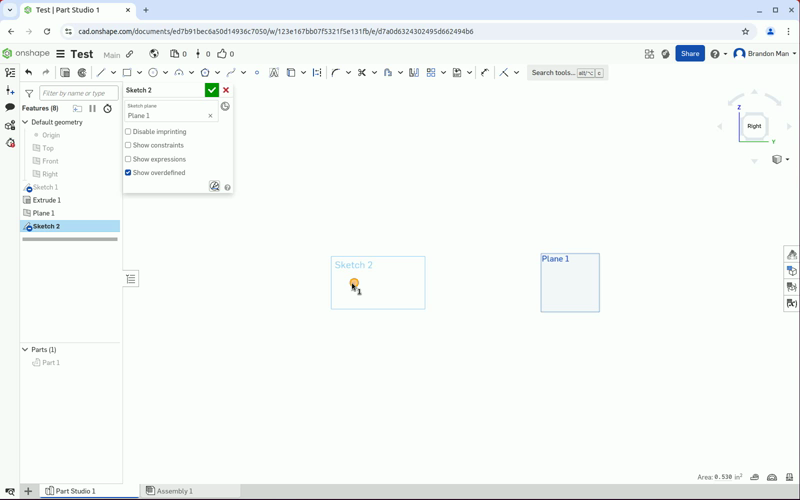
scroll(-6)
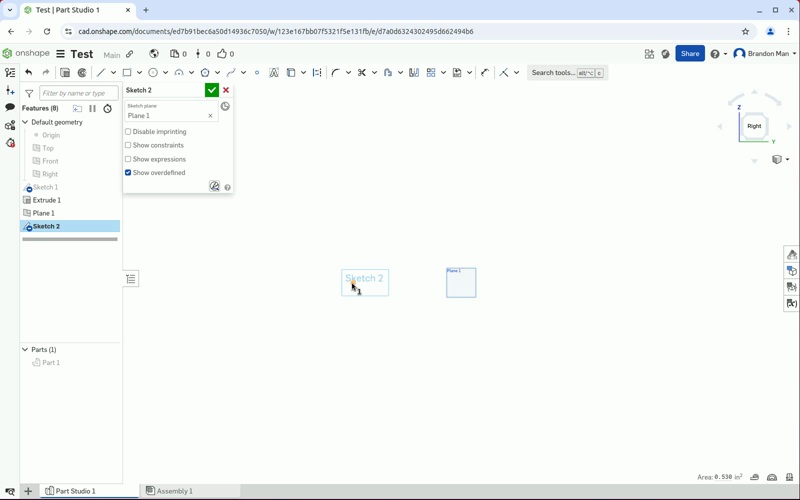
mouse_move(73, 352)
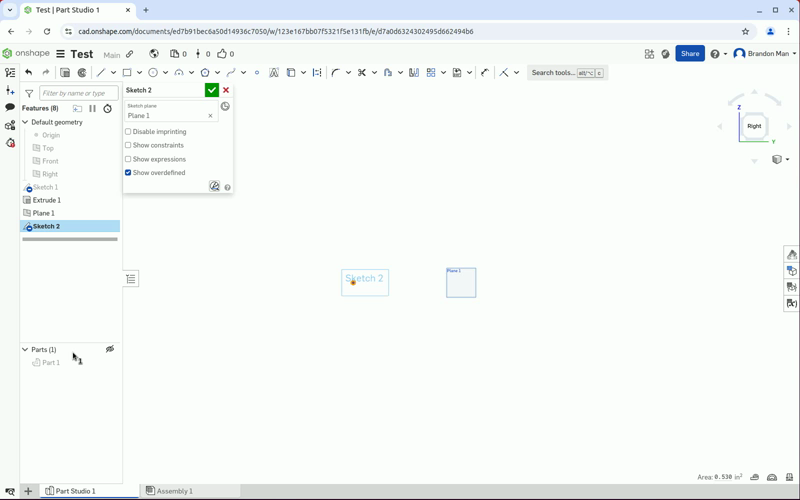
key(shift+y)
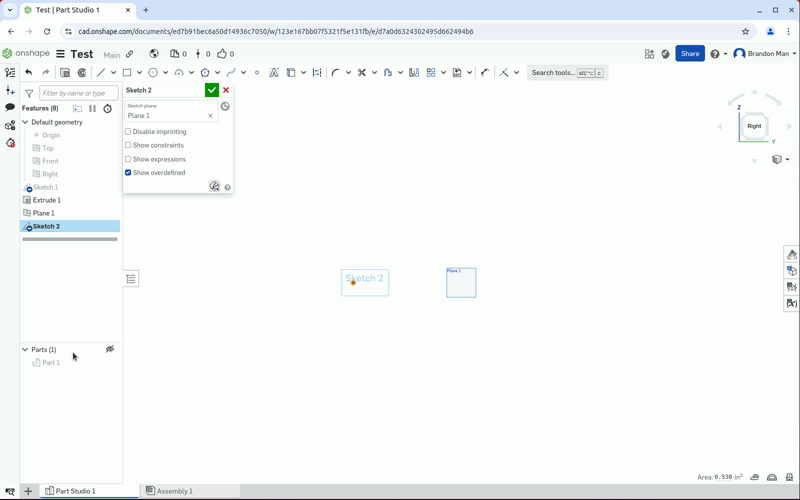
key(shift+e)
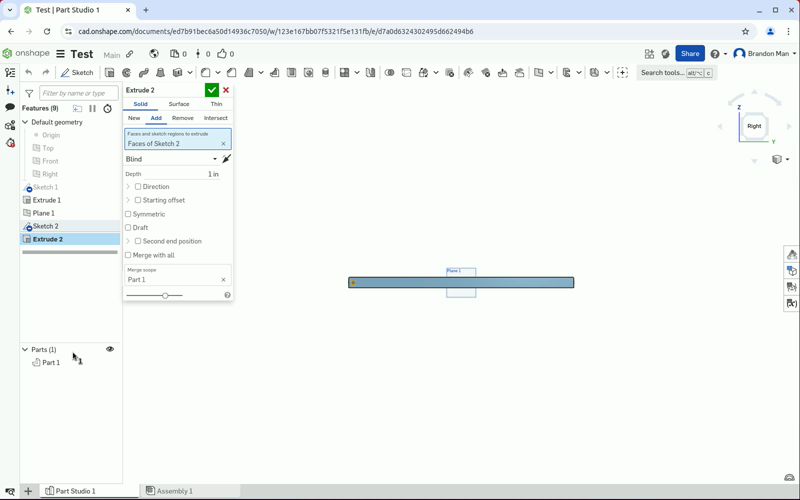
mouse_move(143, 106)
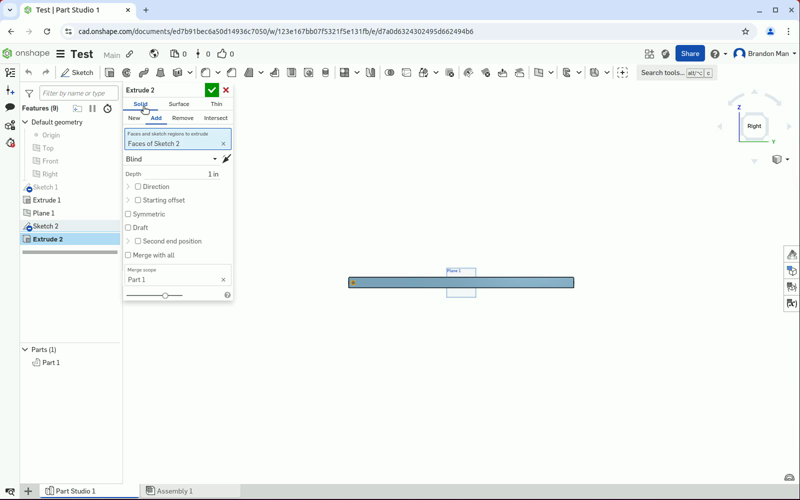
click(143, 106)
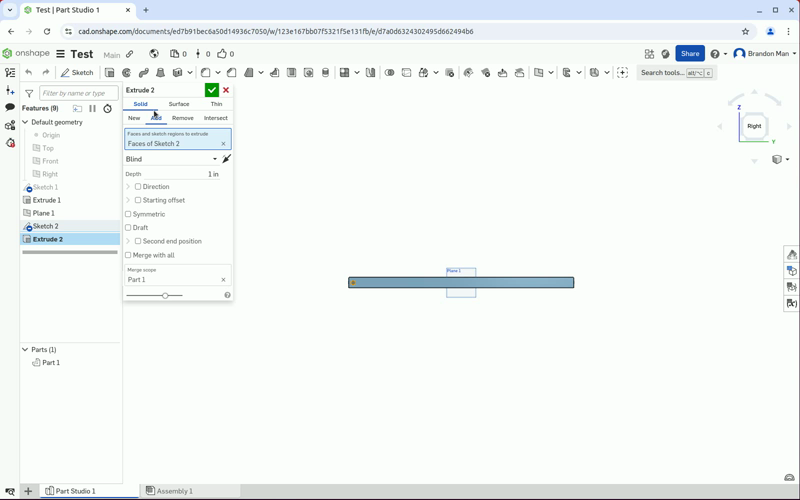
mouse_move(186, 120)
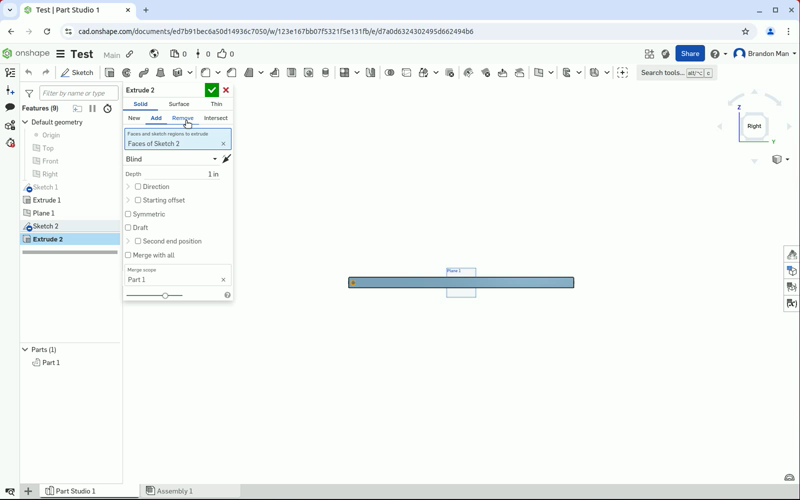
click(186, 120)
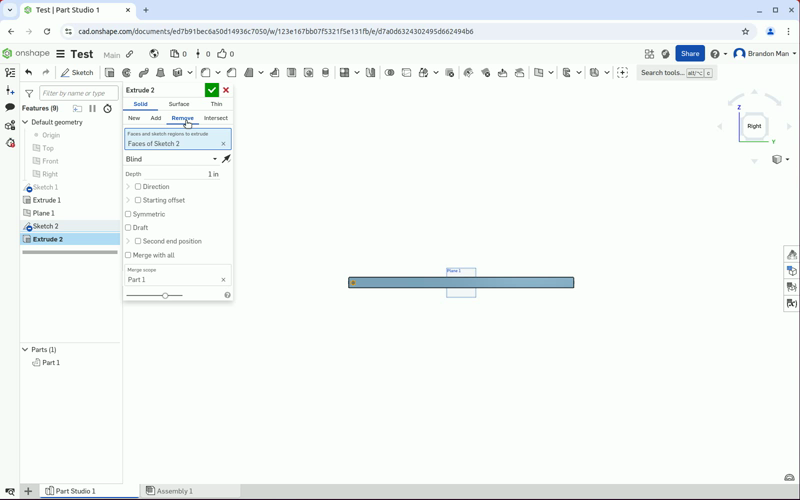
key(tab, 4)
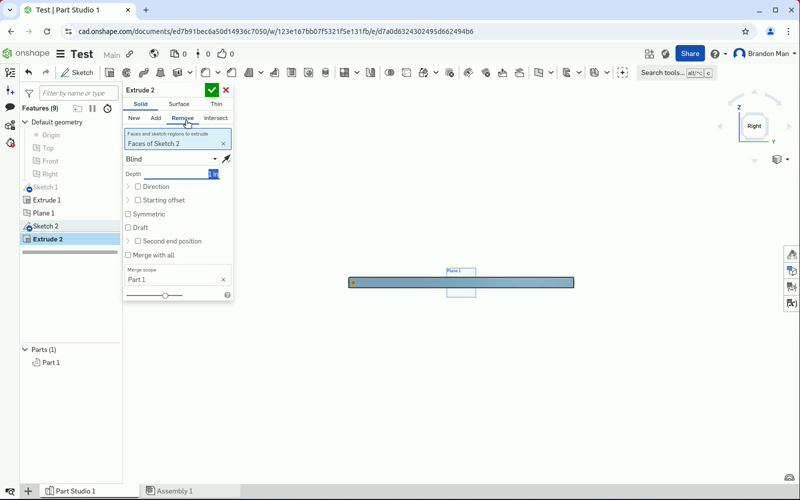
text(1.926)
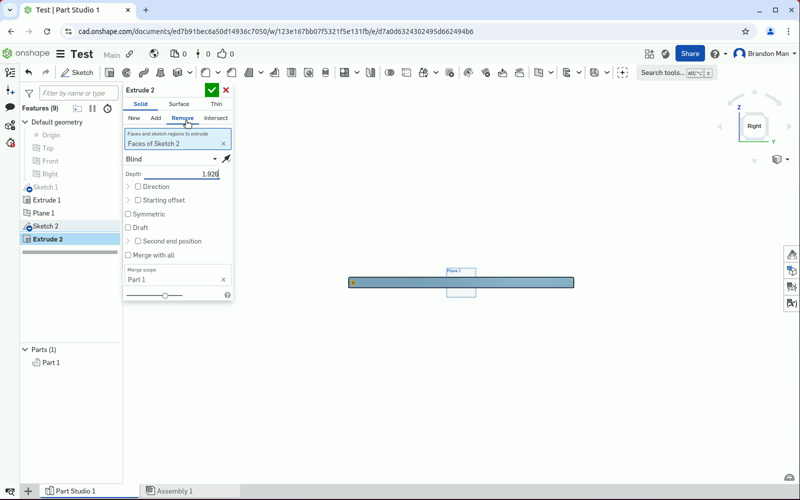
key(tab, 6)
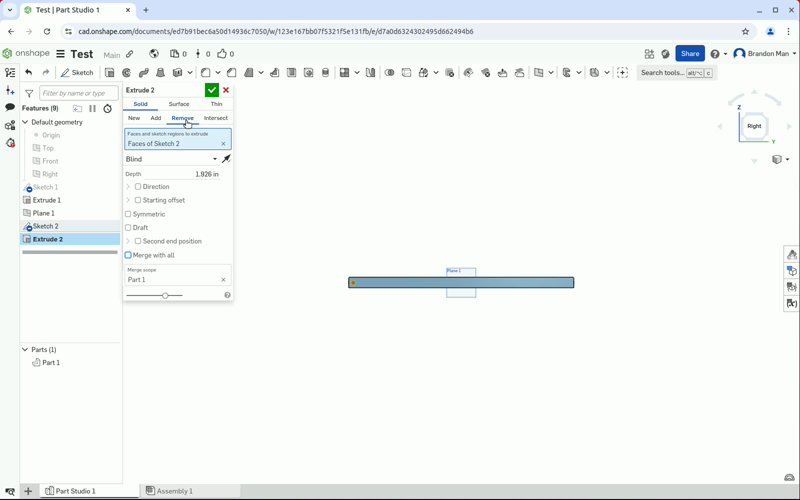
key(space)
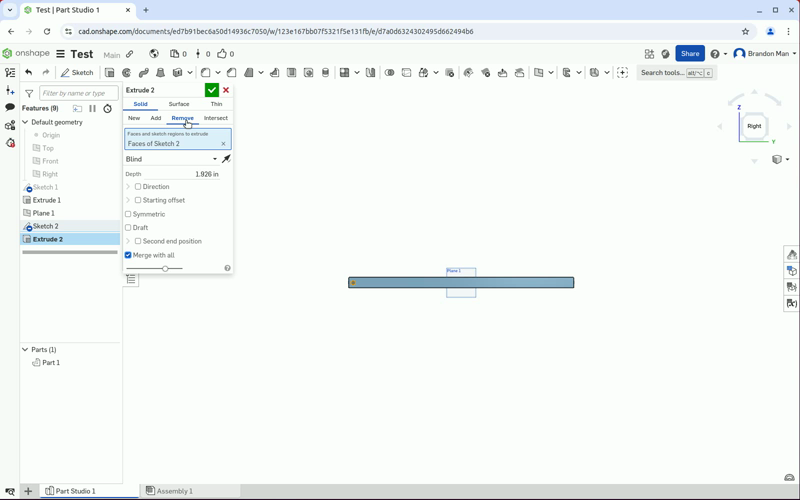
key(enter)
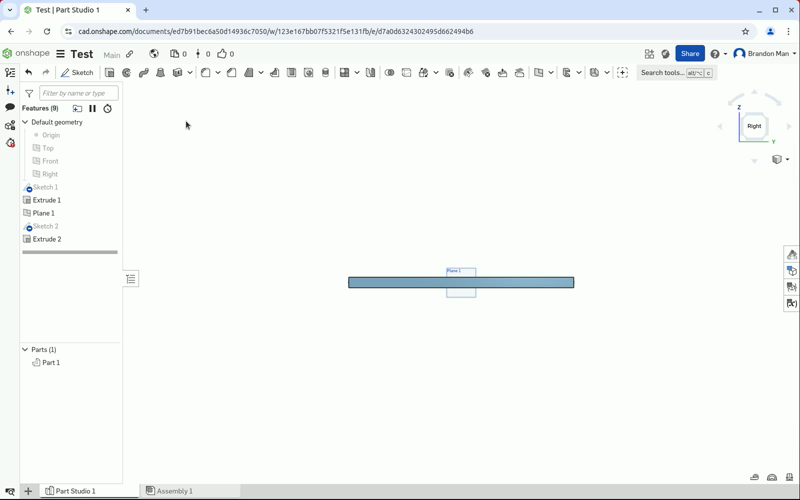
key(shift+h)
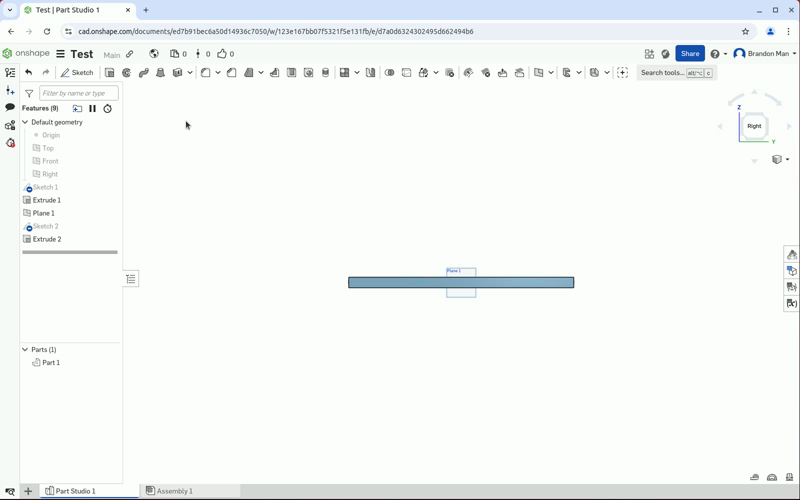
key(shift+h)
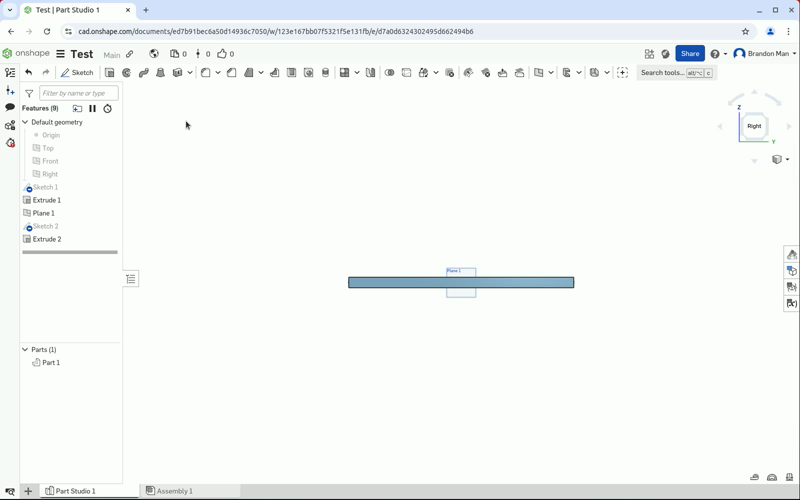
mouse_move(73, 189)
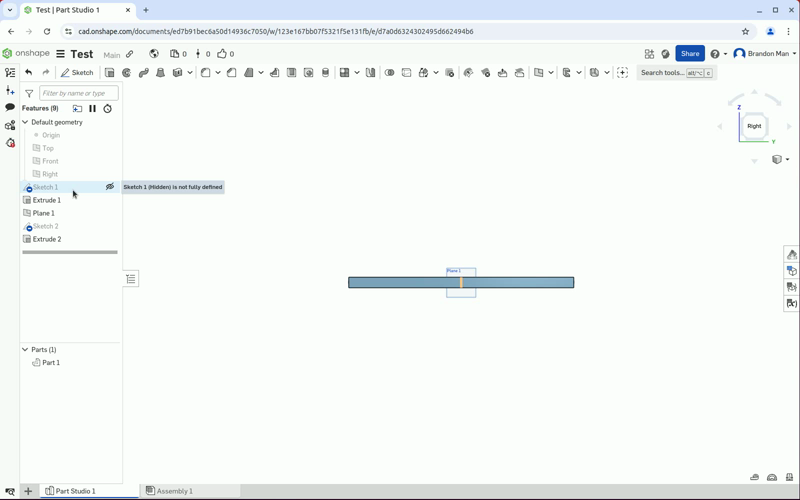
click(73, 189)
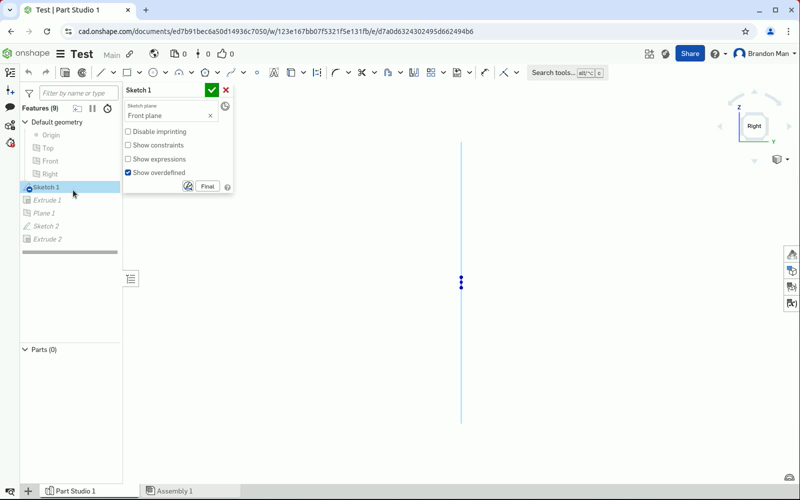
mouse_move(229, 92)
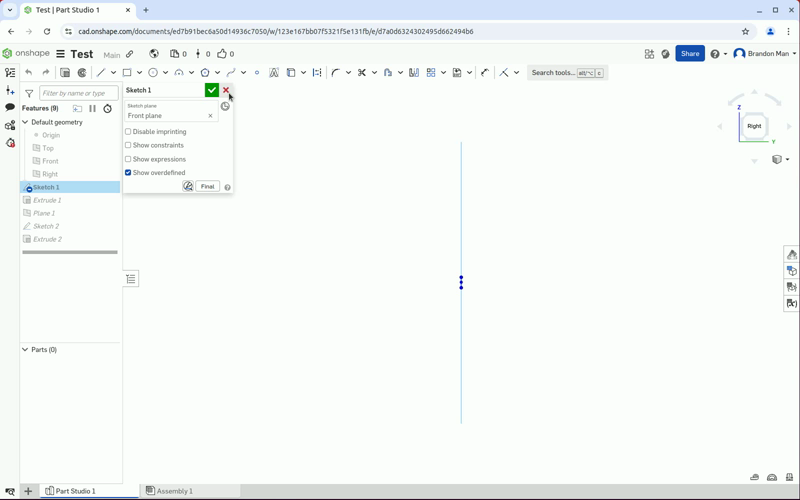
click(229, 92)
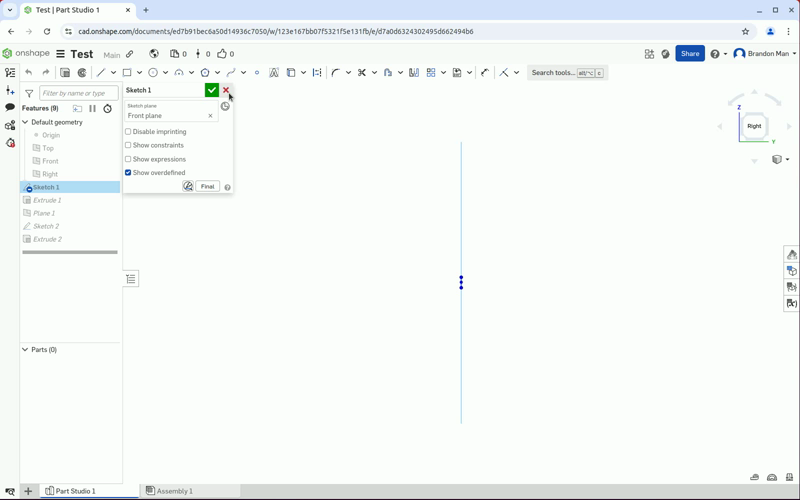
key(shift+s)
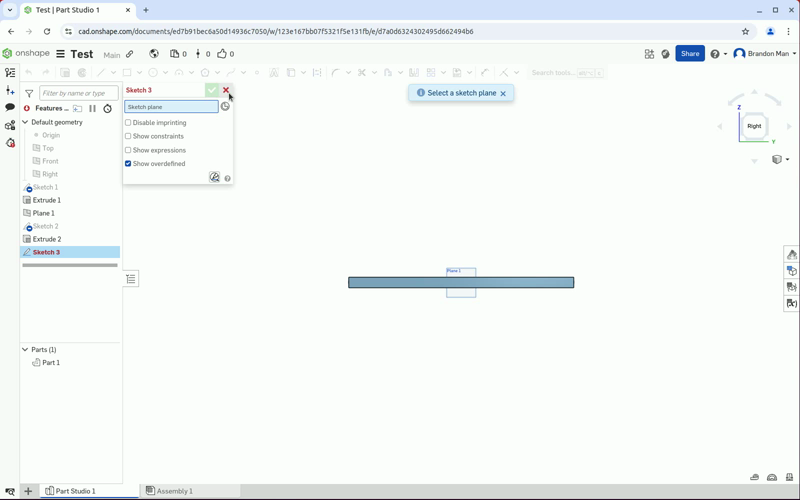
mouse_move(73, 215)
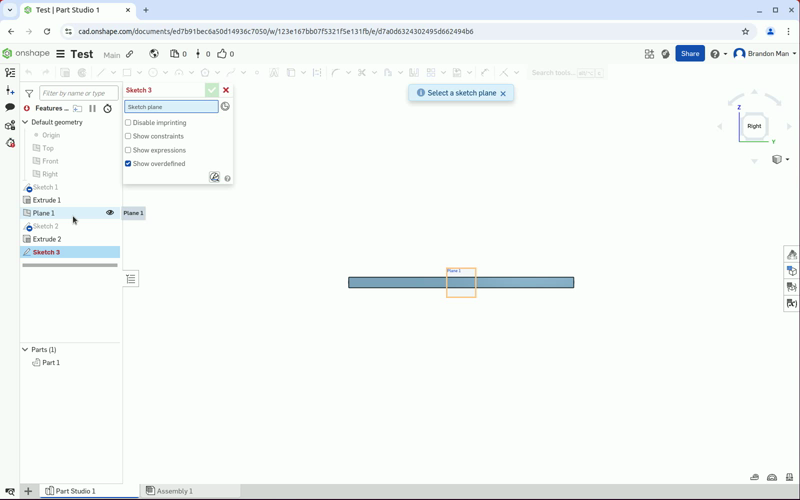
click(73, 215)
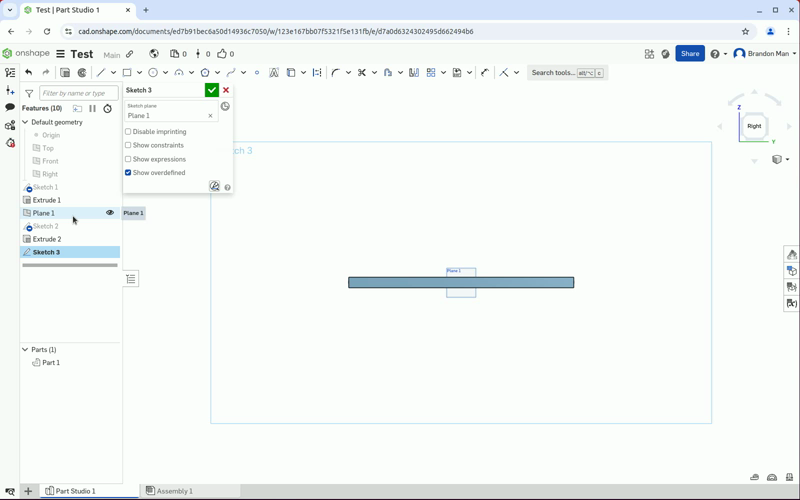
mouse_move(73, 352)
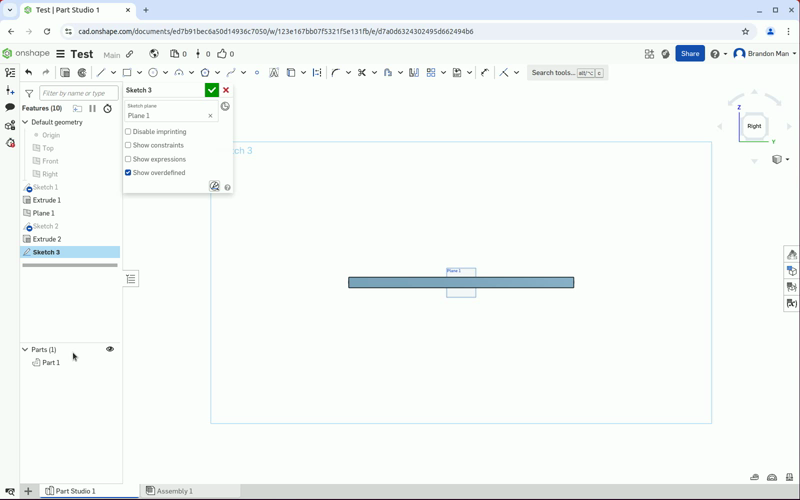
key(y)
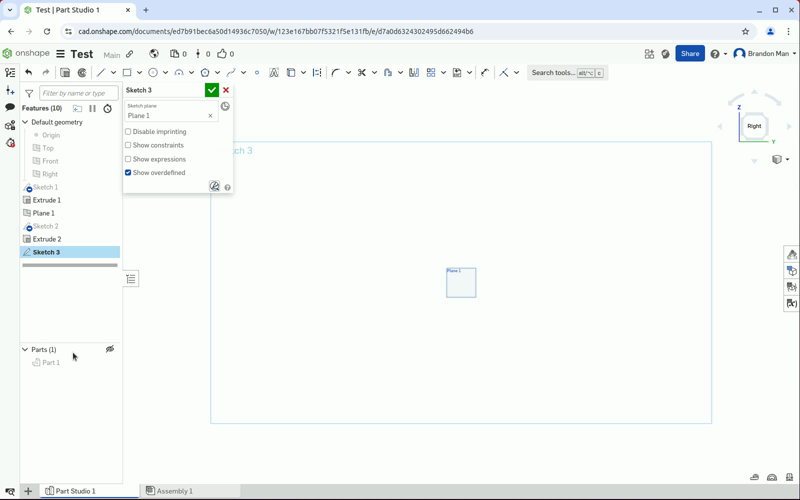
key(c)
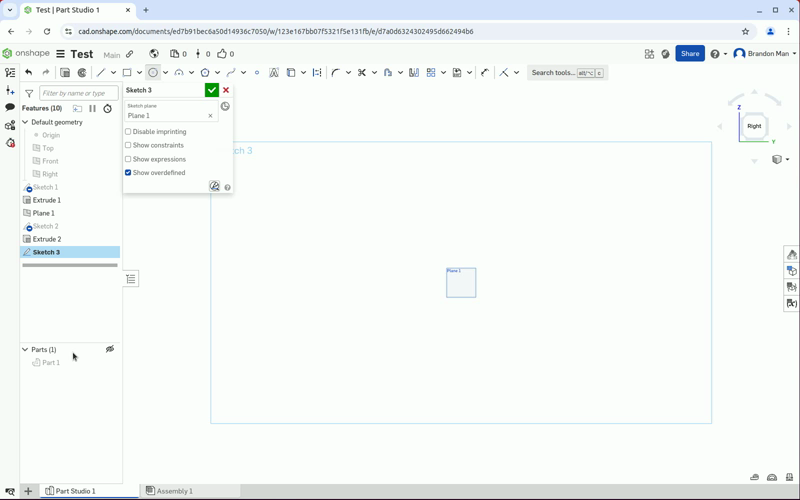
key_down(shift)
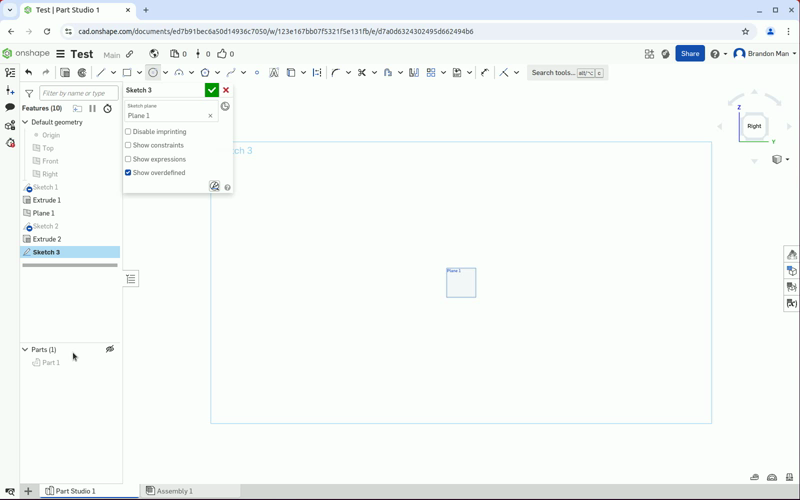
mouse_move(527, 282)
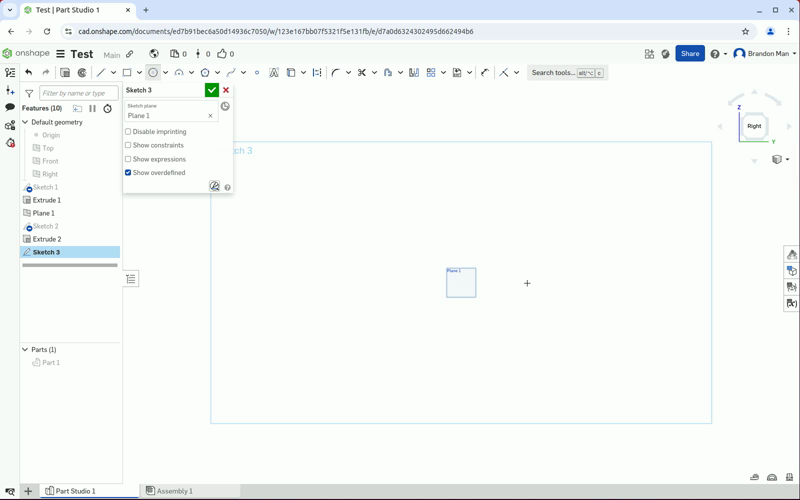
click(527, 282)
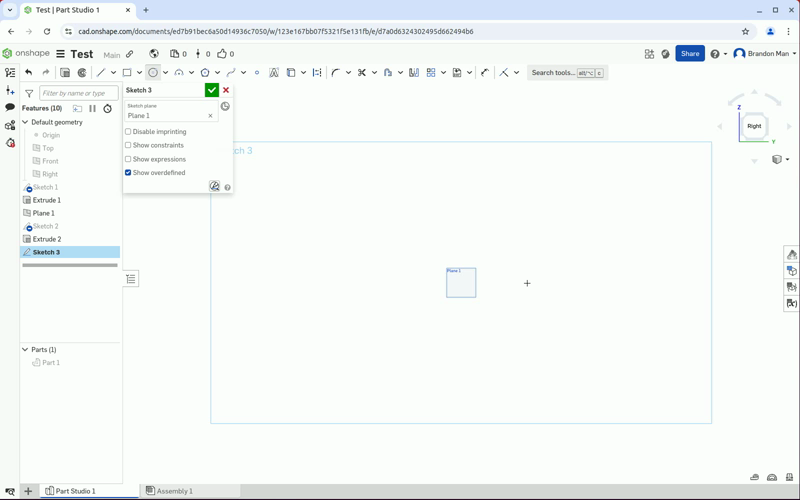
key_up(shift)
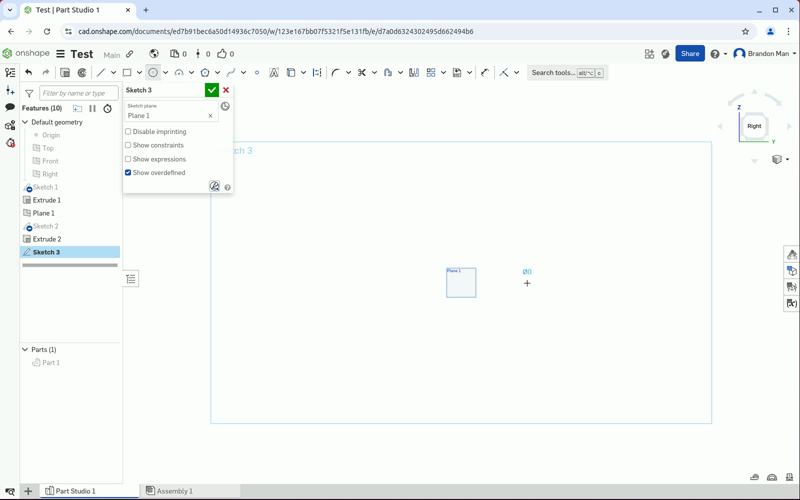
mouse_move(528, 282)
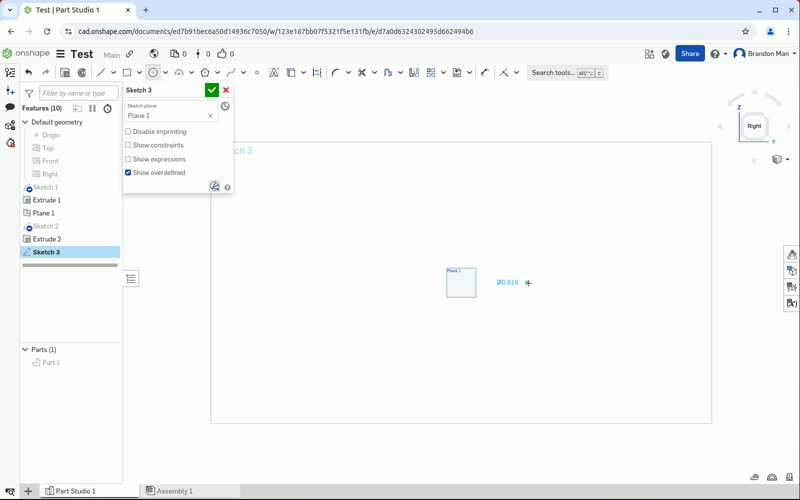
scroll(6)
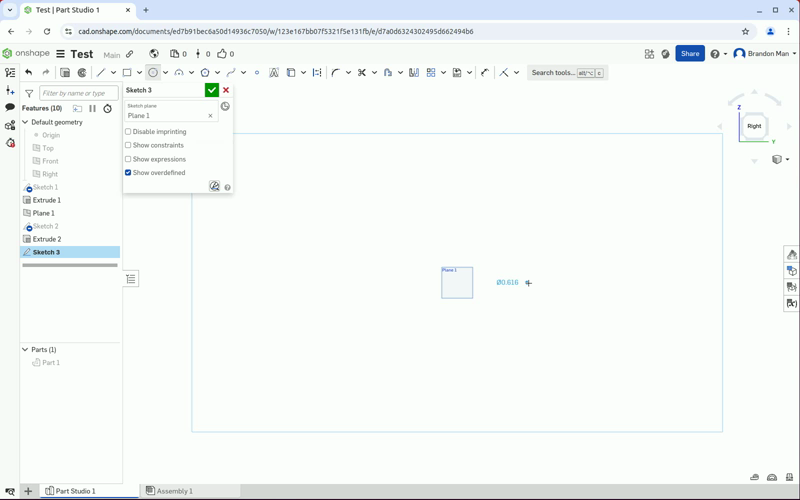
scroll(6)
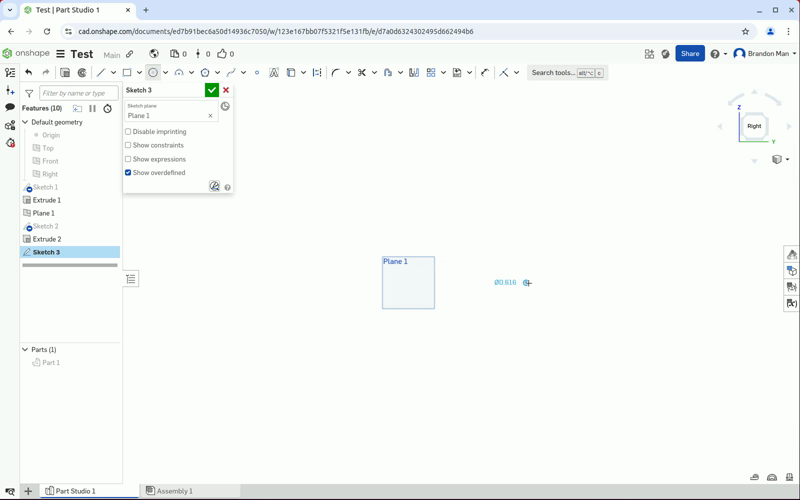
scroll(6)
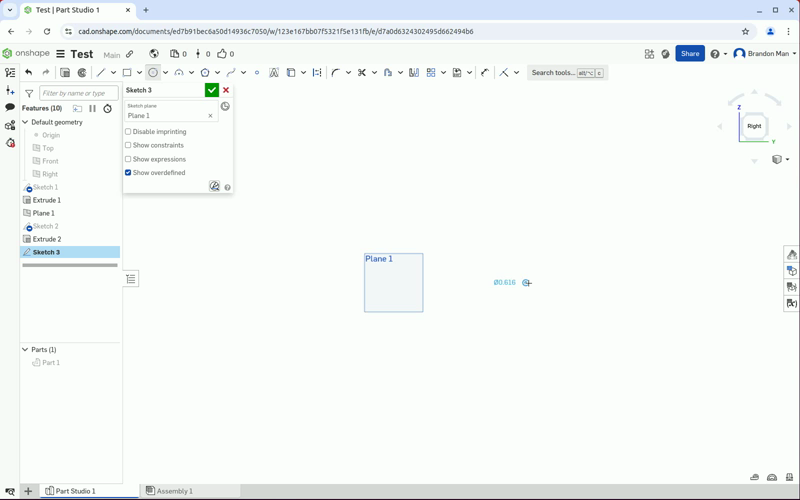
scroll(6)
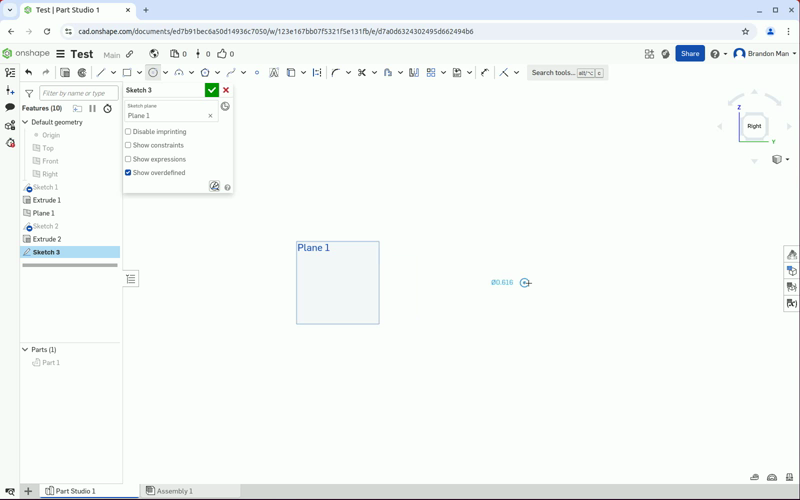
scroll(6)
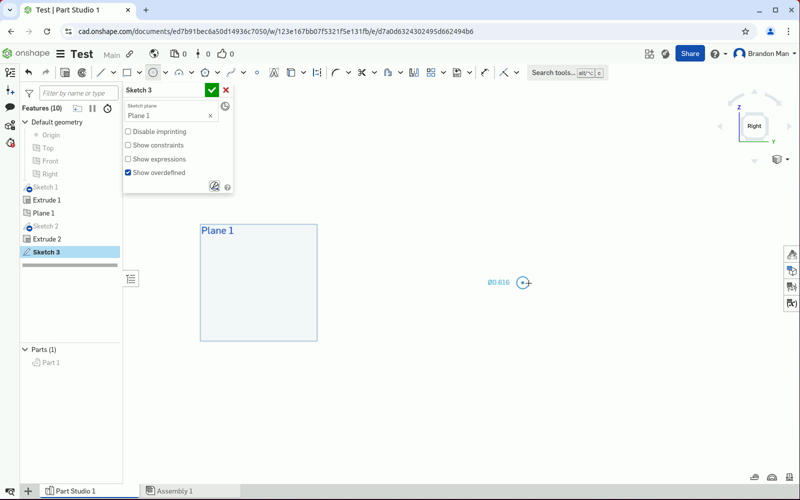
scroll(6)
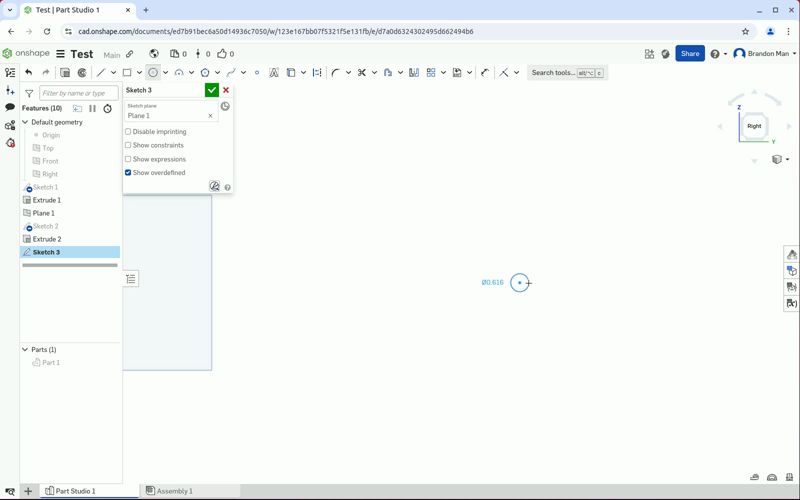
scroll(6)
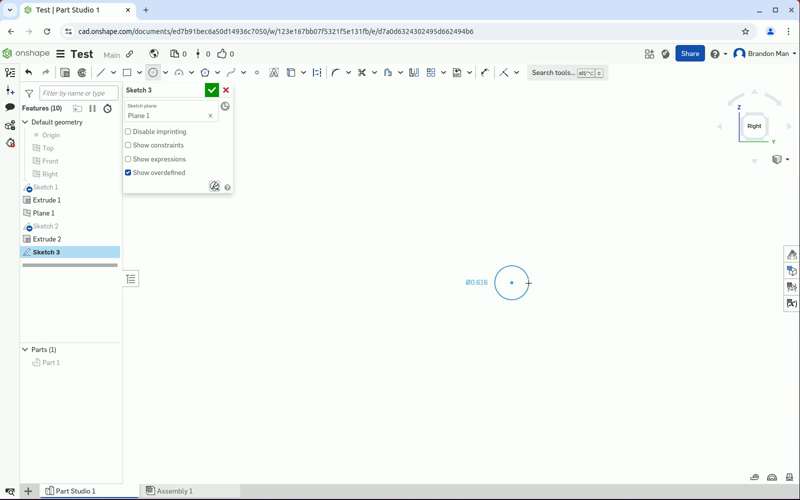
click(528, 282)
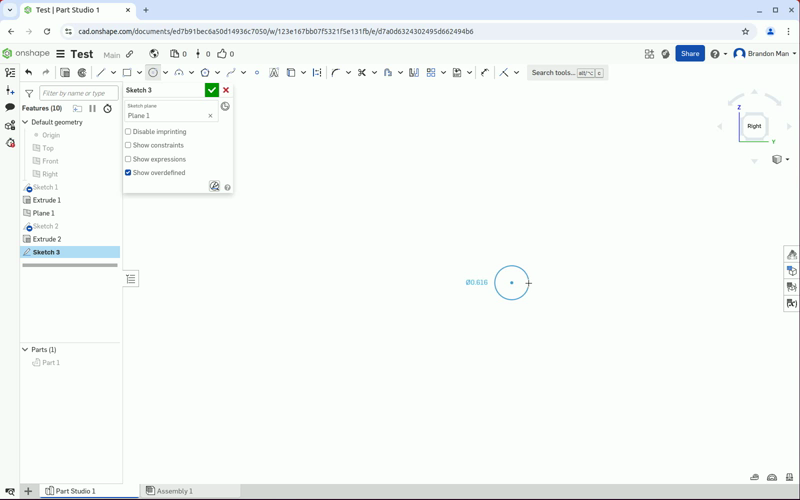
scroll(-6)
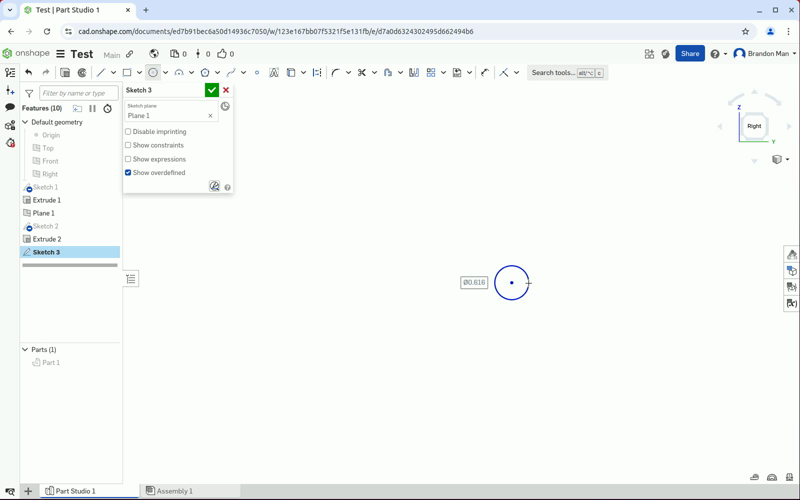
scroll(-6)
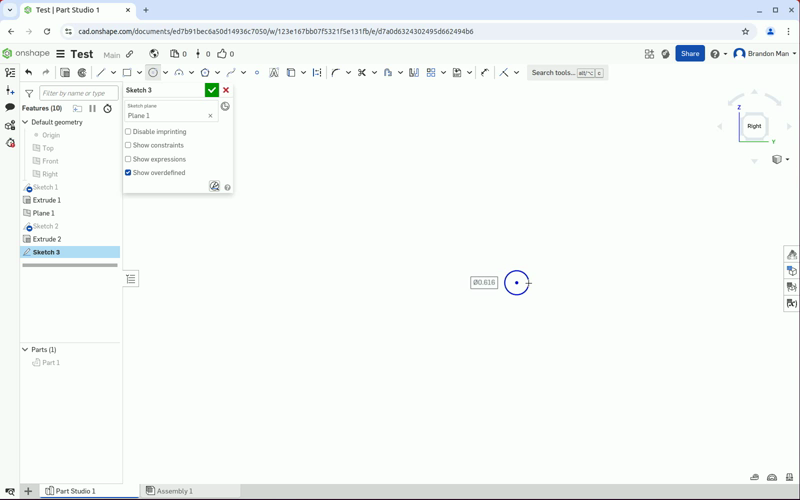
scroll(-6)
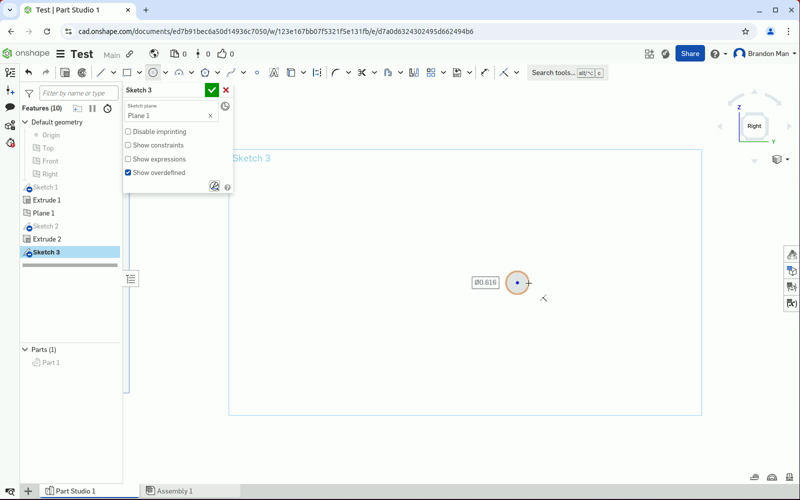
scroll(-6)
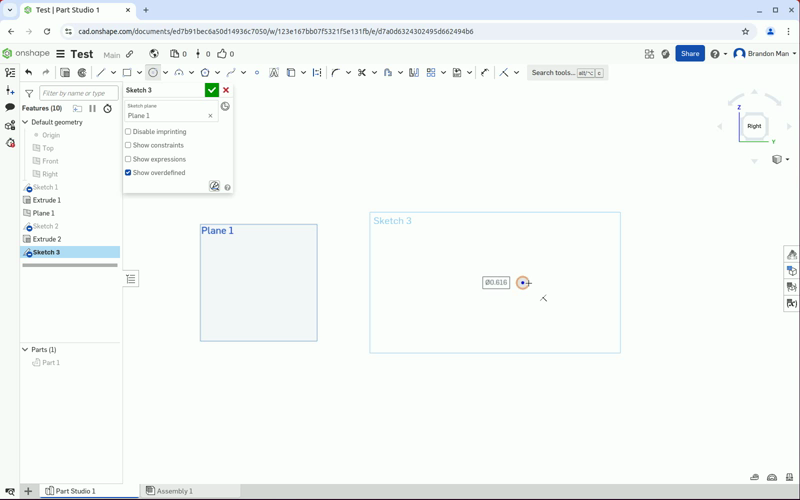
scroll(-6)
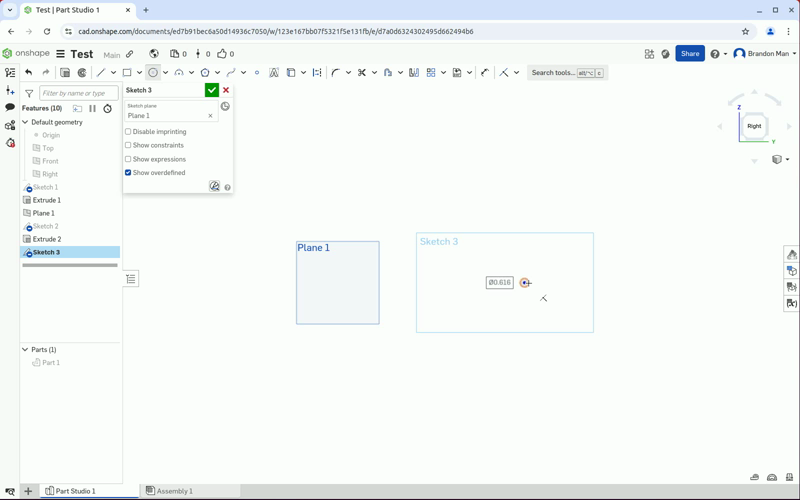
scroll(-6)
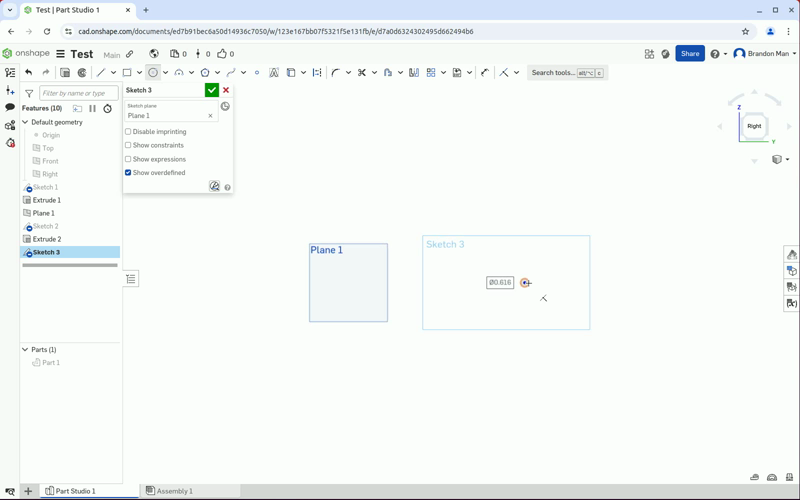
scroll(-6)
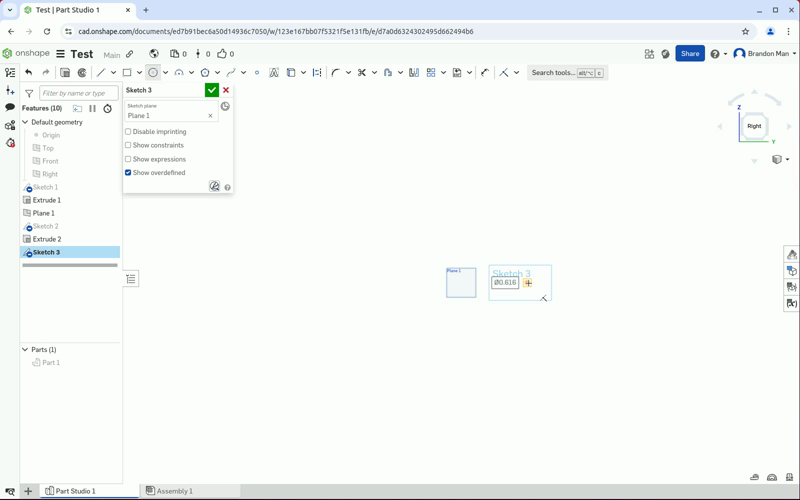
key(esc)
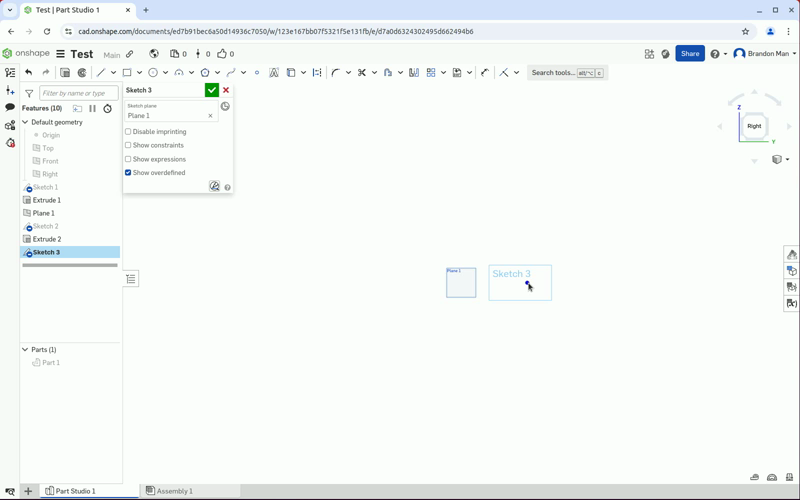
mouse_move(526, 281)
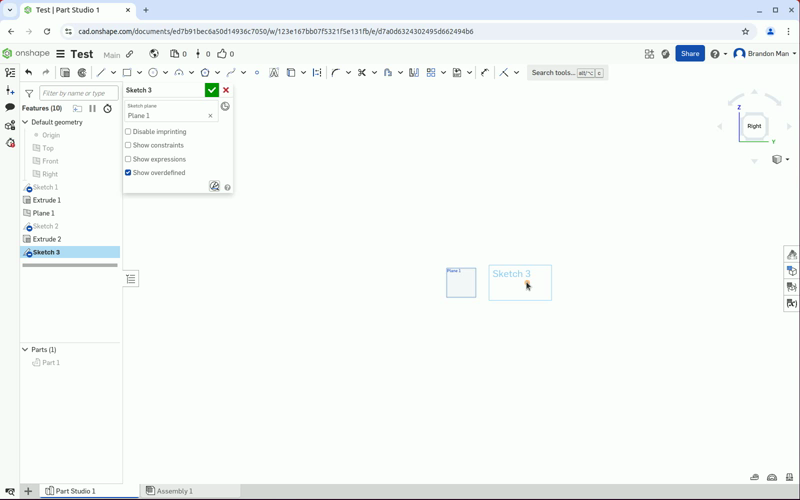
scroll(6)
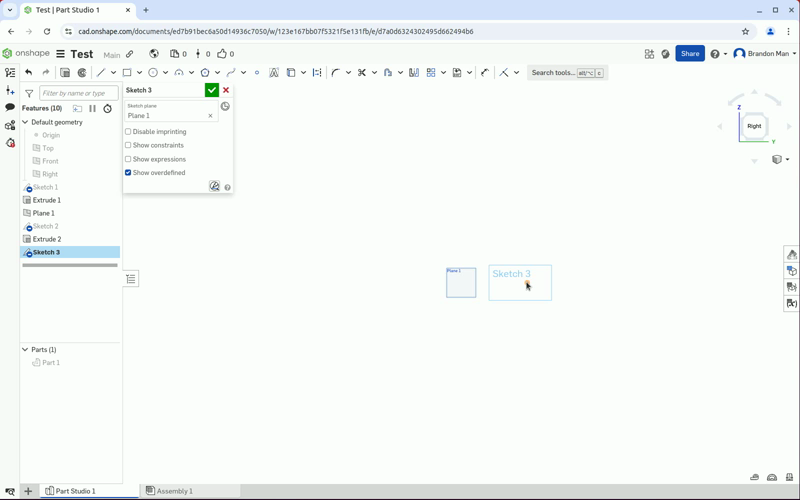
scroll(6)
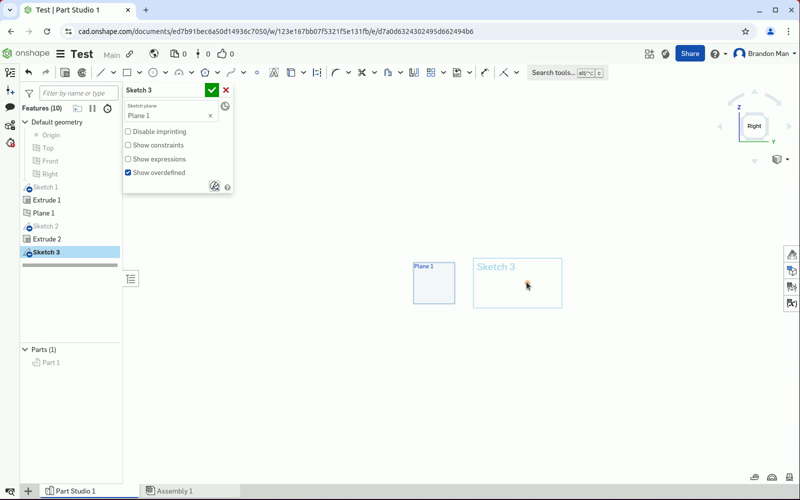
scroll(6)
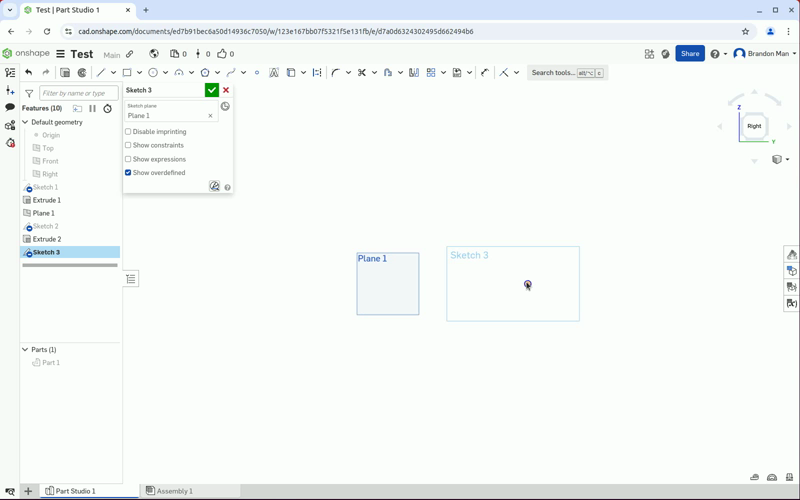
scroll(6)
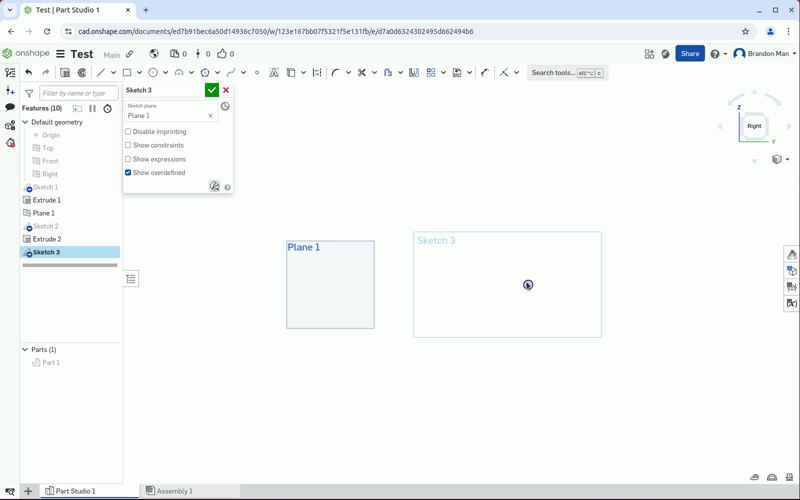
scroll(6)
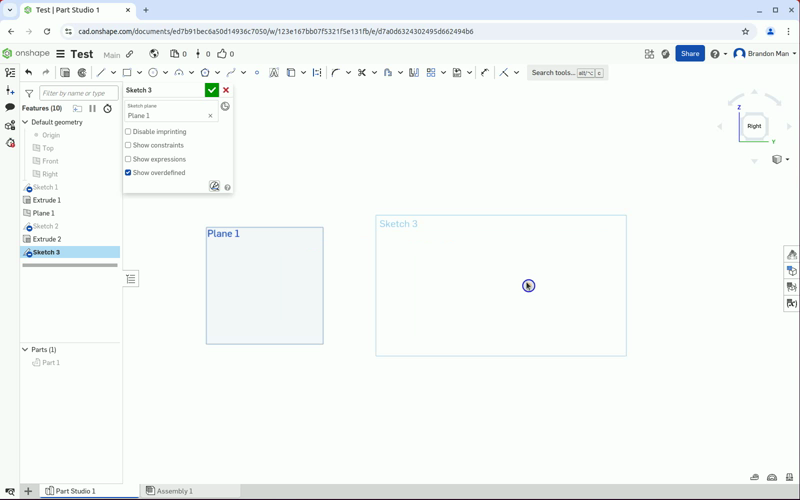
scroll(6)
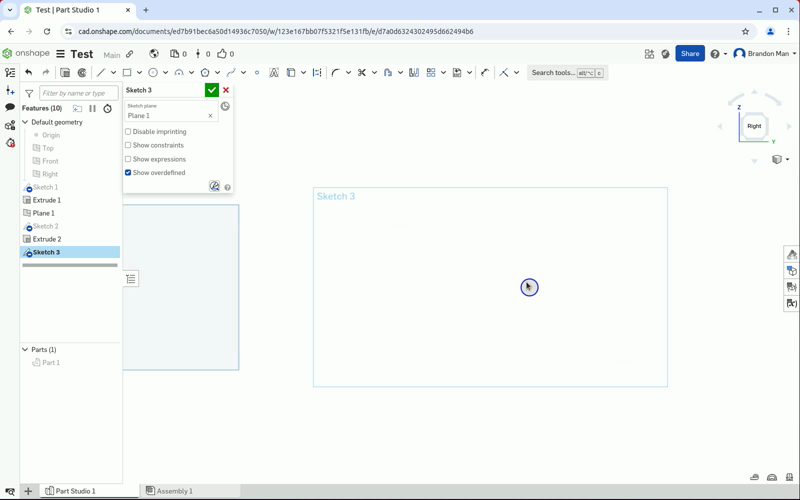
scroll(6)
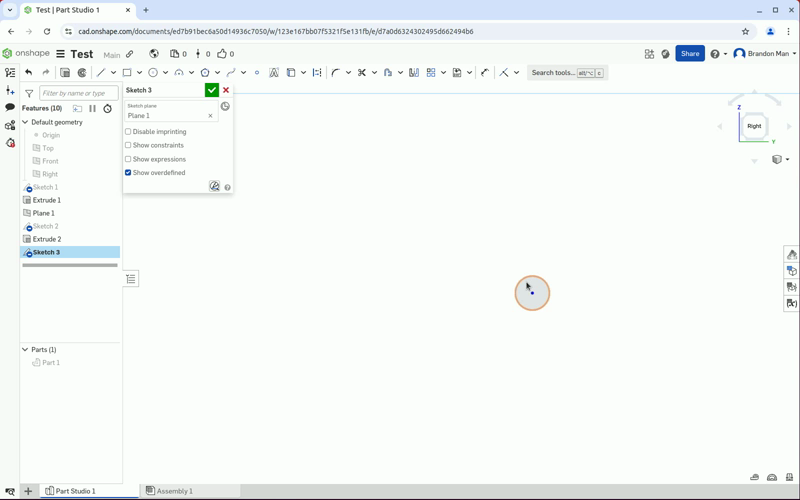
click(526, 281)
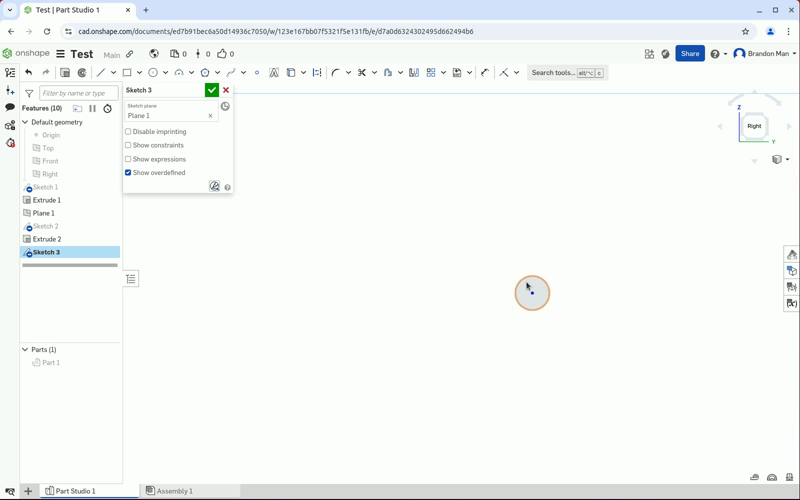
scroll(-6)
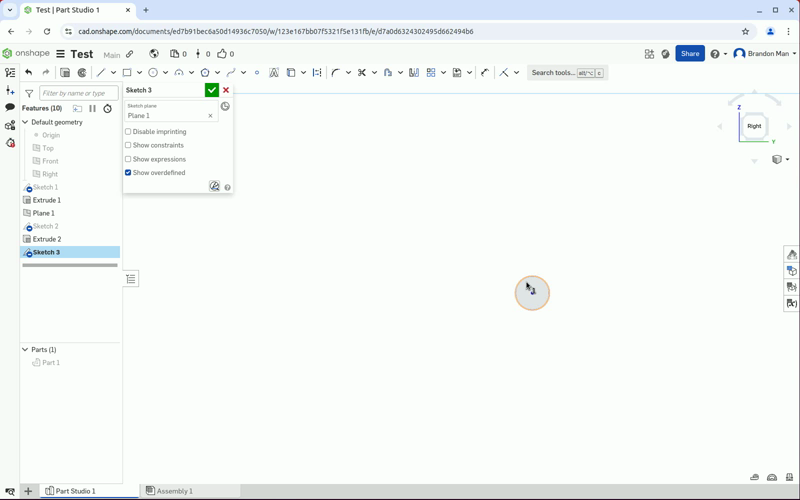
scroll(-6)
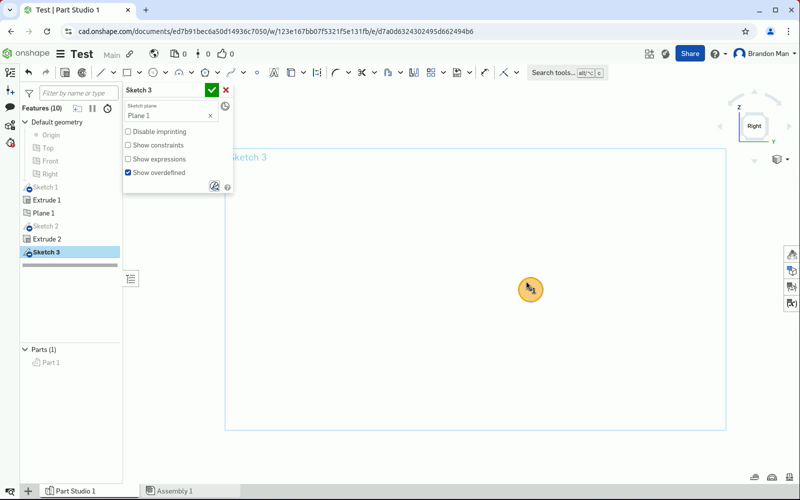
scroll(-6)
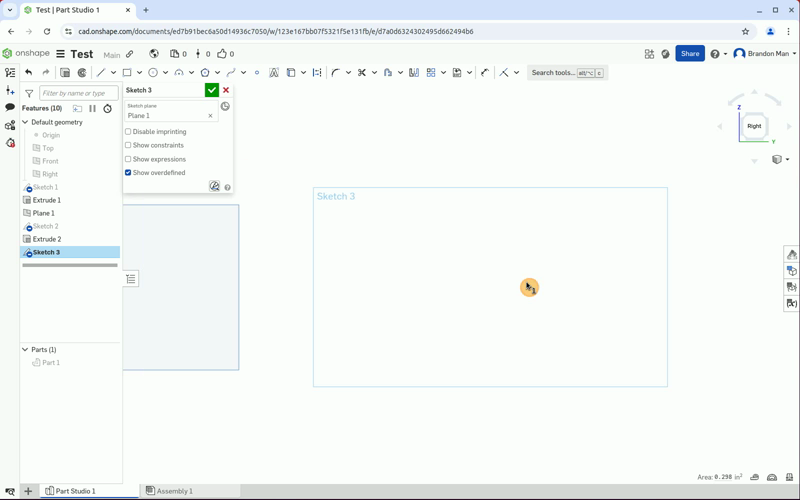
scroll(-6)
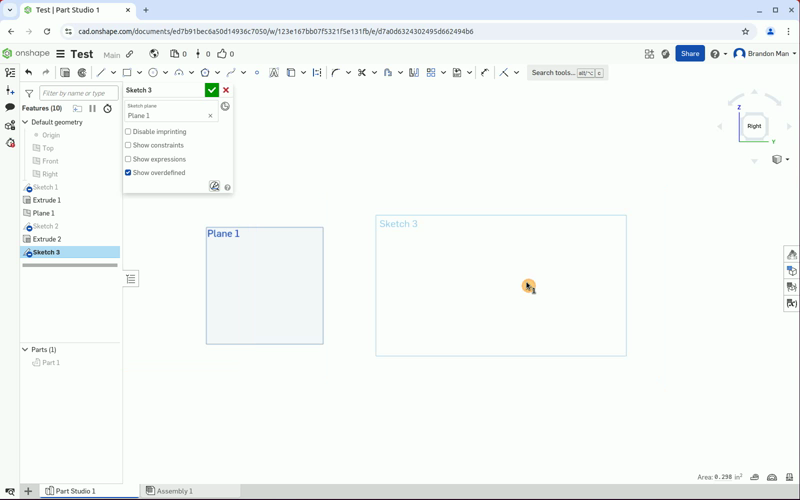
scroll(-6)
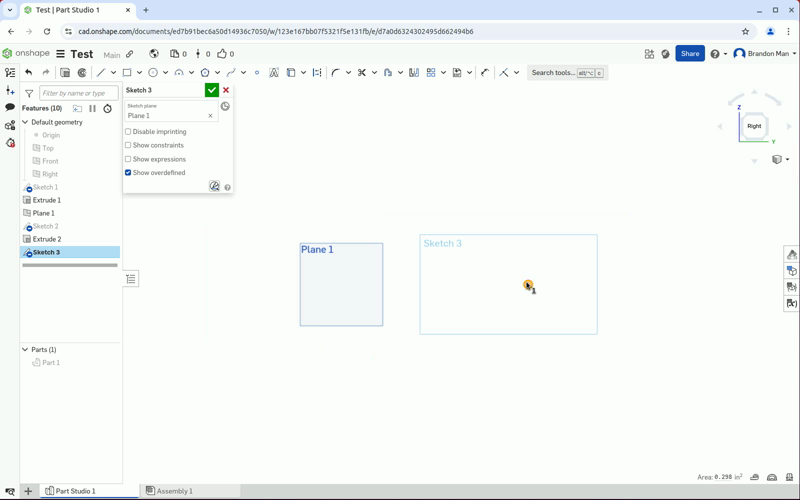
scroll(-6)
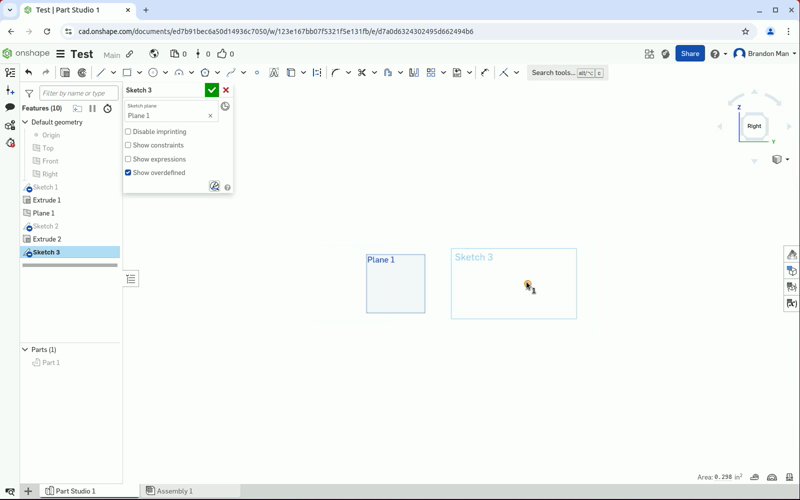
scroll(-6)
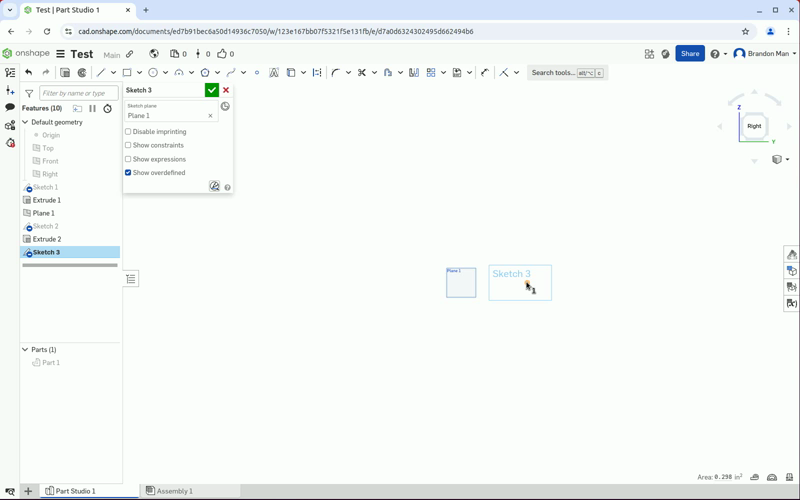
mouse_move(73, 352)
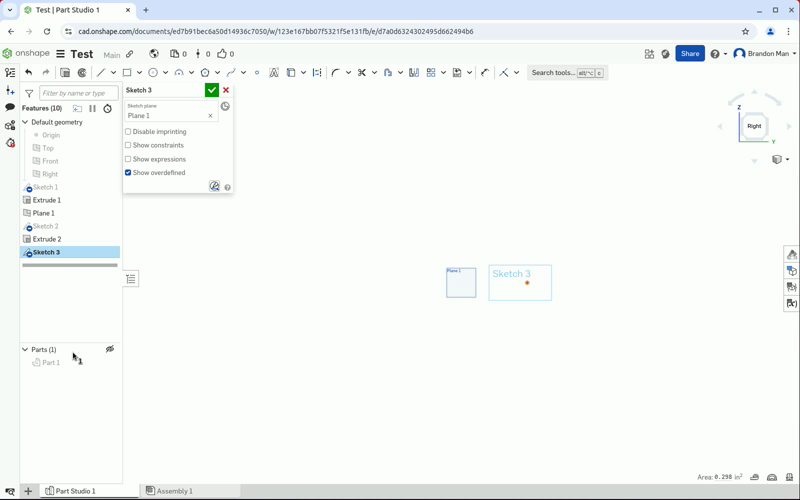
key(shift+y)
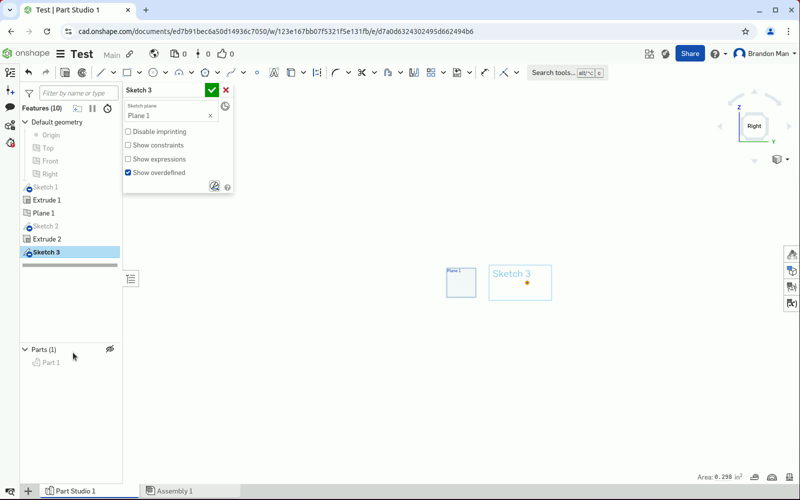
key(shift+e)
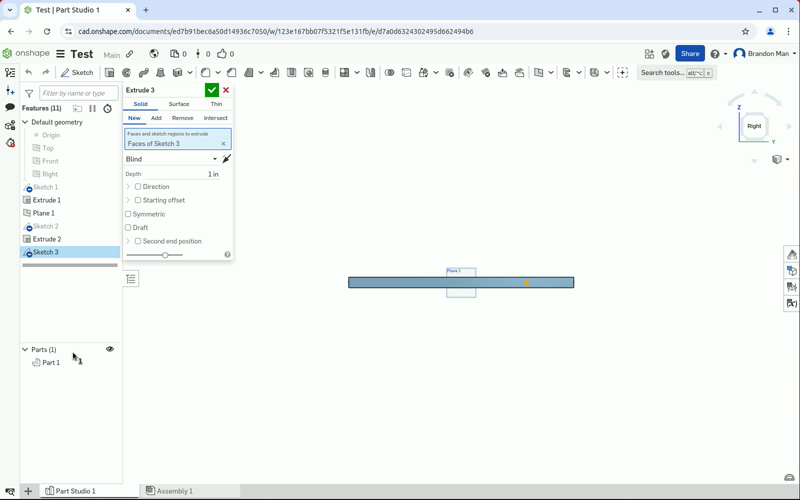
mouse_move(143, 106)
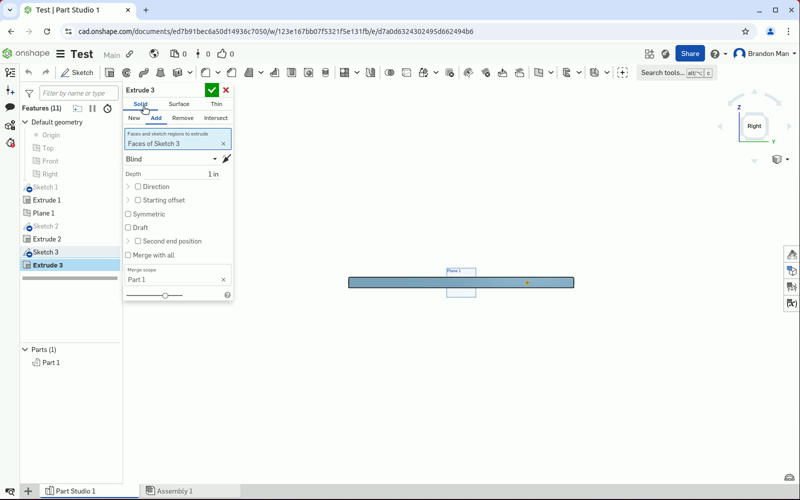
click(143, 106)
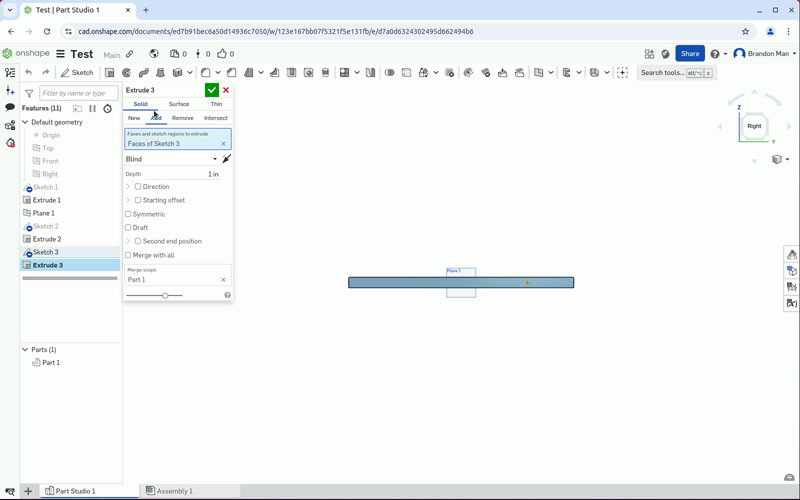
mouse_move(186, 120)
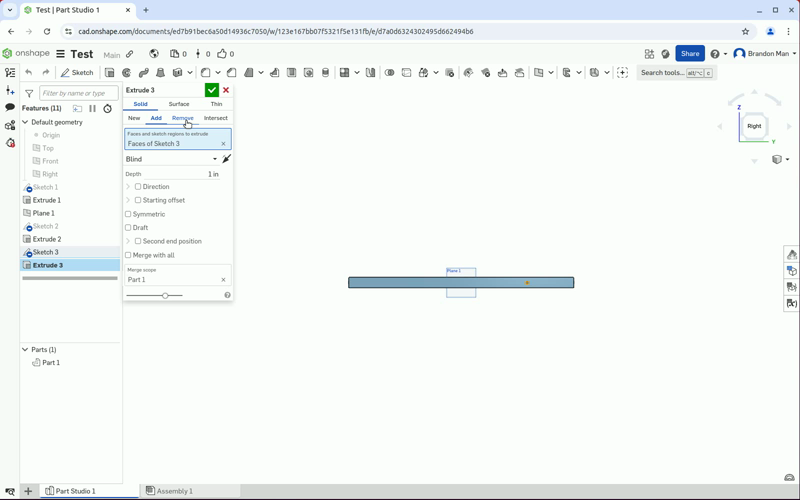
click(186, 120)
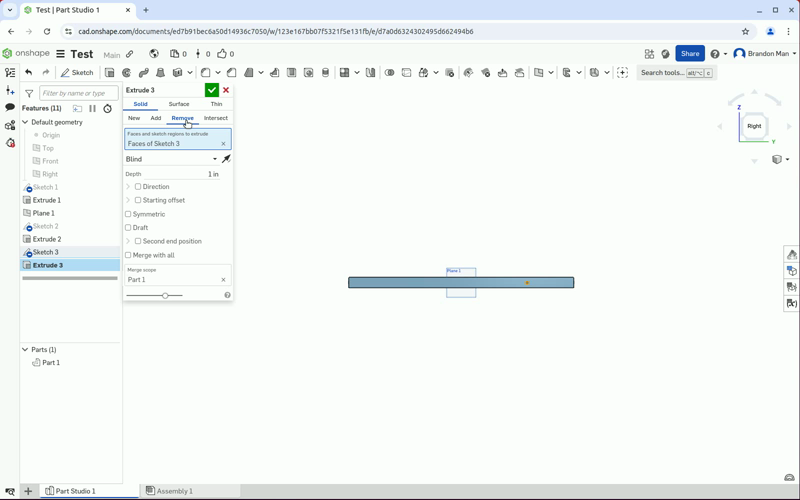
key(tab, 4)
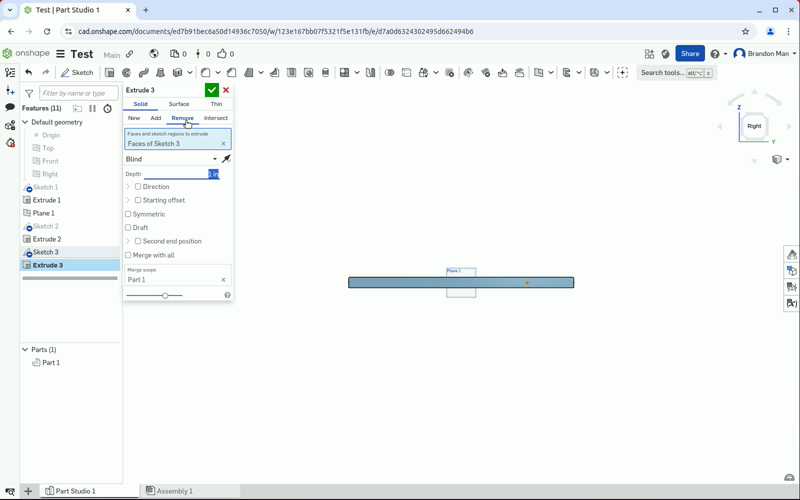
text(1.926)
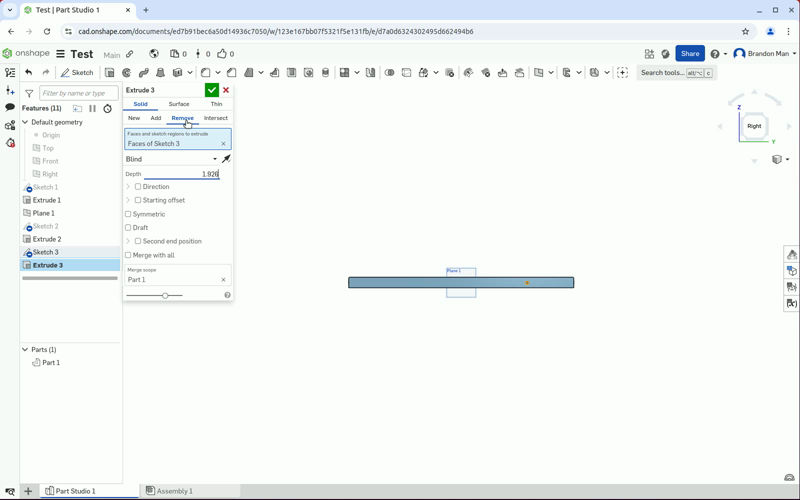
key(tab, 6)
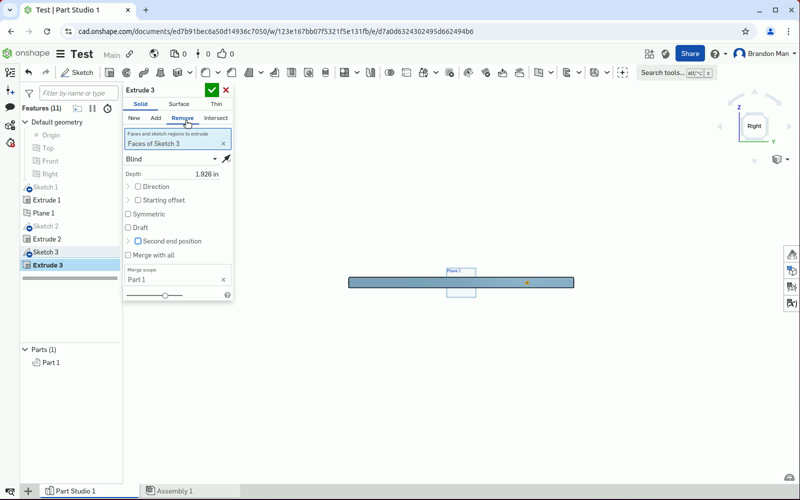
key(space)
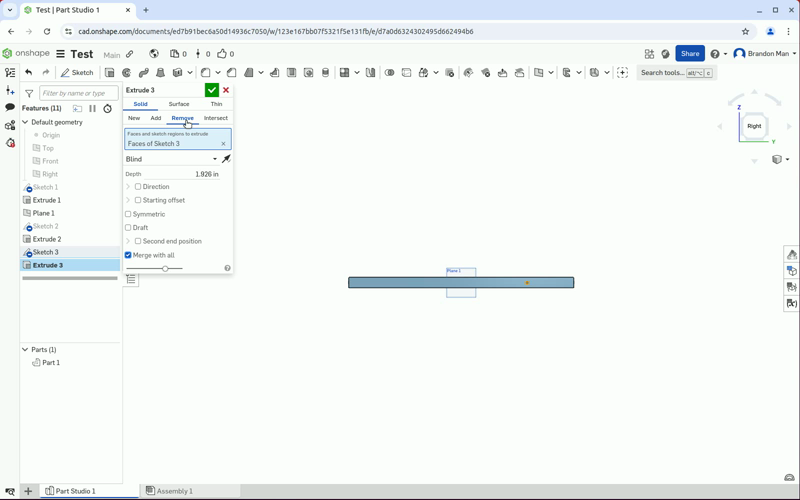
key(enter)
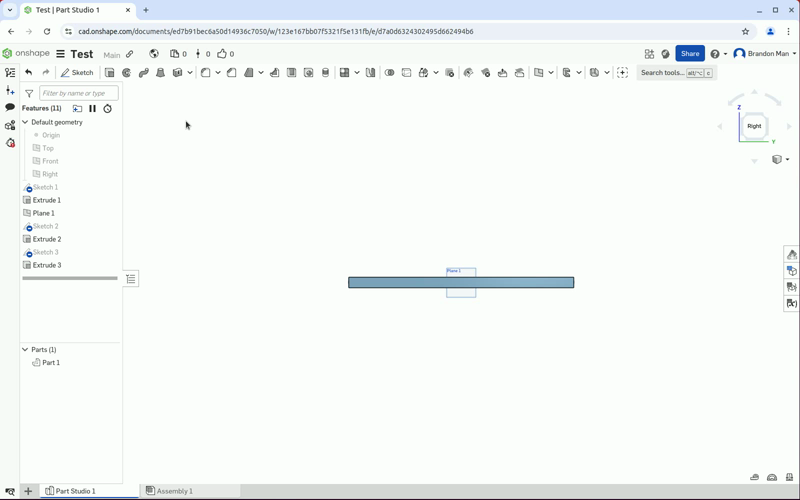
key(shift+h)
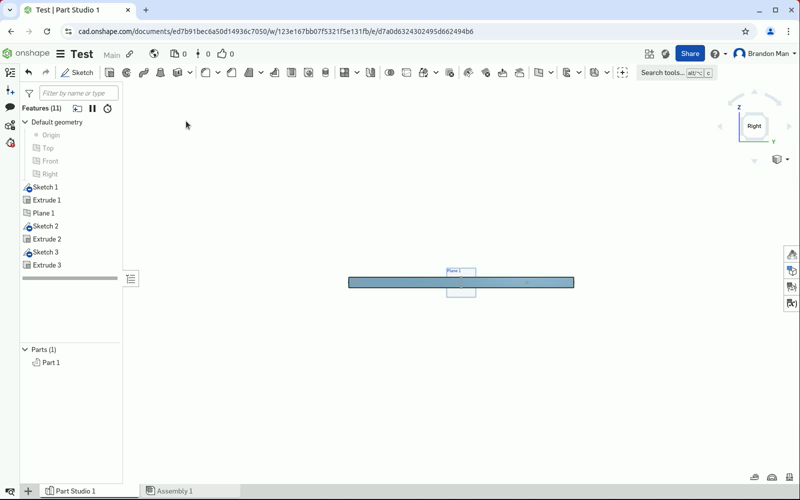
key(shift+h)
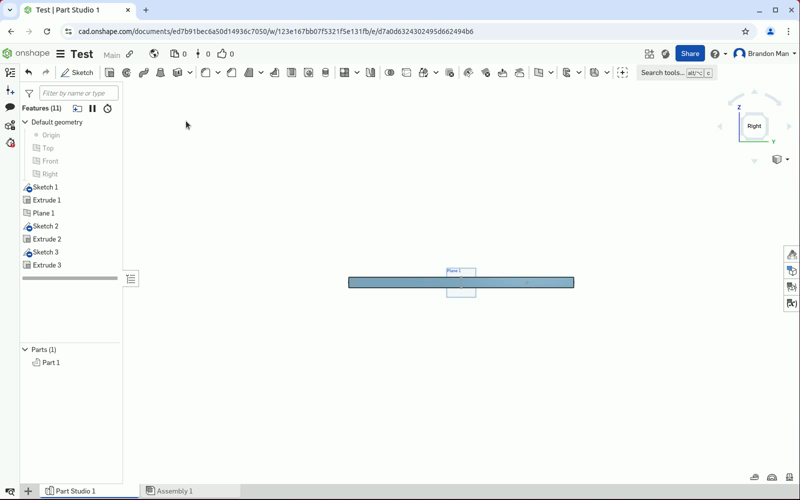
key(shift+7)
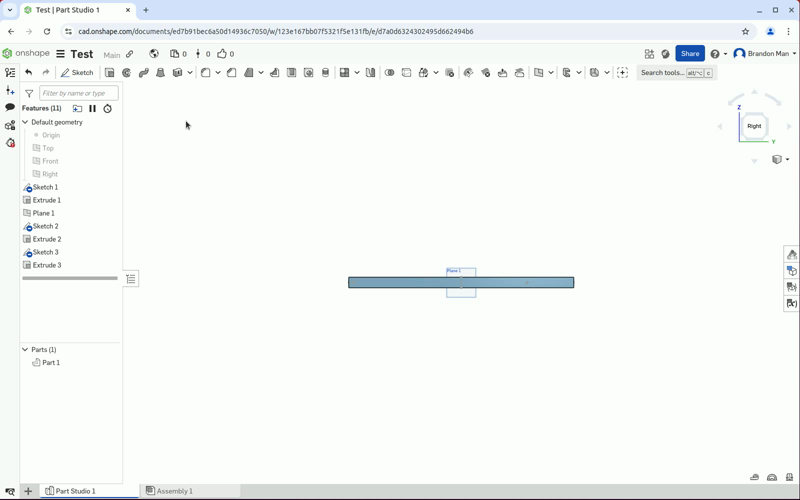
key(right, 2)
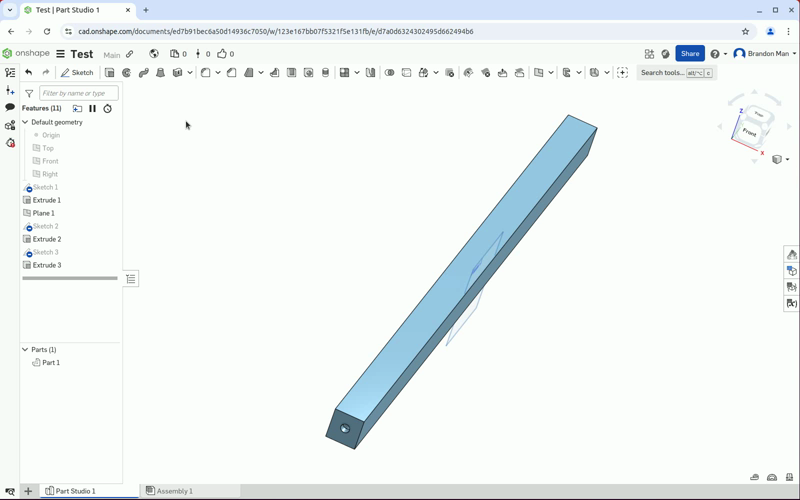
key(down, 2)
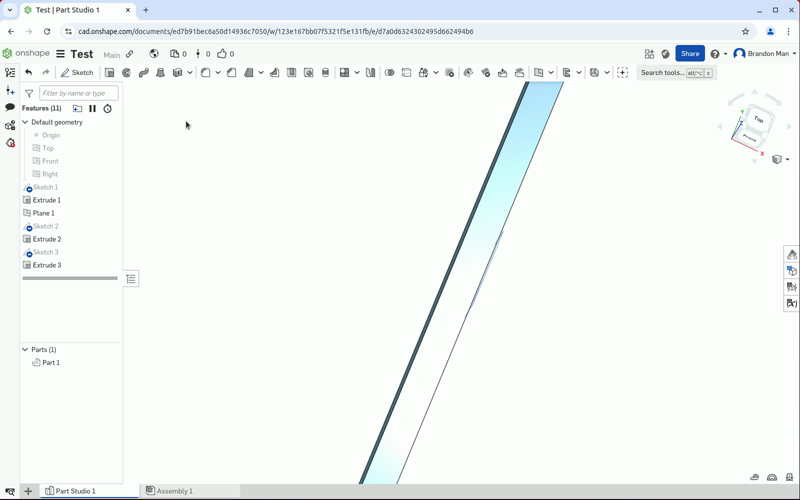
key(up, 2)
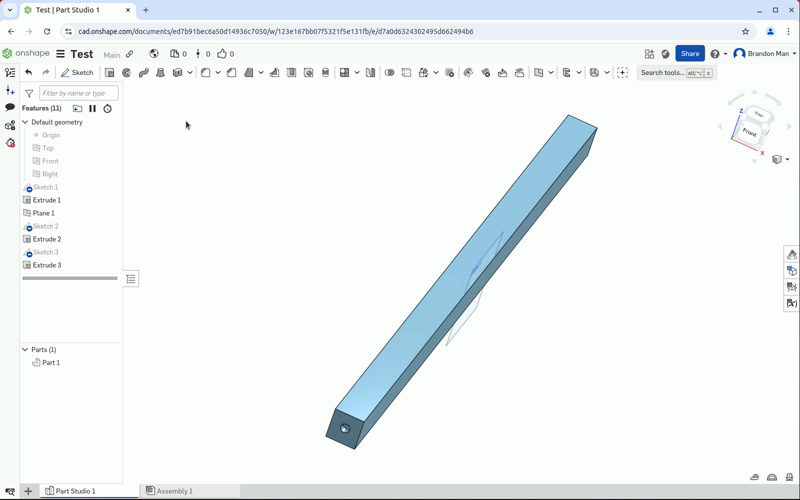
key(left, 2)
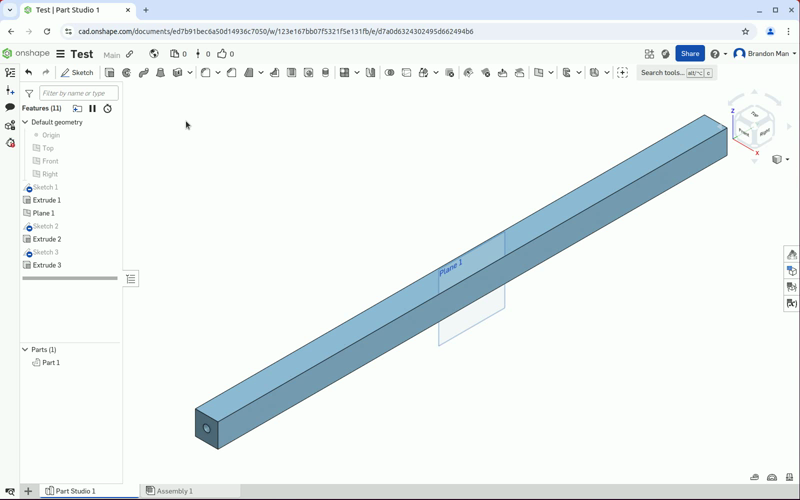
mouse_move(73, 189)
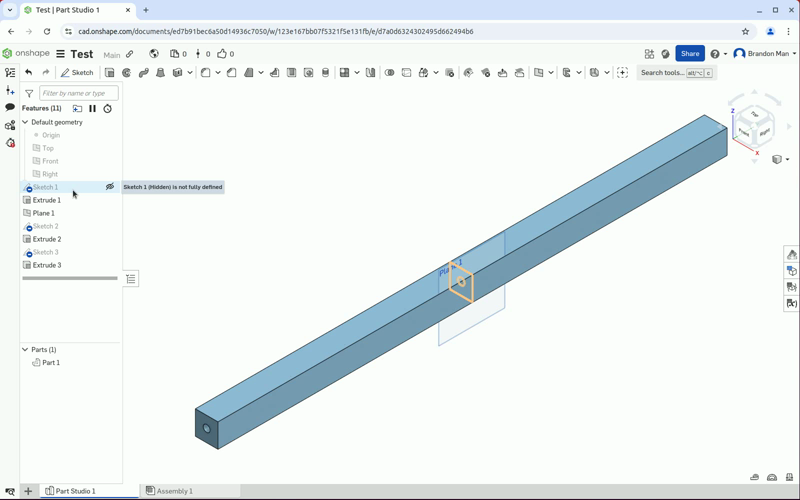
click(73, 189)